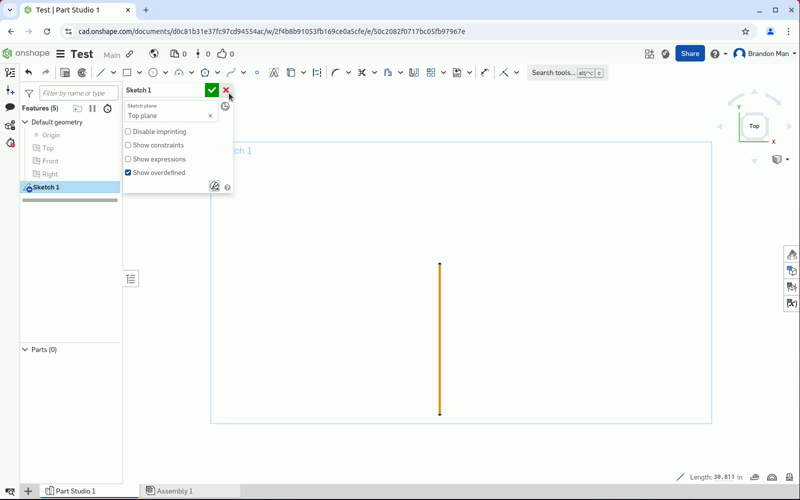
key(shift+h)
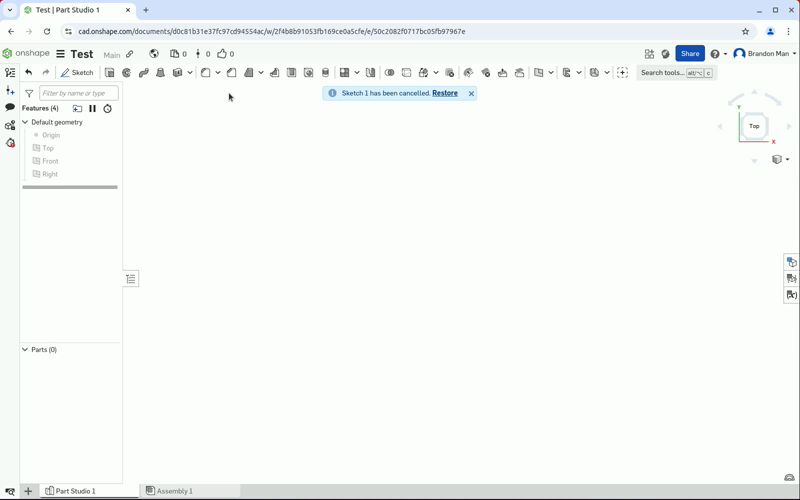
mouse_move(73, 352)
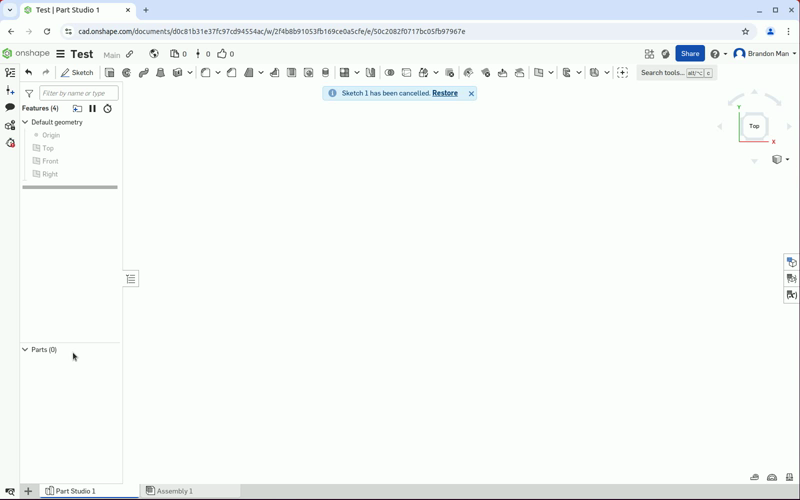
key(y)
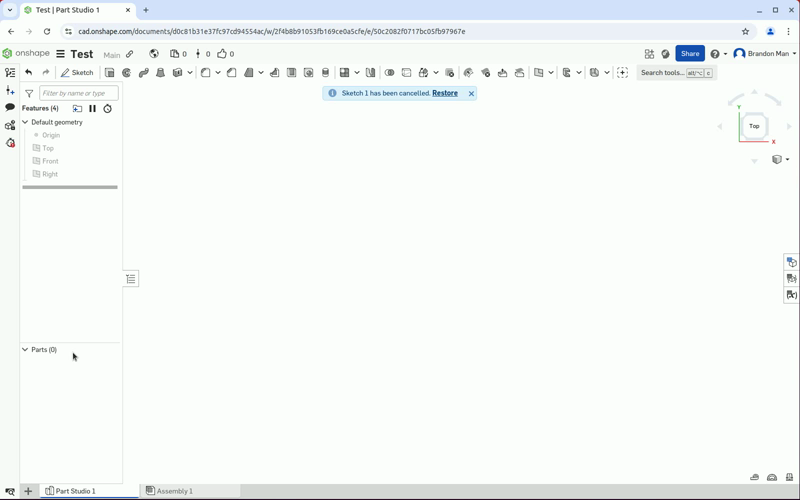
key(shift+p)
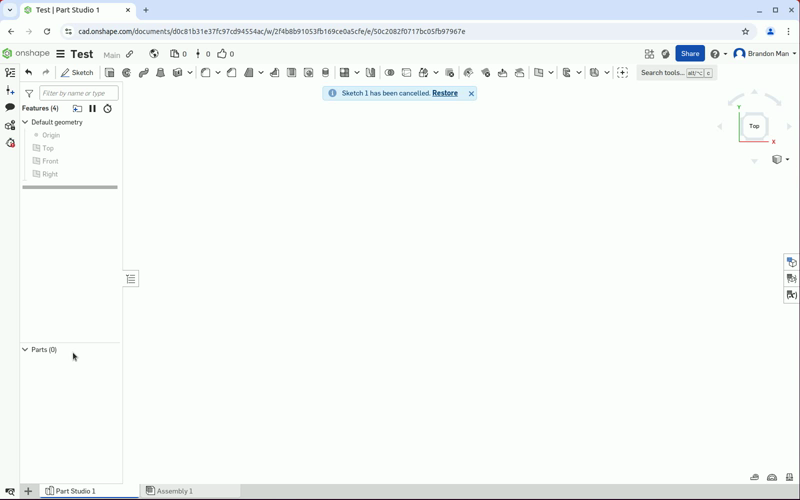
key(space)
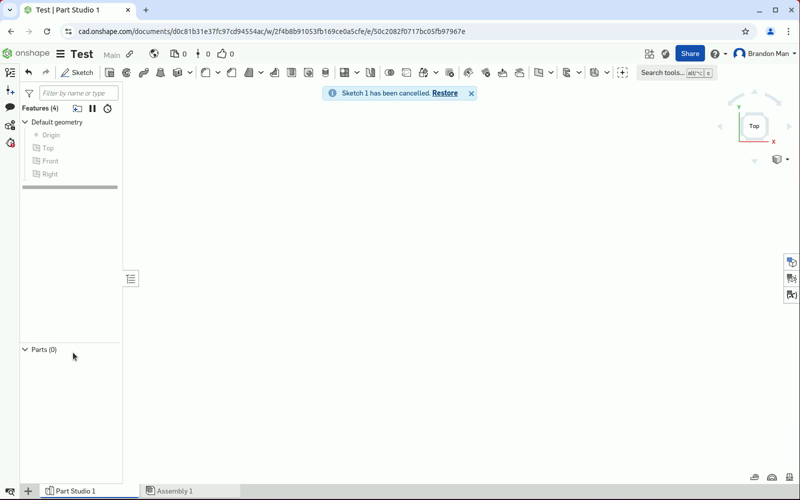
key_down(shift)
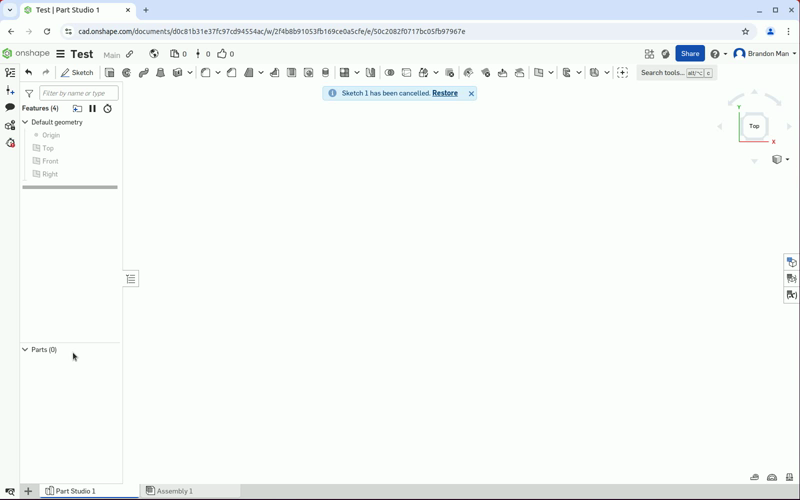
key(up)
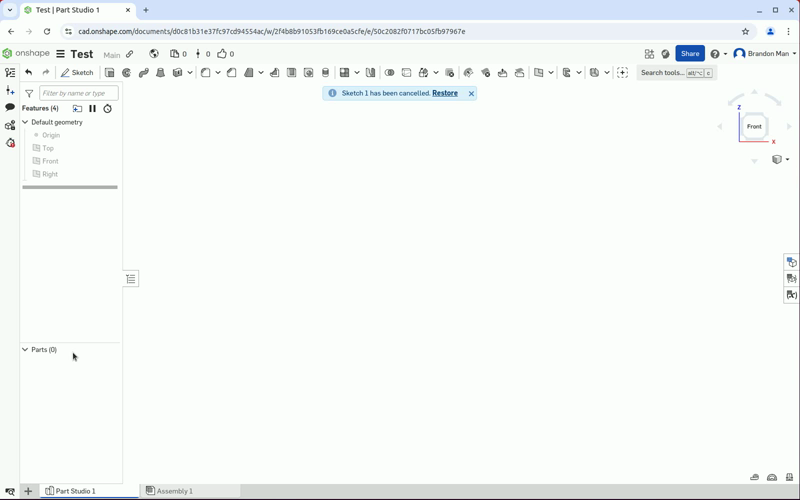
key_up(shift)
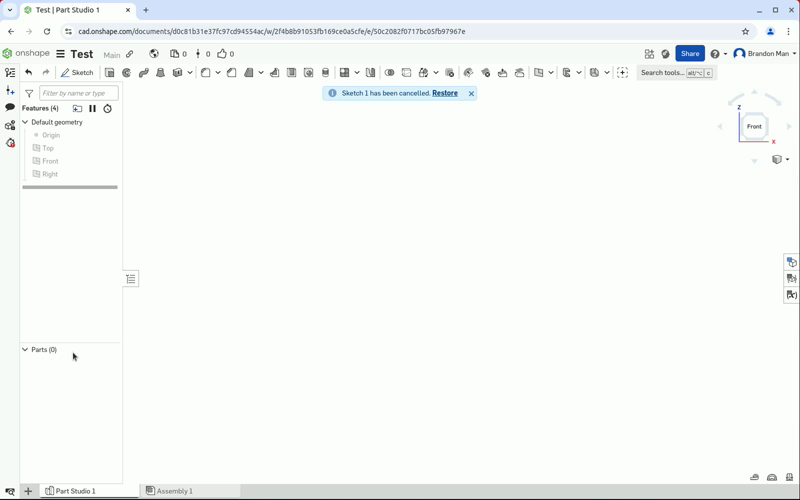
mouse_move(73, 352)
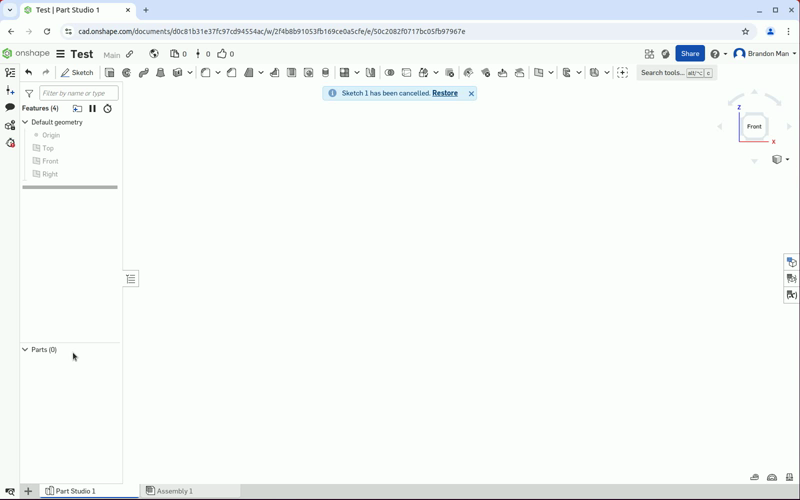
key(shift+y)
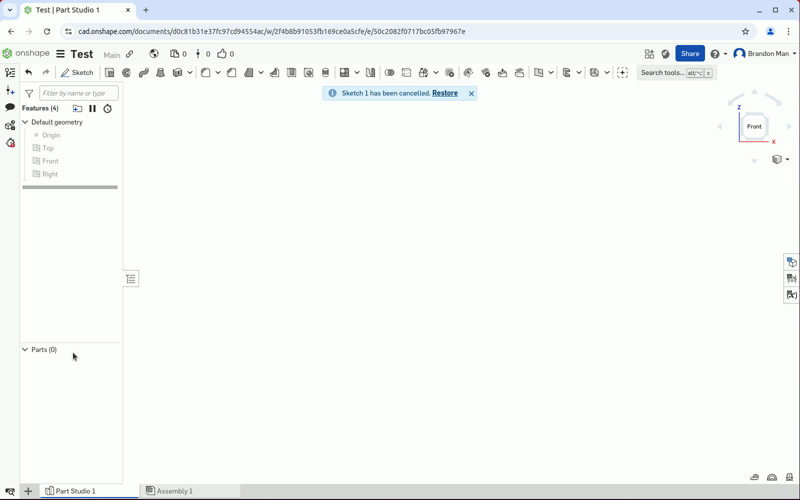
key(shift+s)
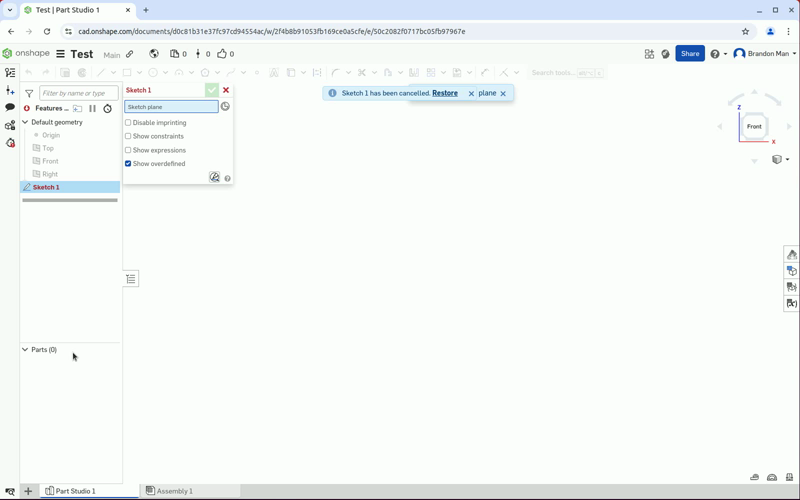
mouse_move(73, 163)
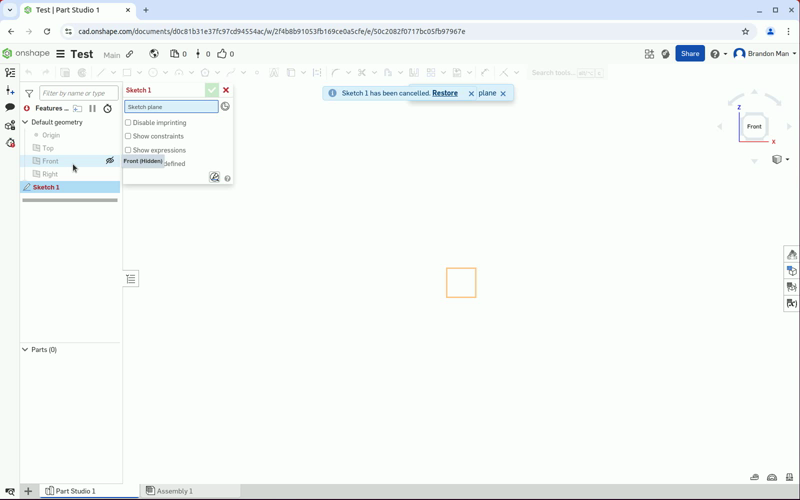
click(73, 163)
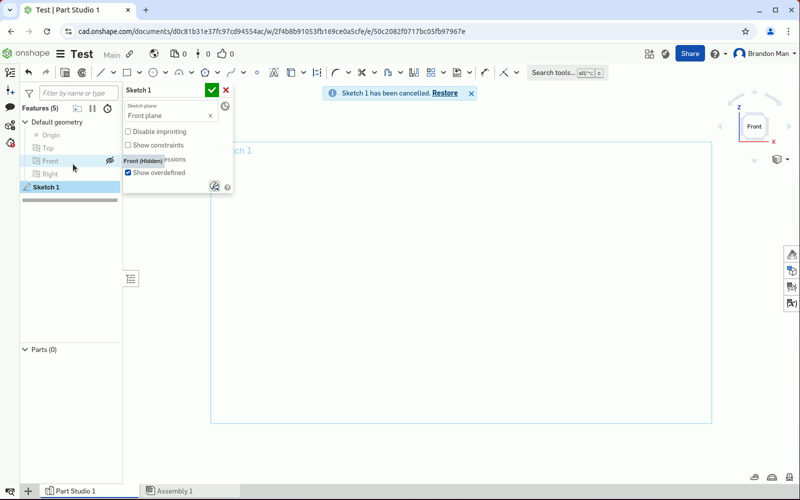
mouse_move(73, 352)
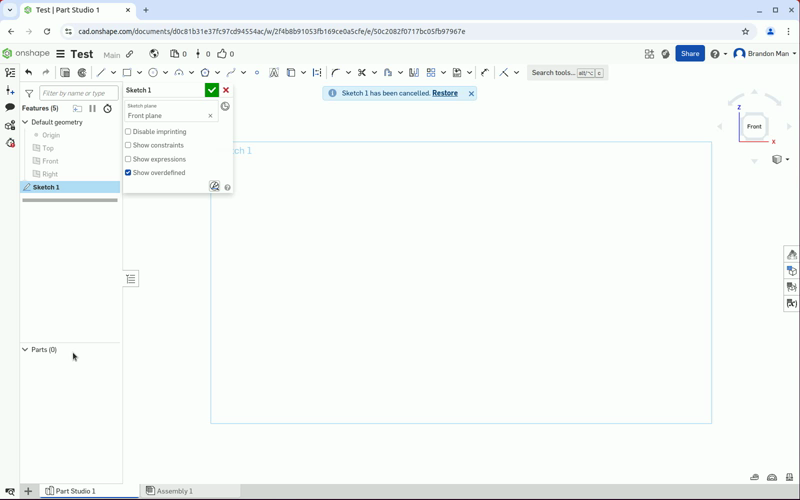
key(y)
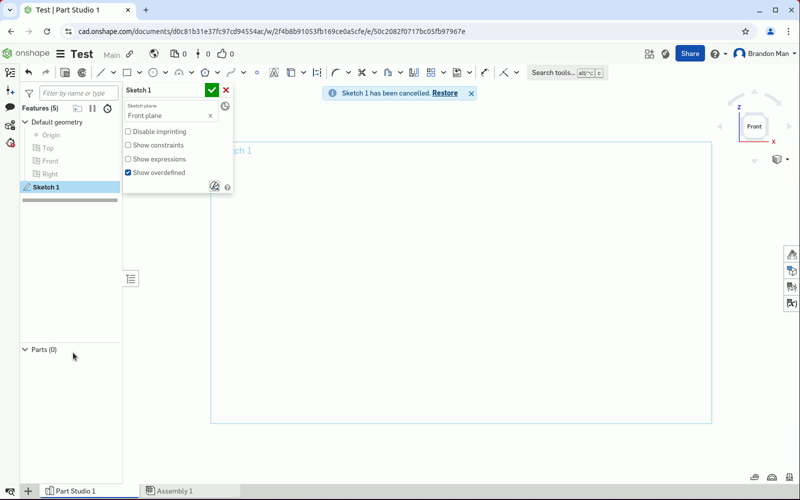
key(l)
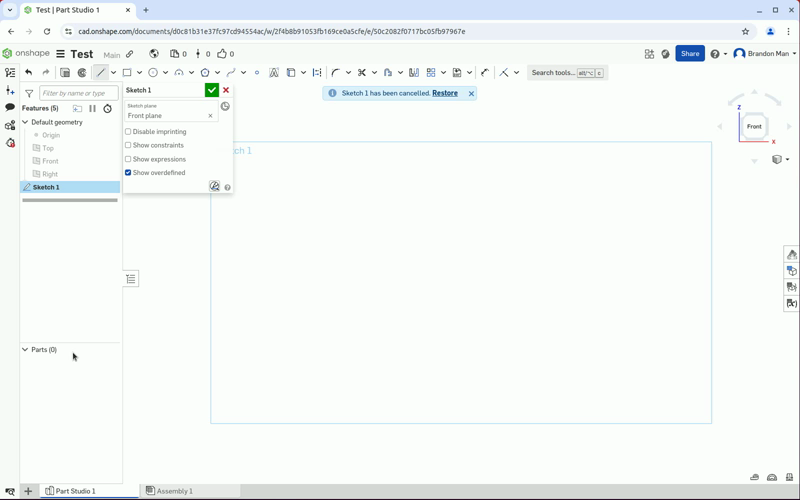
key_down(shift)
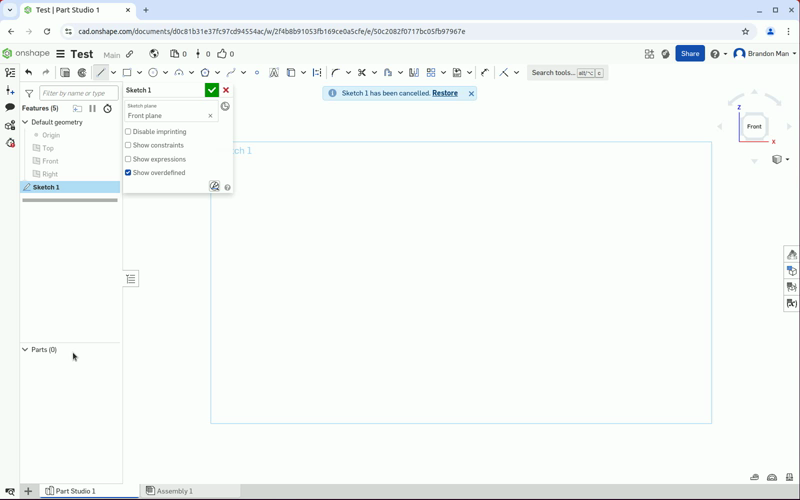
mouse_move(396, 305)
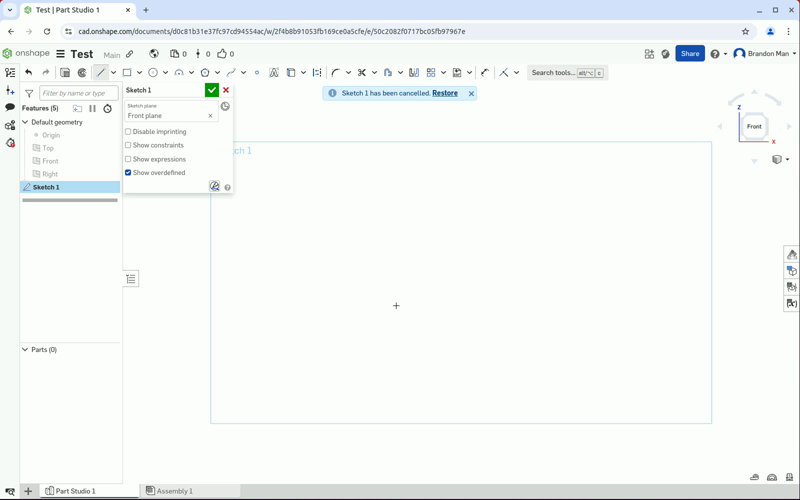
click(396, 305)
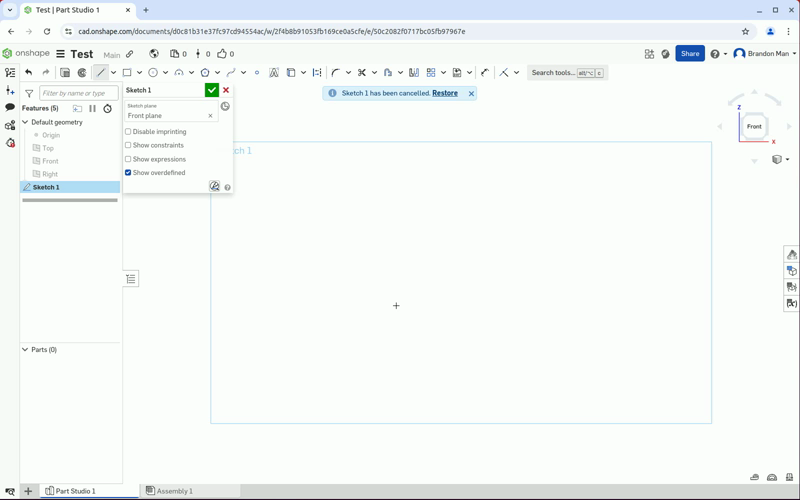
key_up(shift)
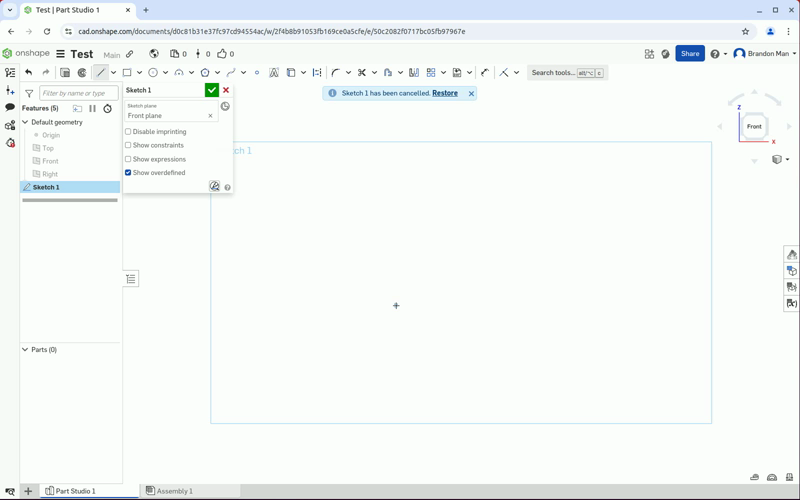
key_down(shift)
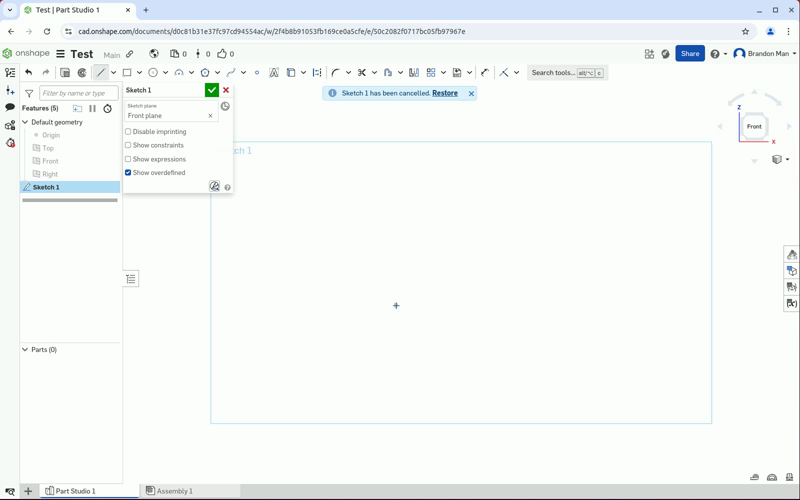
mouse_move(485, 305)
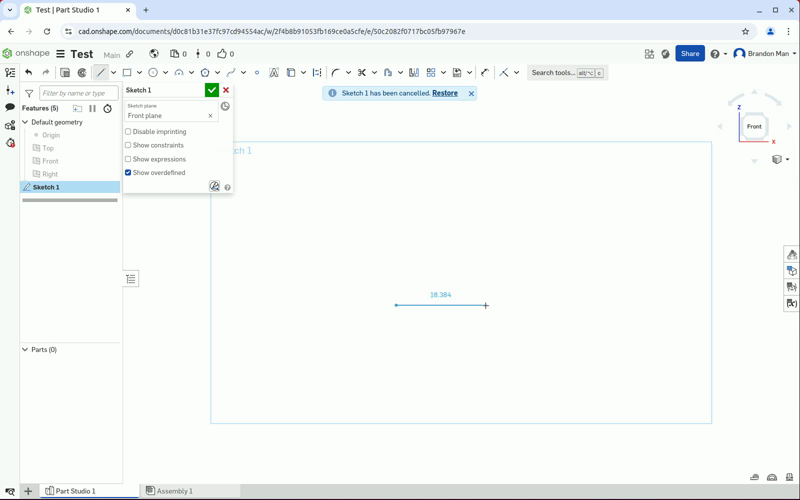
click(485, 305)
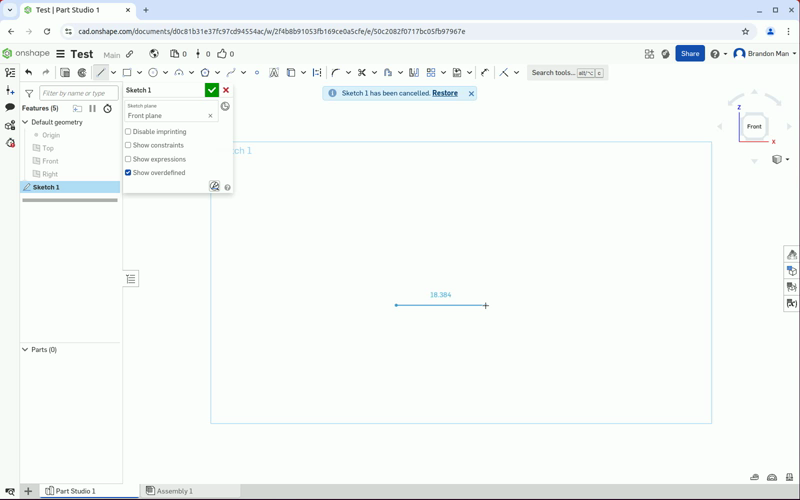
key_up(shift)
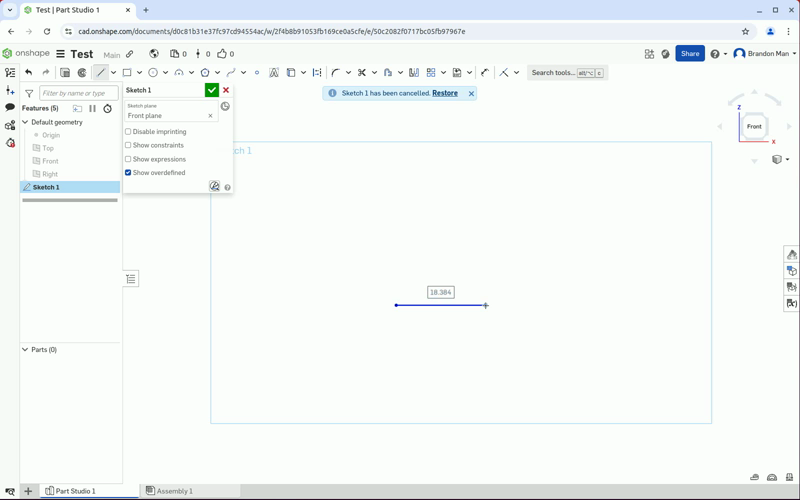
key_down(shift)
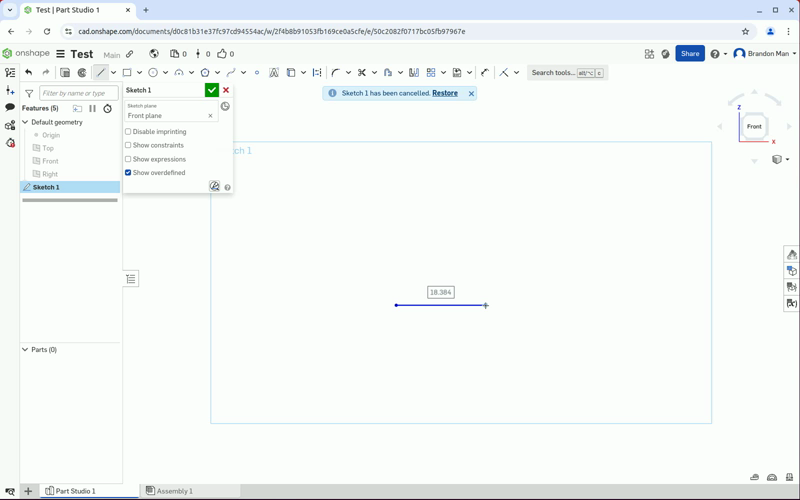
mouse_move(515, 305)
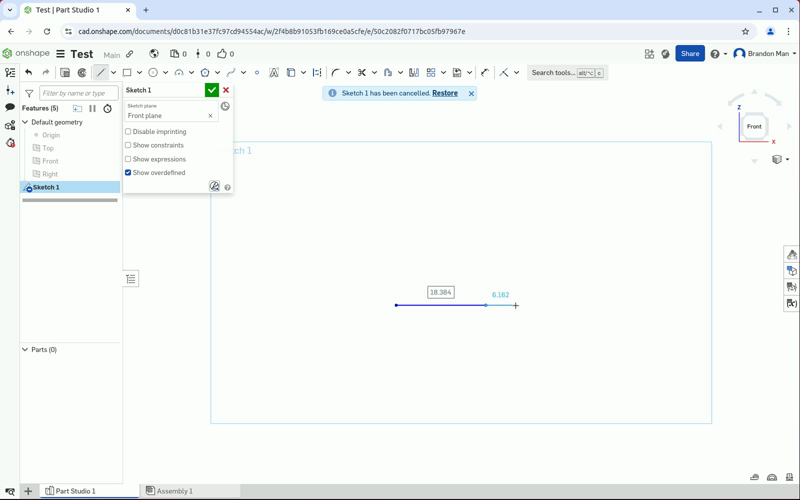
mouse_move(485, 294)
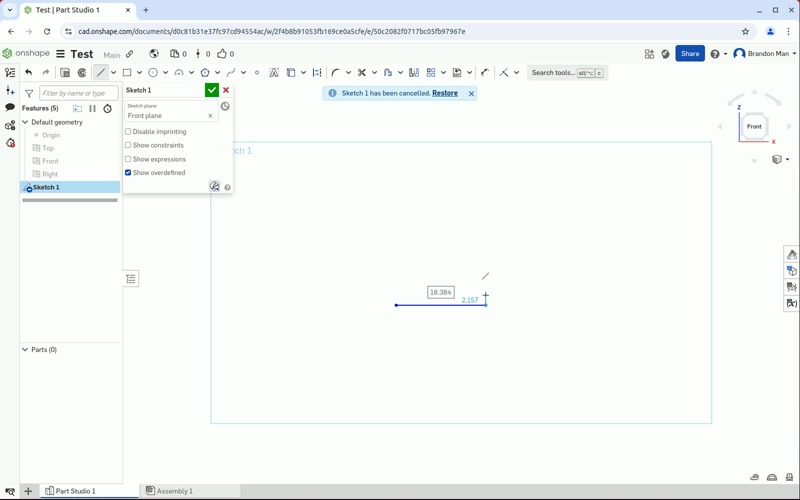
click(485, 294)
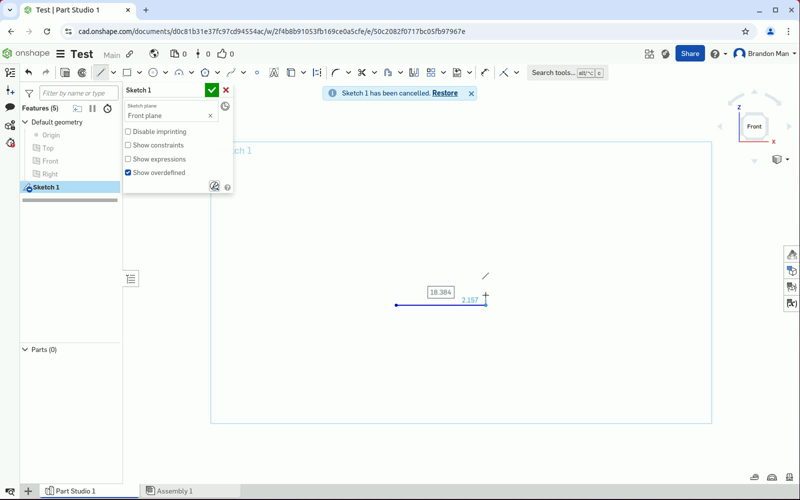
key_up(shift)
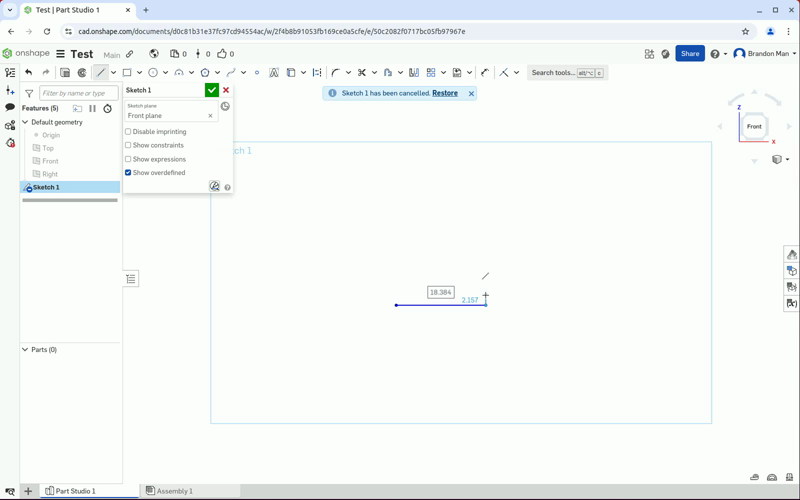
key_down(shift)
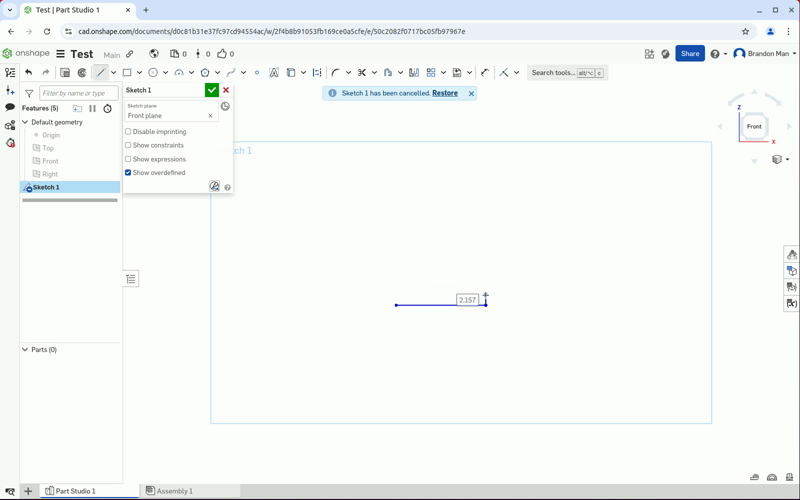
mouse_move(515, 294)
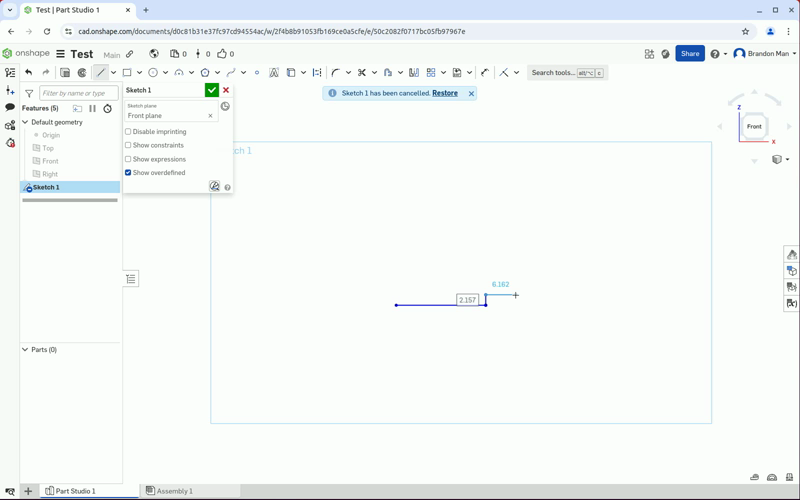
mouse_move(441, 294)
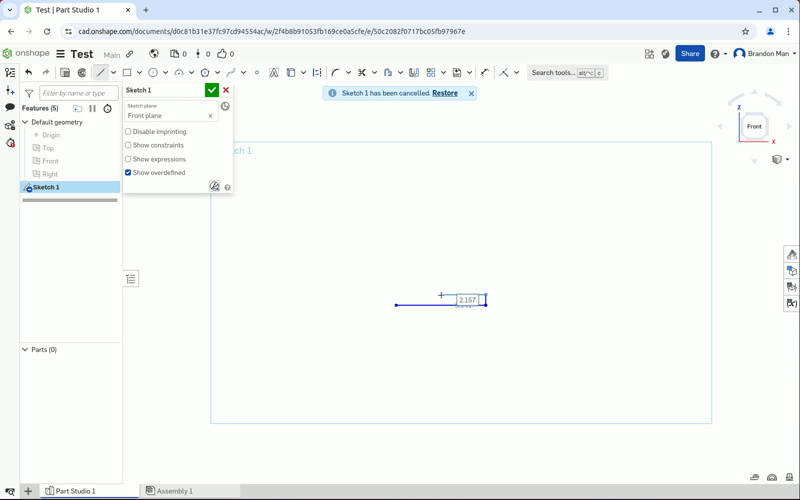
click(441, 294)
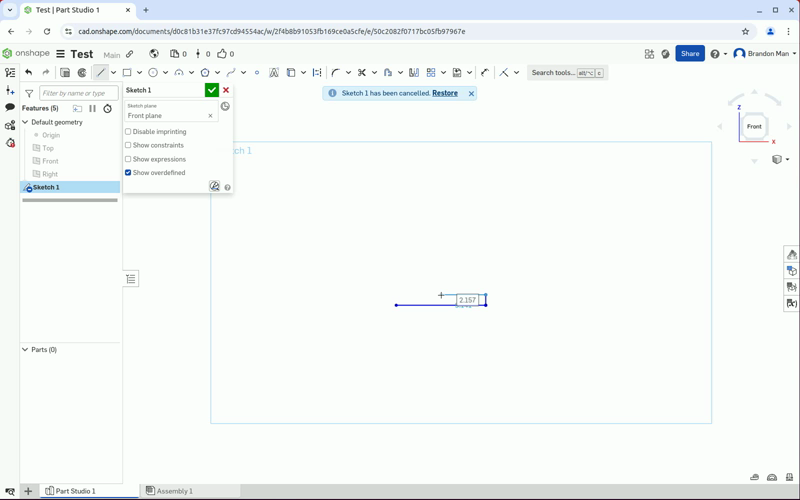
key_up(shift)
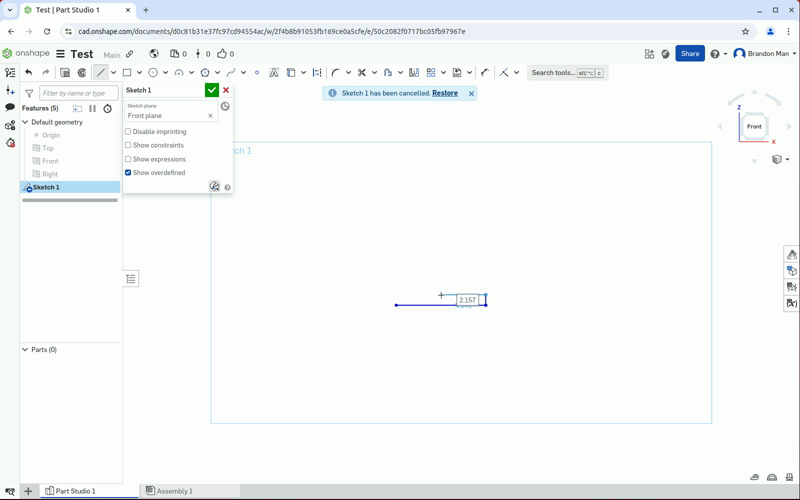
key_down(shift)
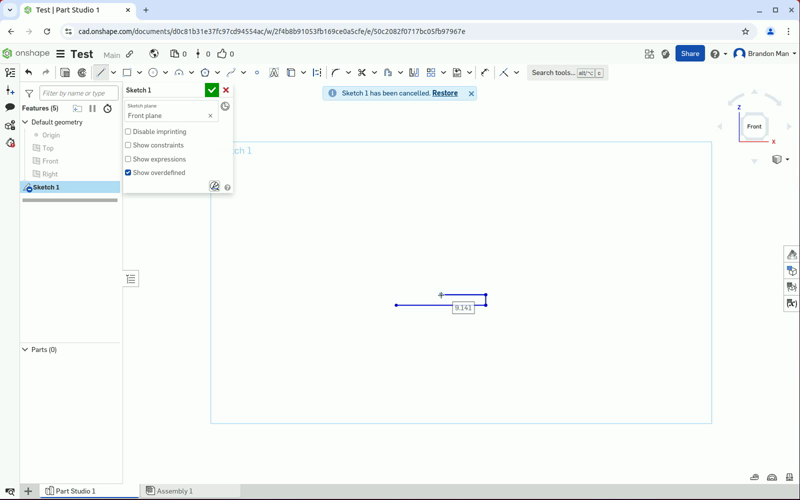
mouse_move(471, 294)
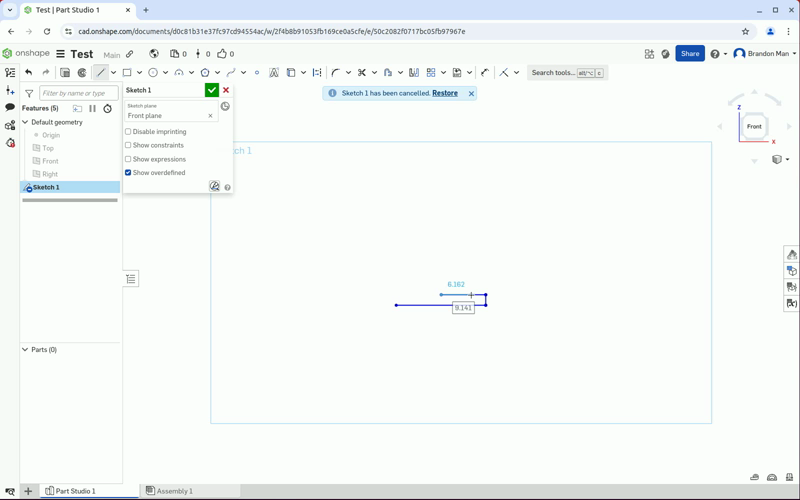
mouse_move(396, 294)
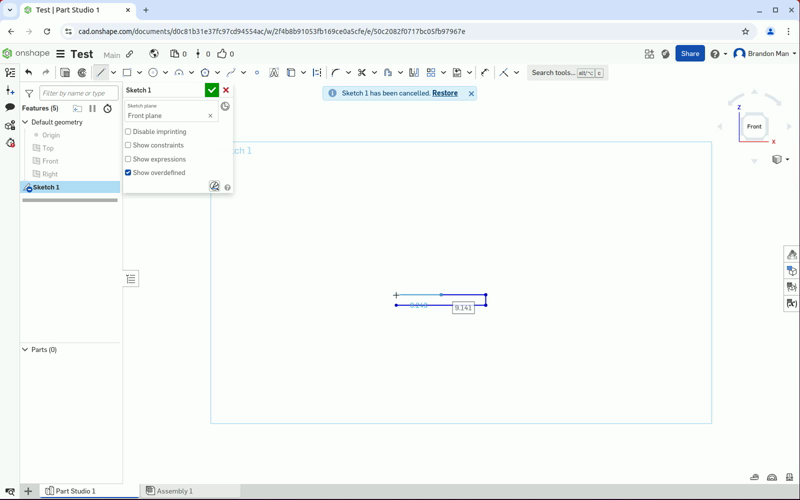
click(396, 294)
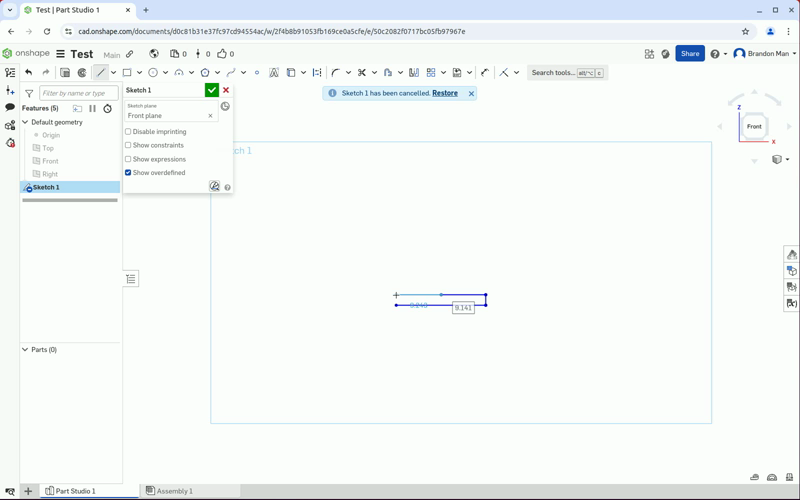
key_up(shift)
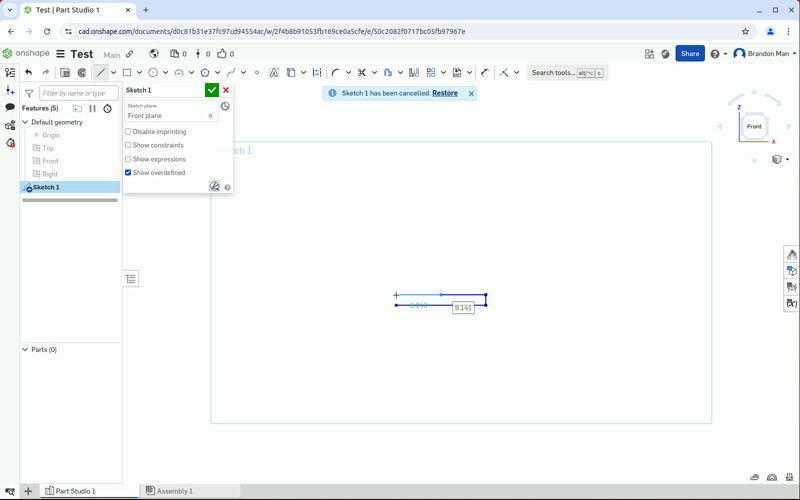
mouse_move(426, 294)
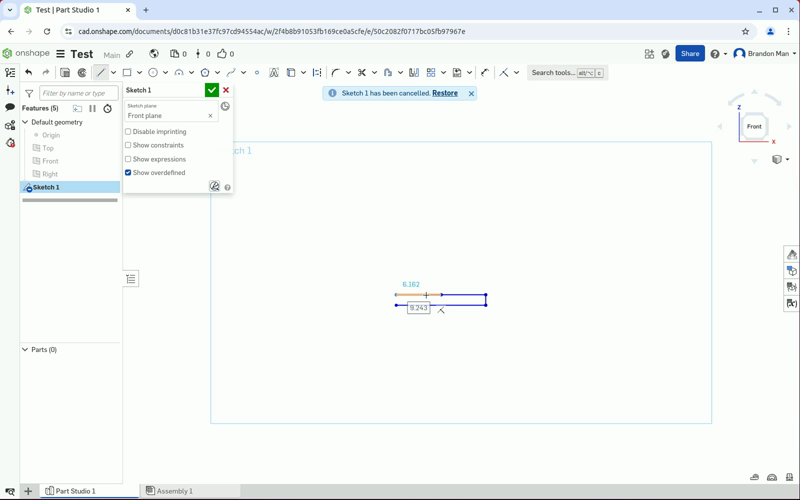
key_down(shift)
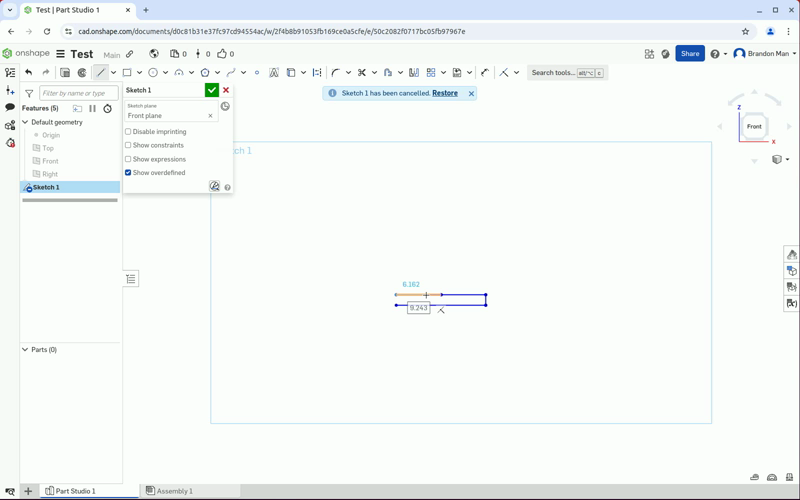
mouse_move(396, 305)
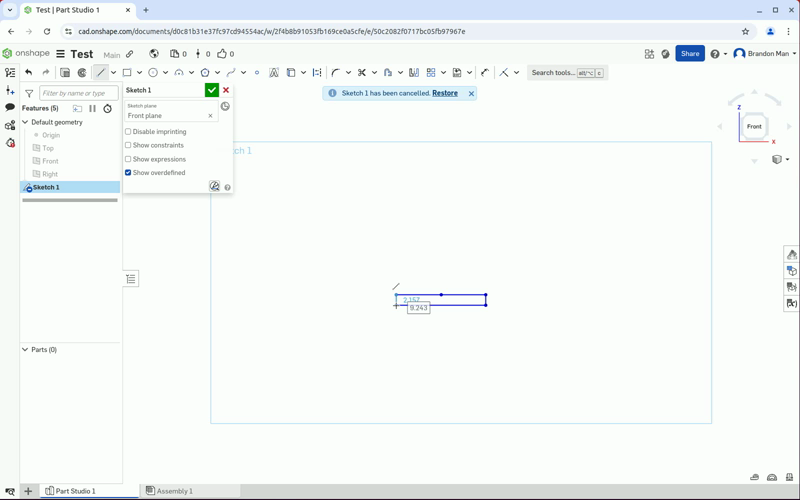
key_up(shift)
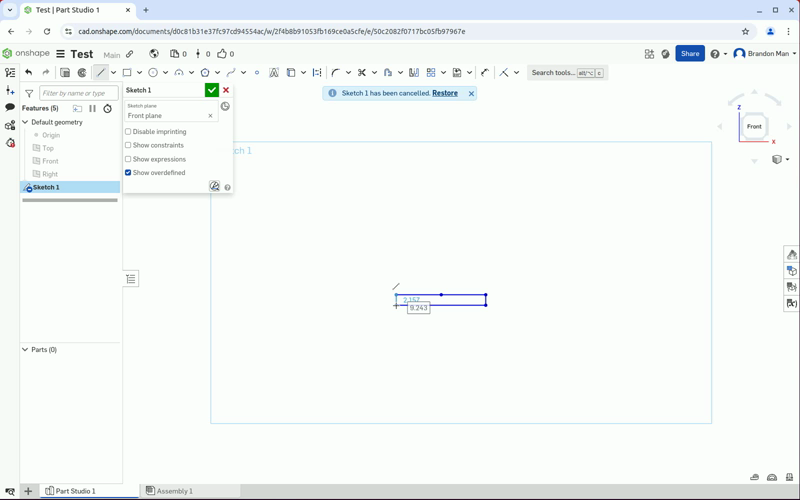
click(396, 305)
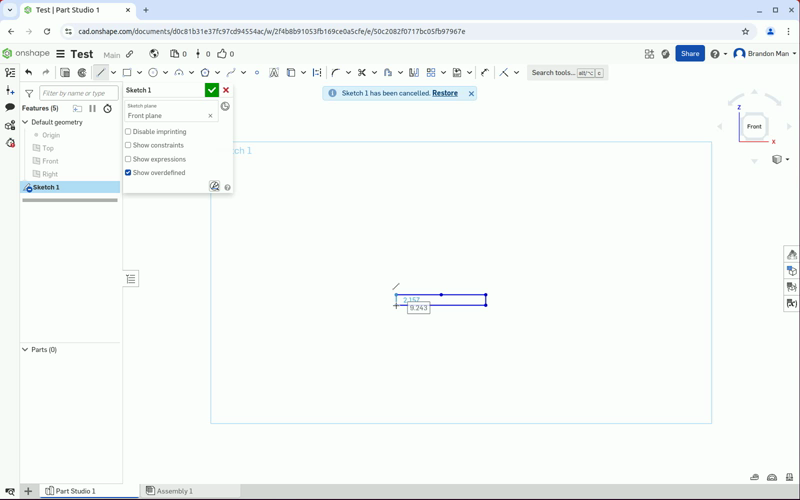
key(esc)
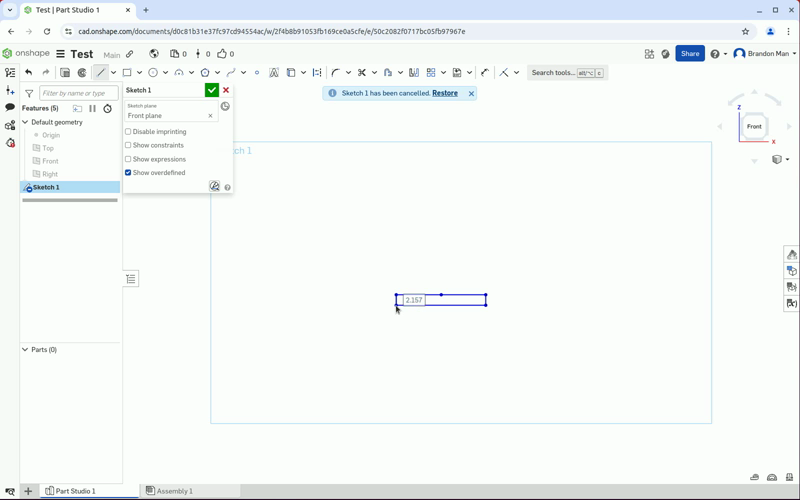
mouse_move(459, 297)
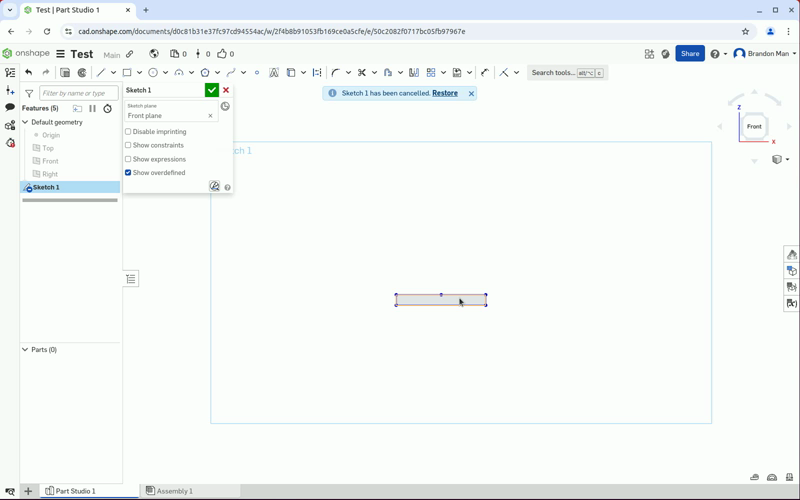
scroll(6)
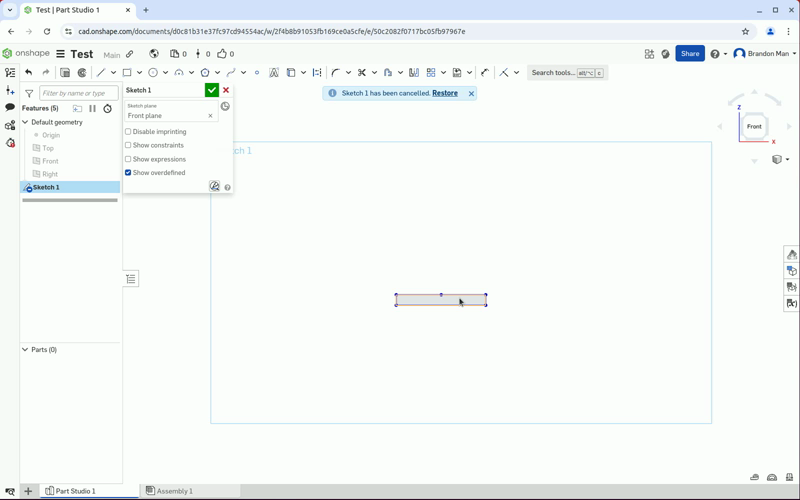
scroll(6)
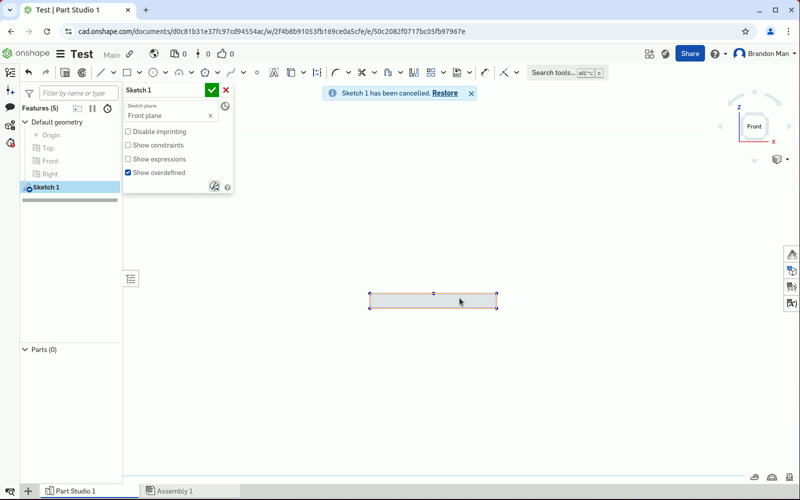
scroll(6)
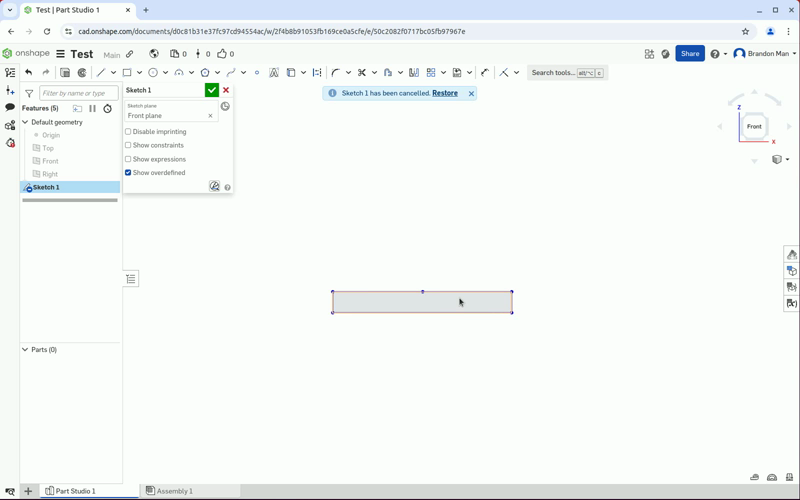
scroll(6)
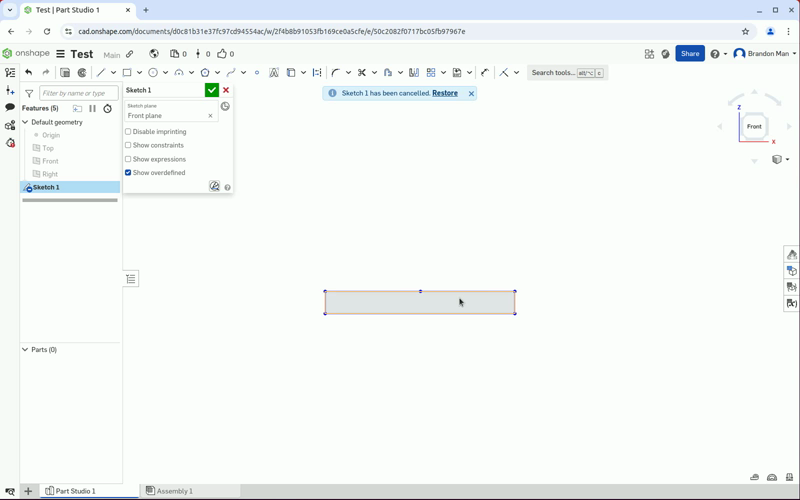
scroll(6)
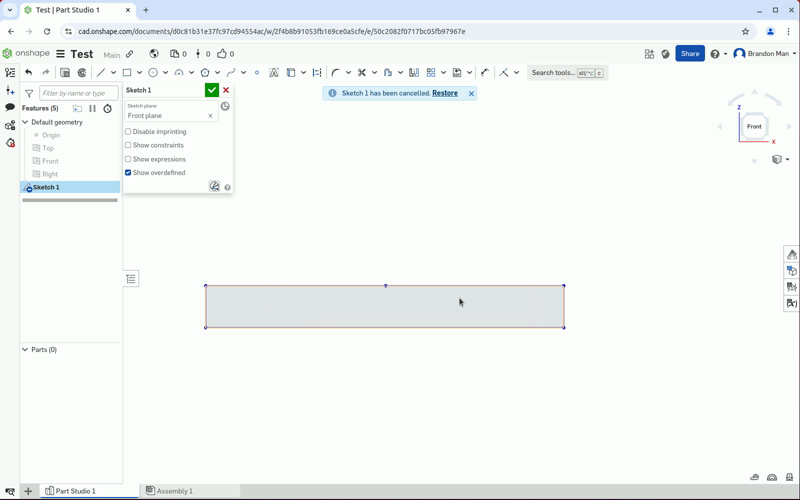
scroll(6)
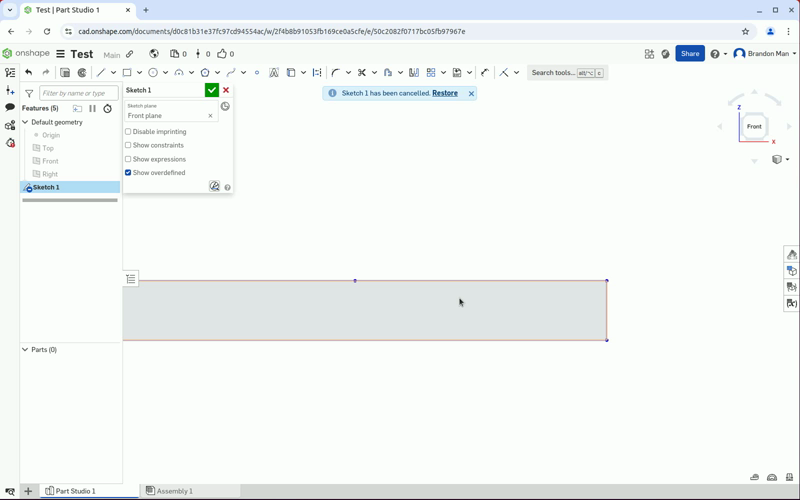
scroll(6)
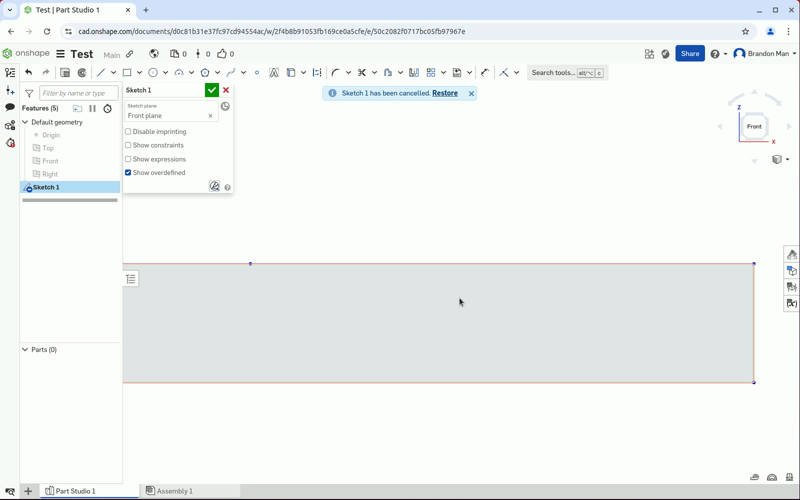
click(459, 297)
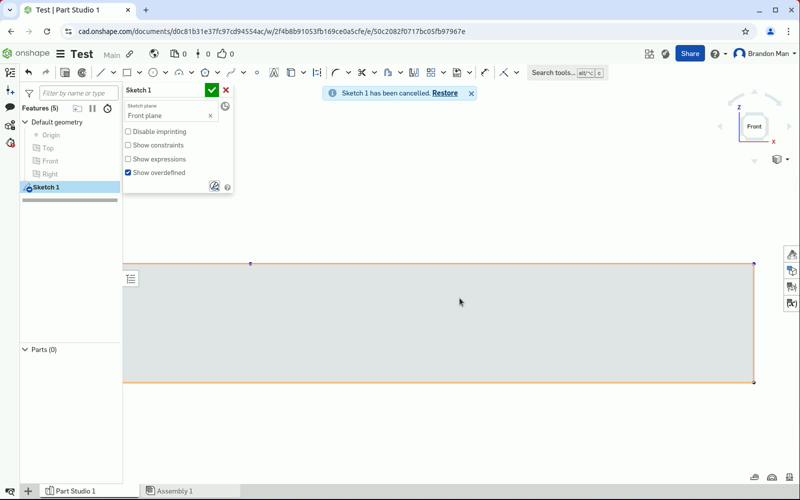
scroll(-6)
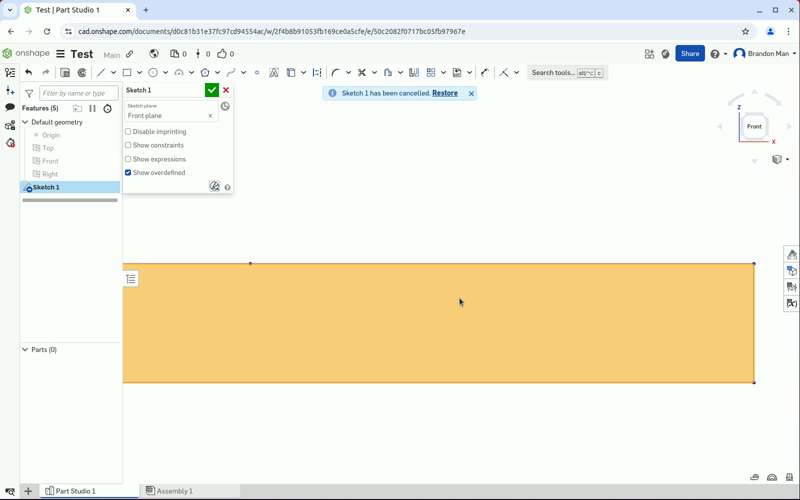
scroll(-6)
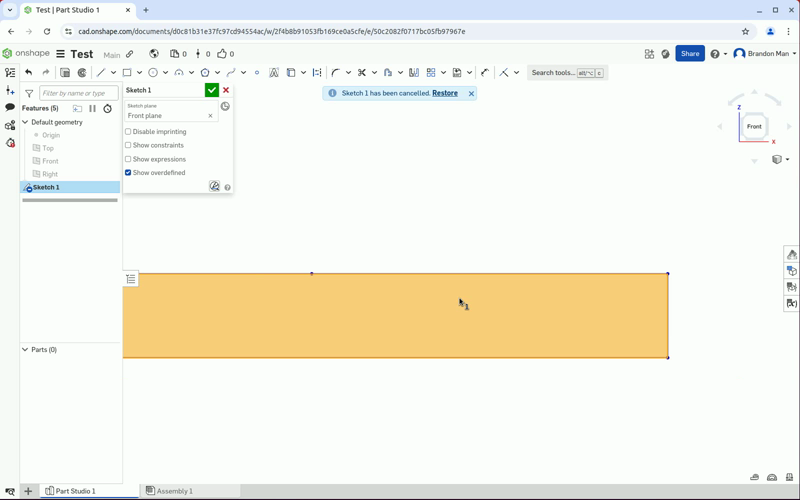
scroll(-6)
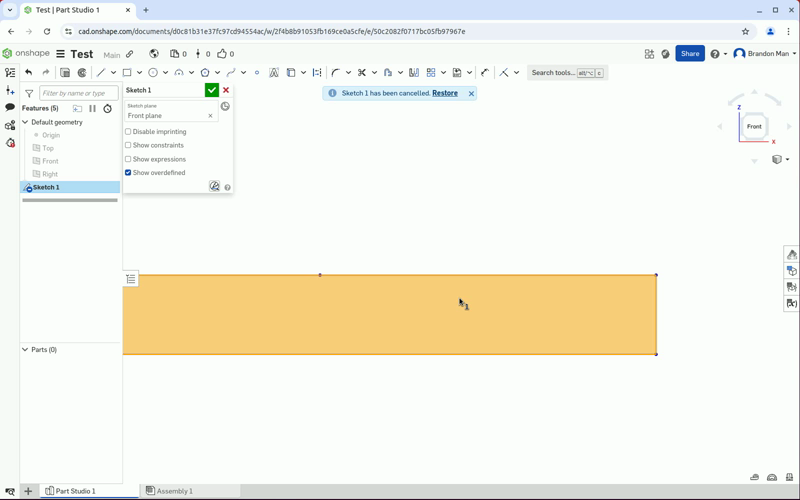
scroll(-6)
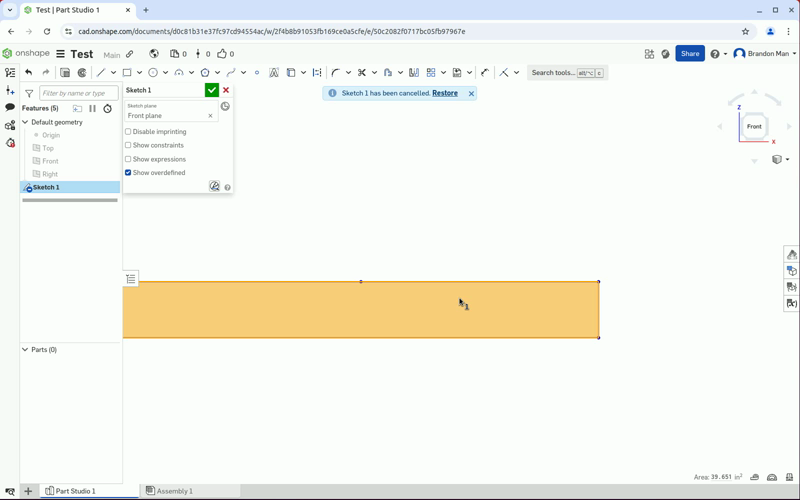
scroll(-6)
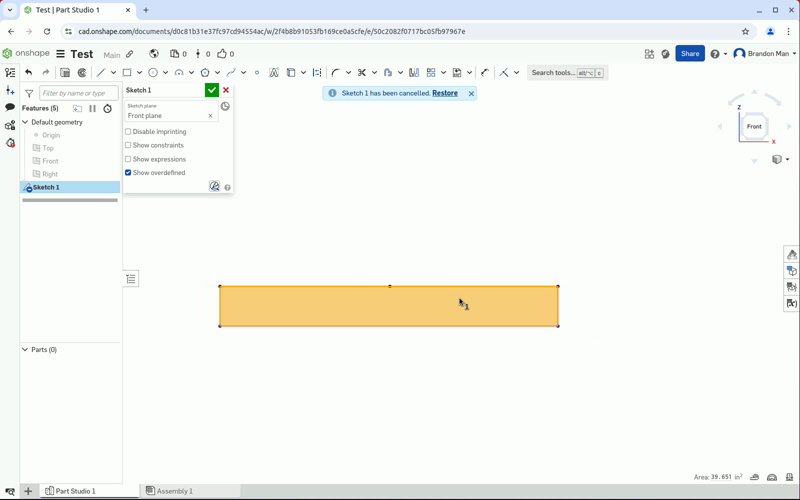
scroll(-6)
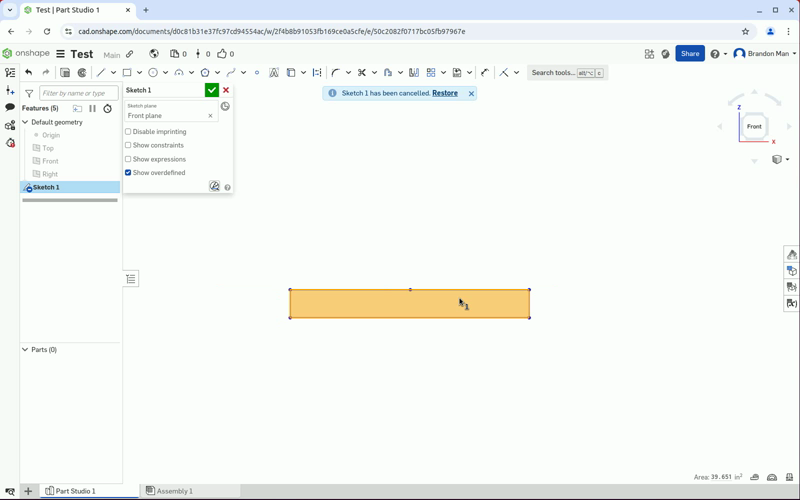
scroll(-6)
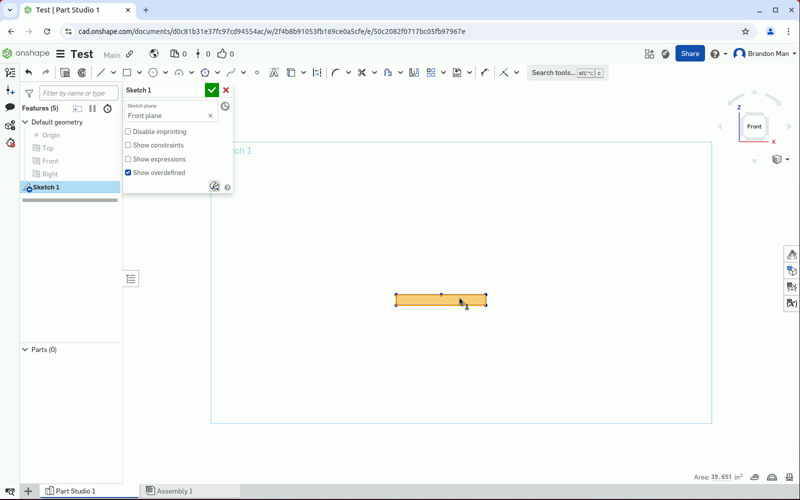
mouse_move(73, 352)
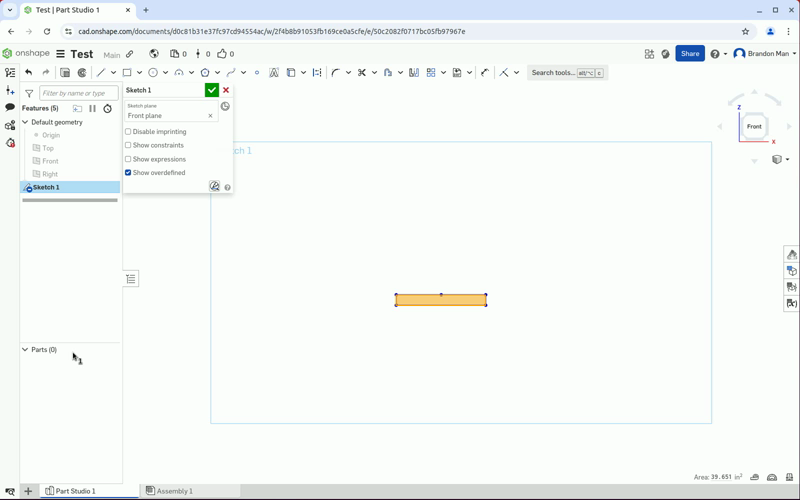
key(shift+y)
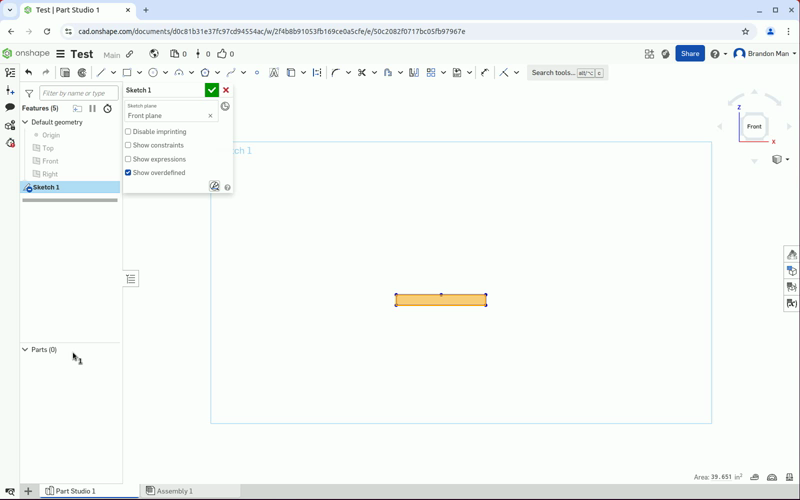
key(shift+e)
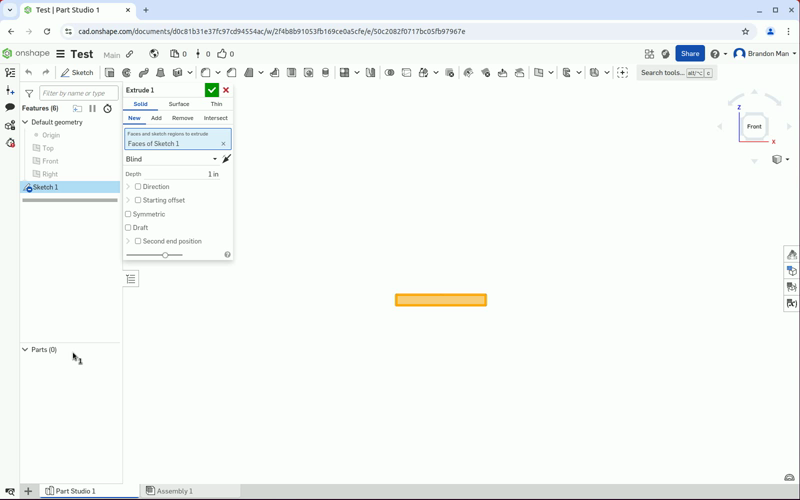
mouse_move(143, 106)
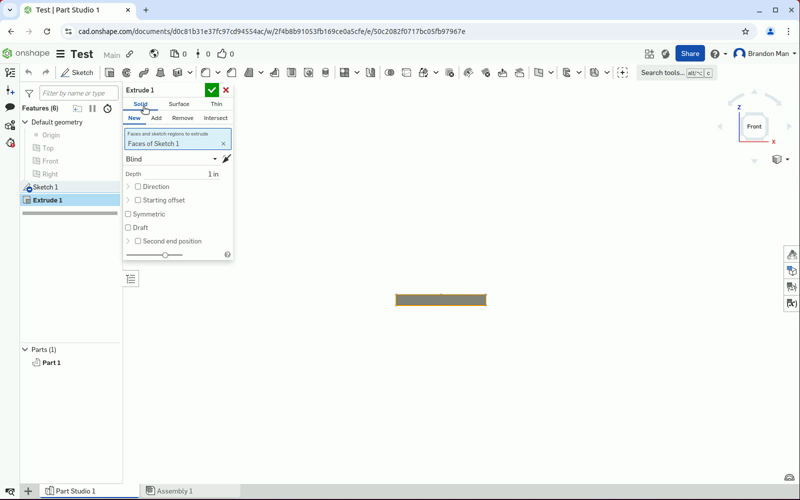
click(143, 106)
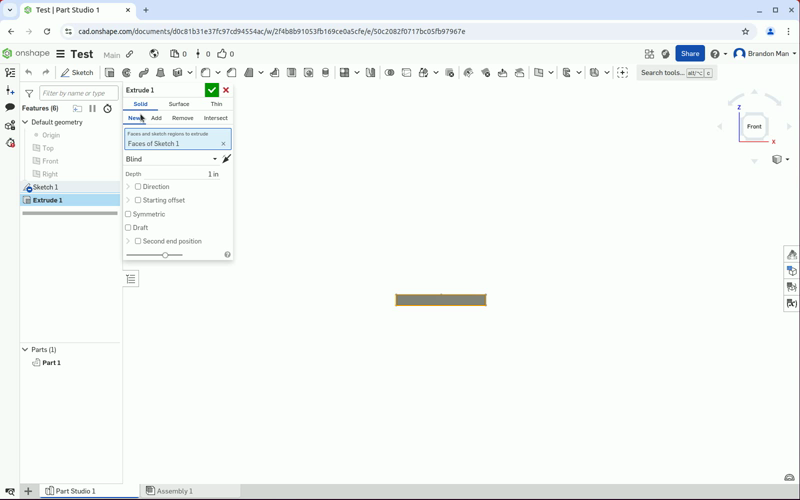
mouse_move(137, 120)
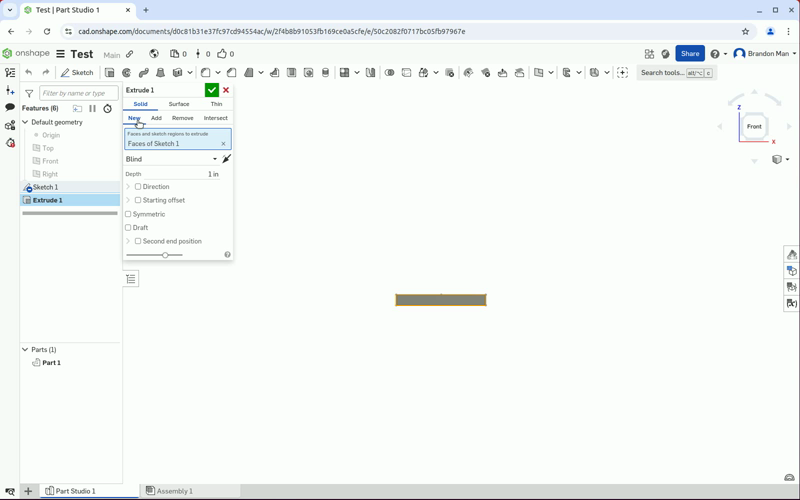
click(137, 120)
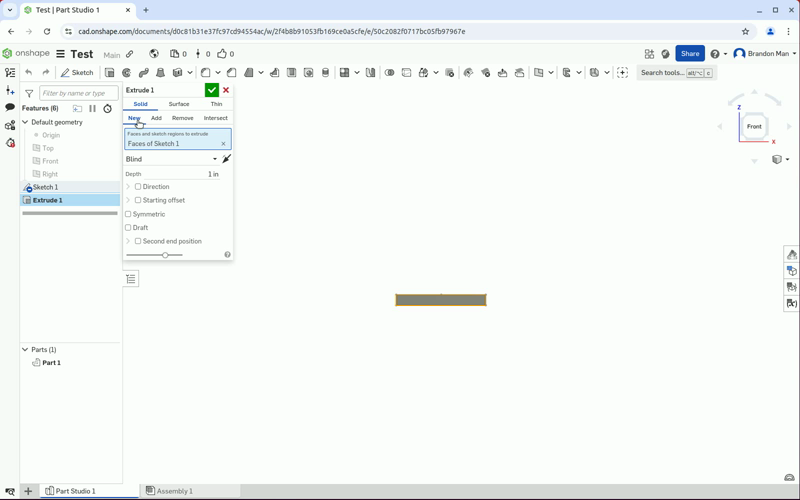
key(tab, 4)
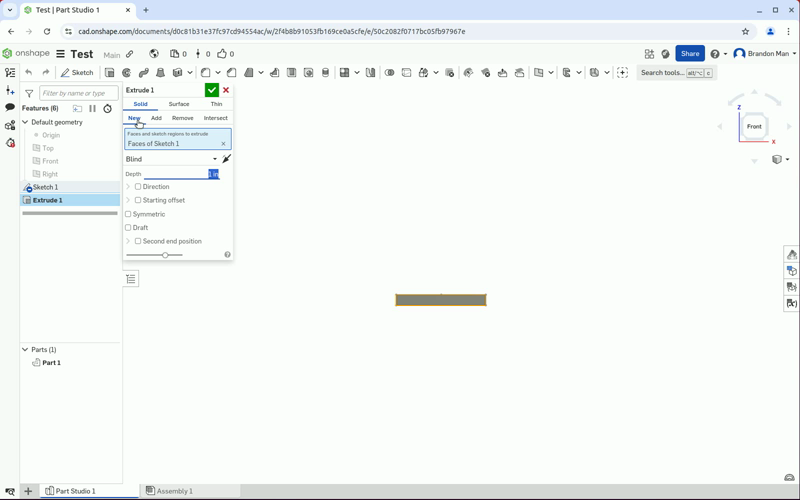
text(4.092)
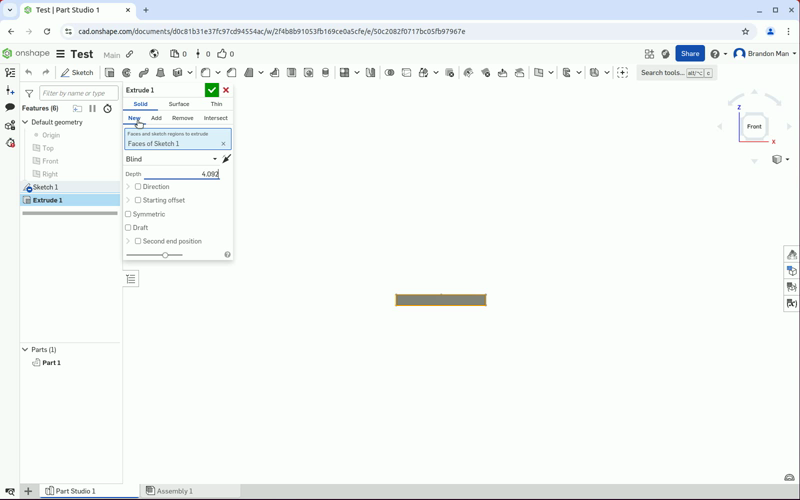
key(enter)
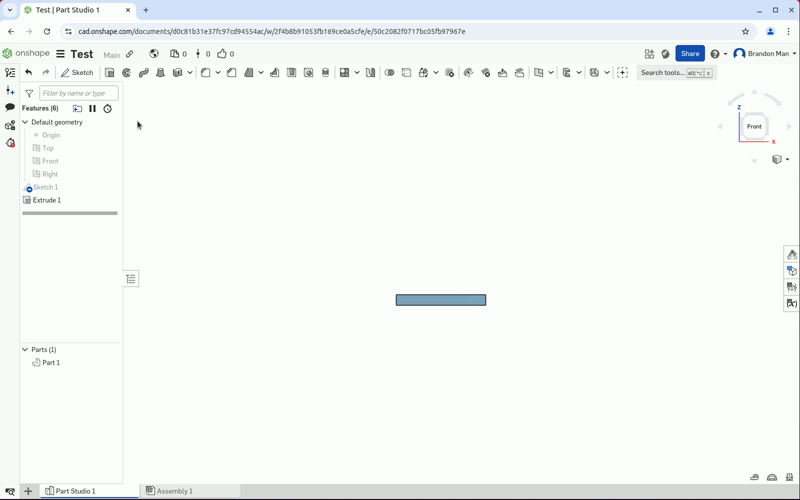
key(shift+h)
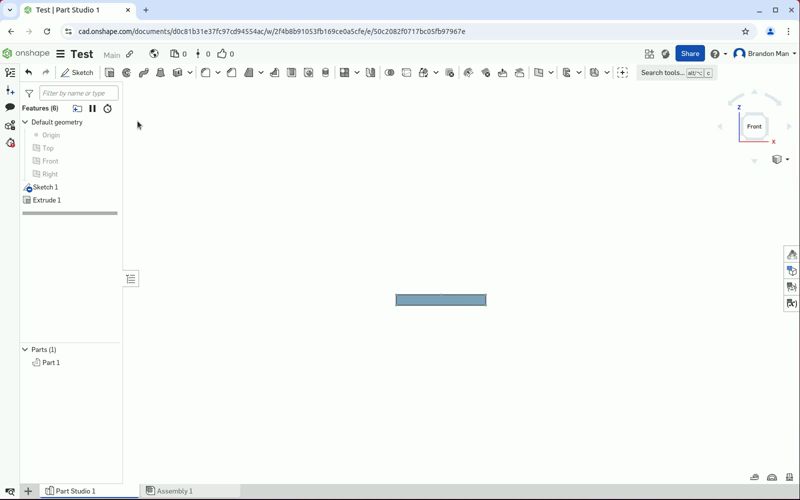
key(shift+h)
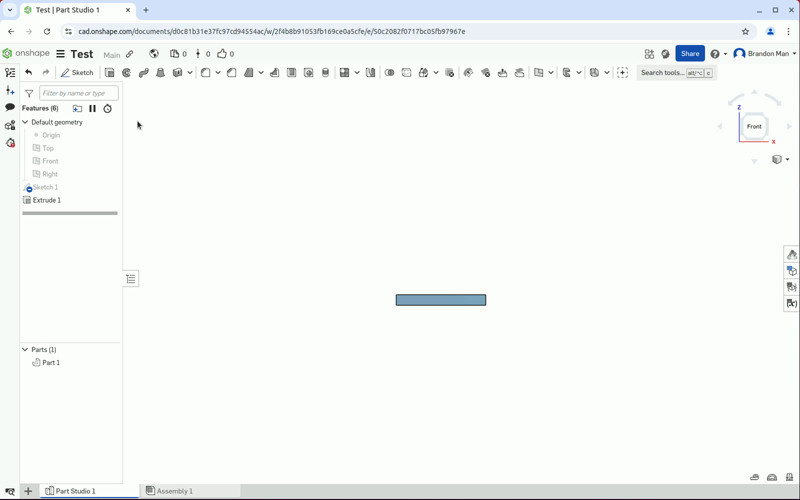
mouse_move(73, 189)
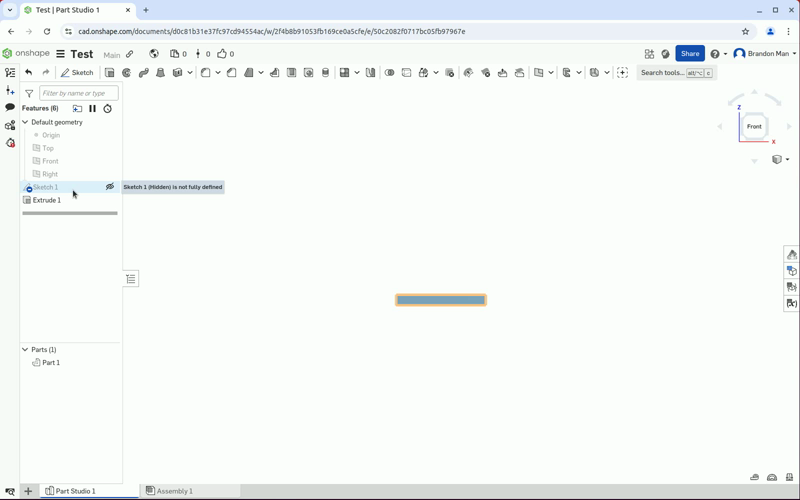
click(73, 189)
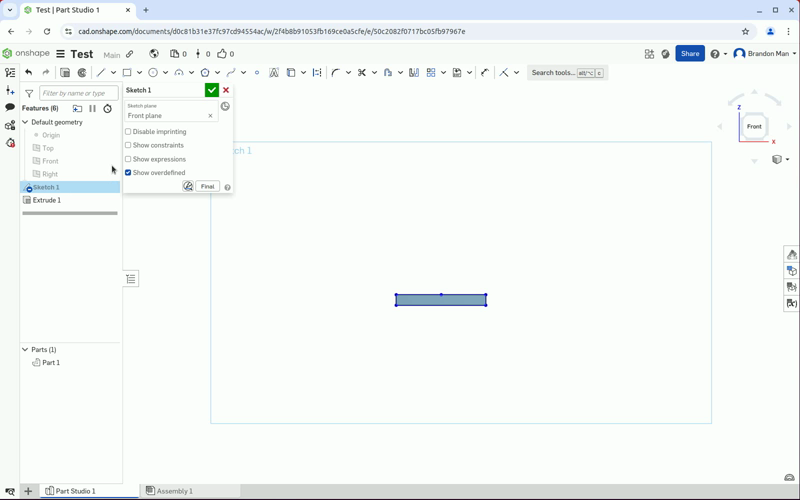
mouse_move(229, 92)
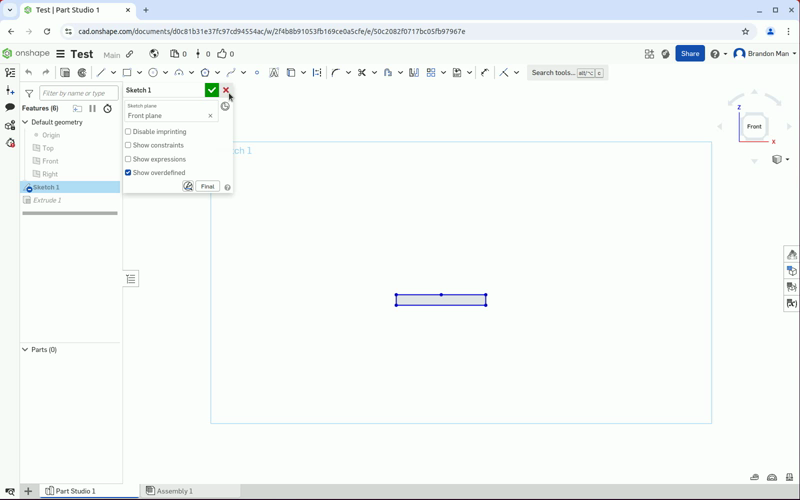
click(229, 92)
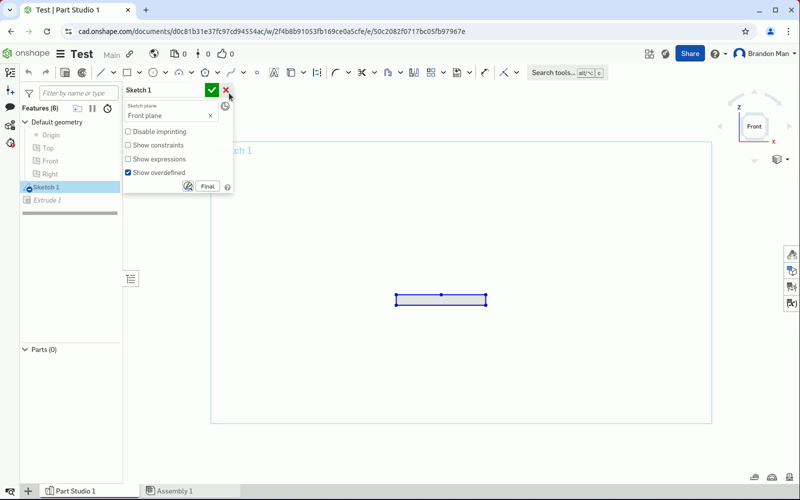
key(shift+s)
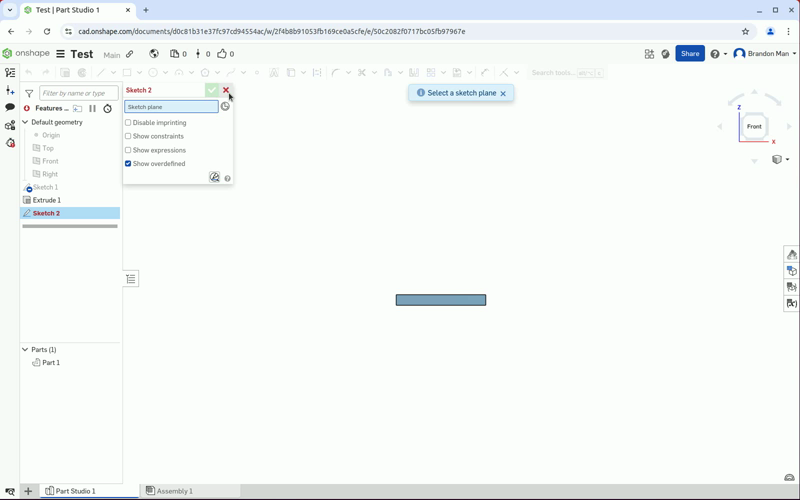
mouse_move(73, 163)
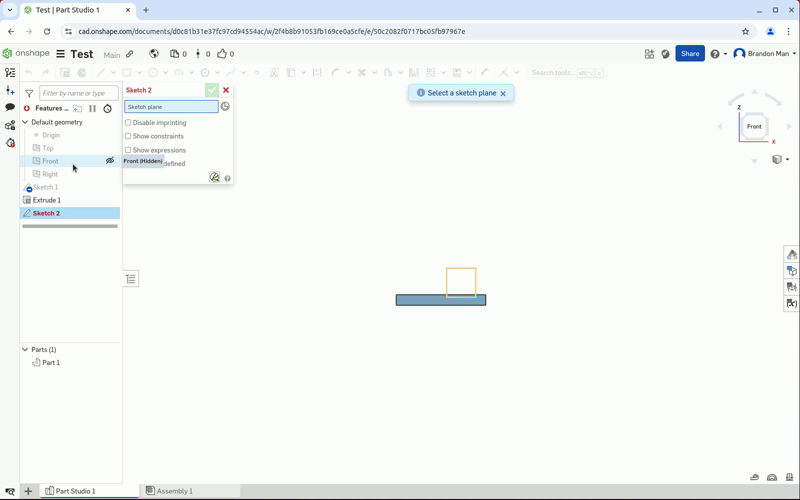
click(73, 163)
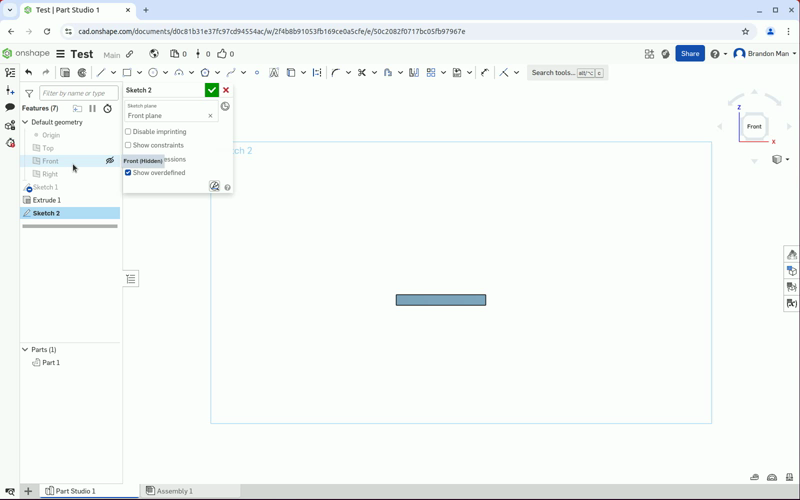
mouse_move(73, 352)
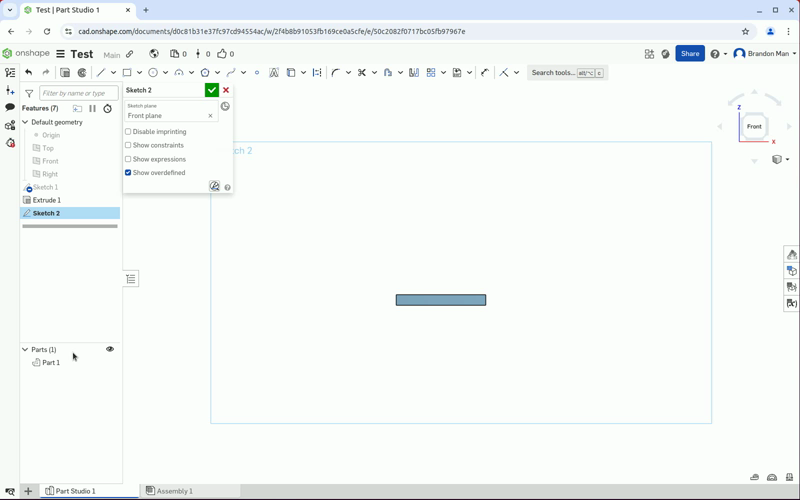
key(y)
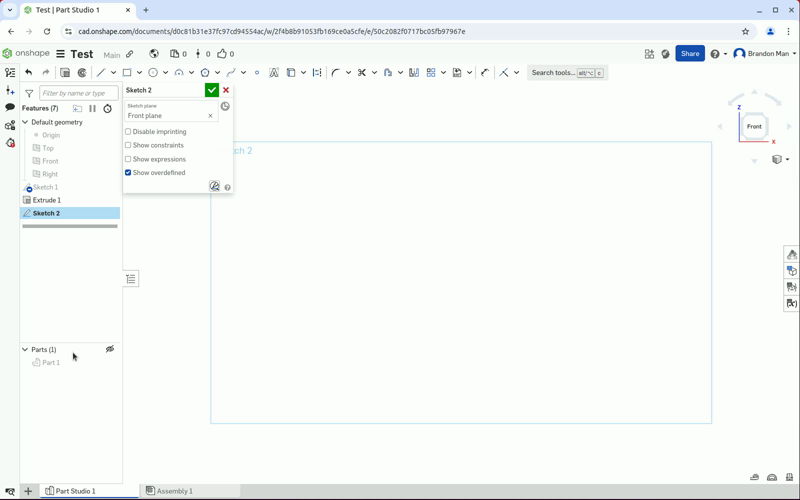
key(l)
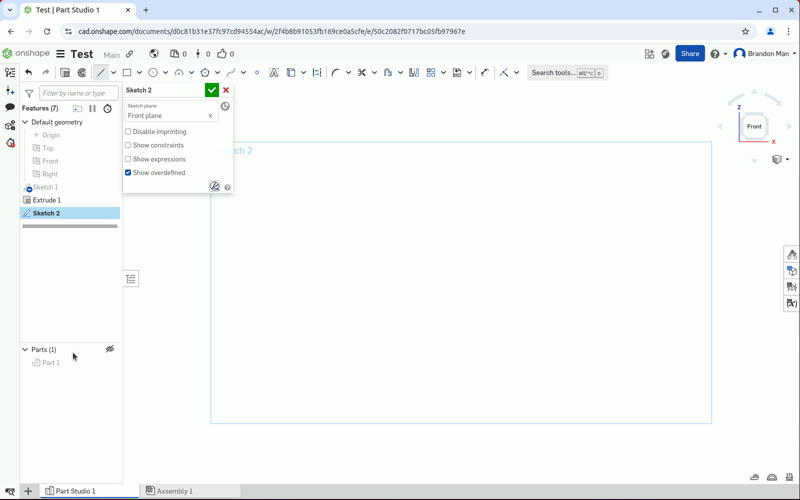
key_down(shift)
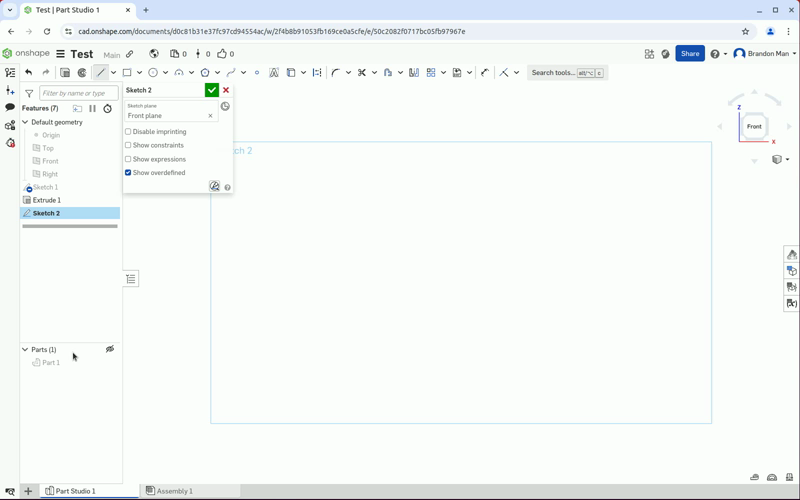
mouse_move(484, 305)
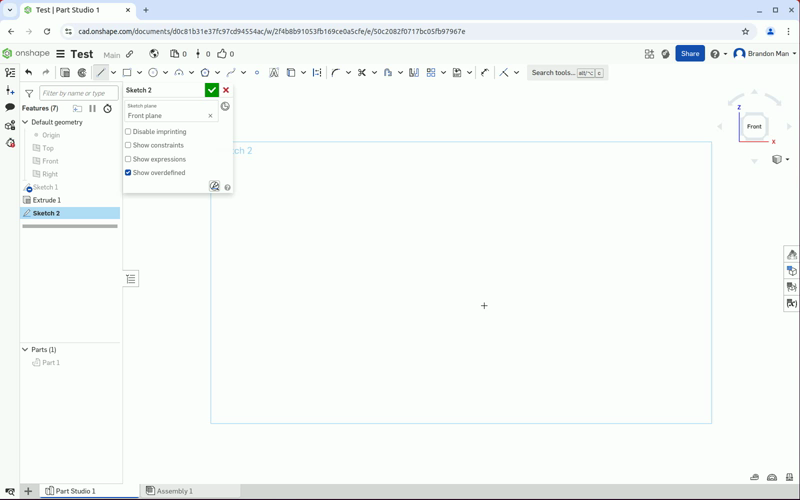
click(484, 305)
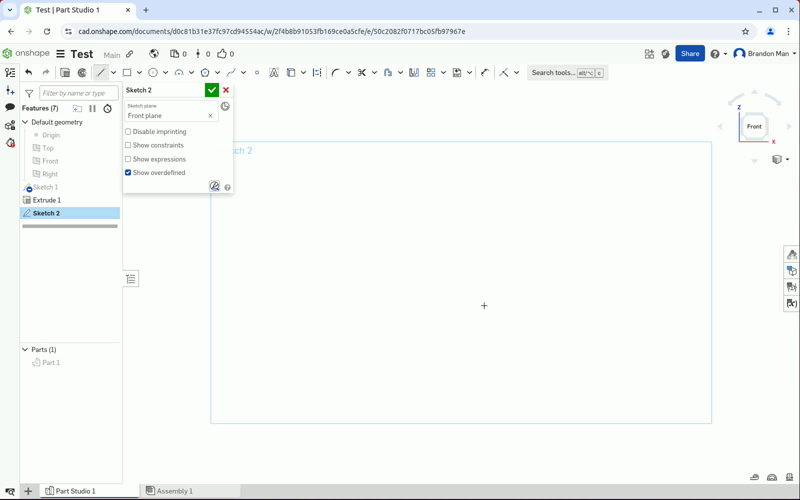
key_up(shift)
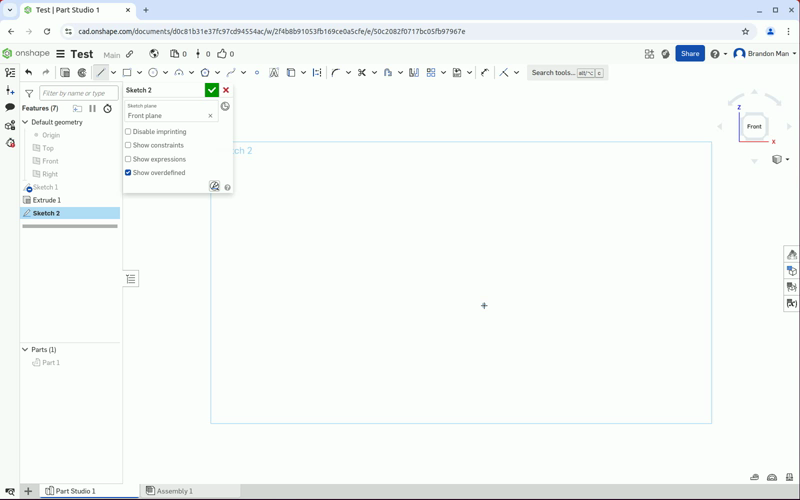
key_down(shift)
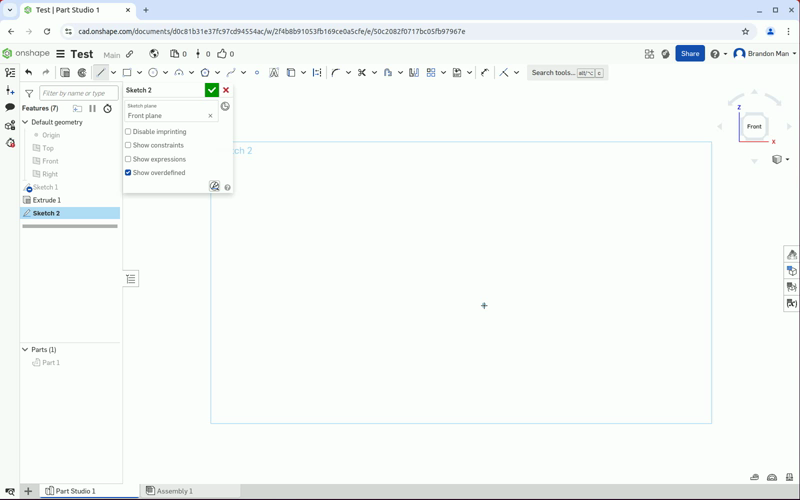
mouse_move(573, 305)
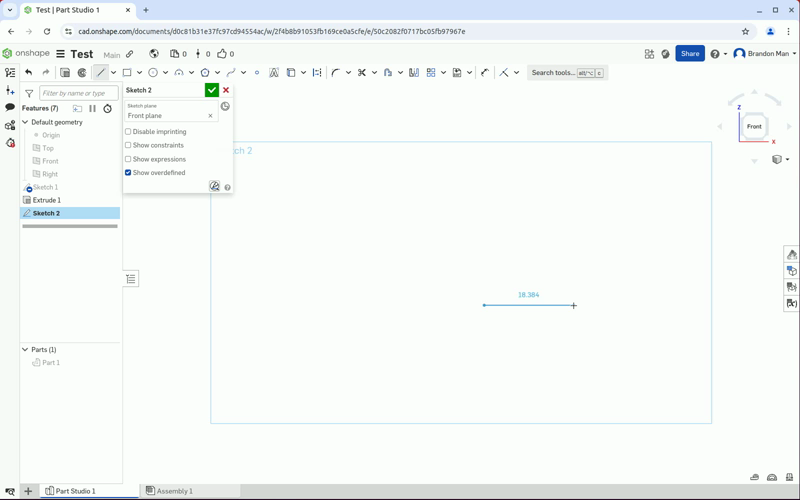
click(573, 305)
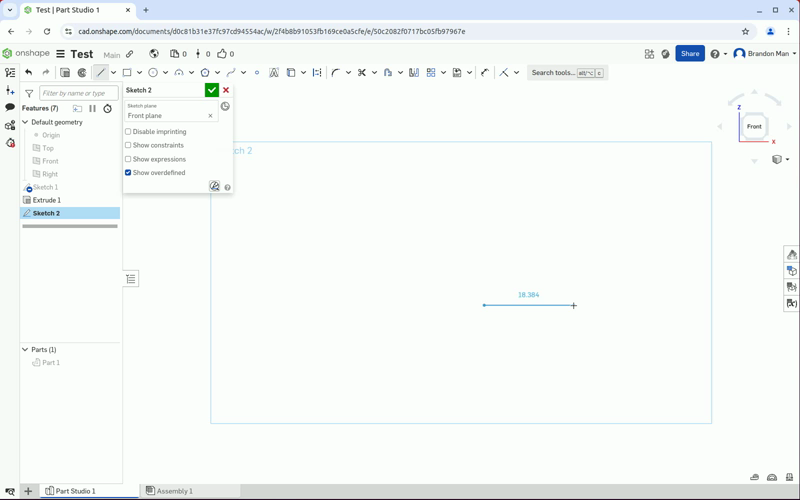
key_up(shift)
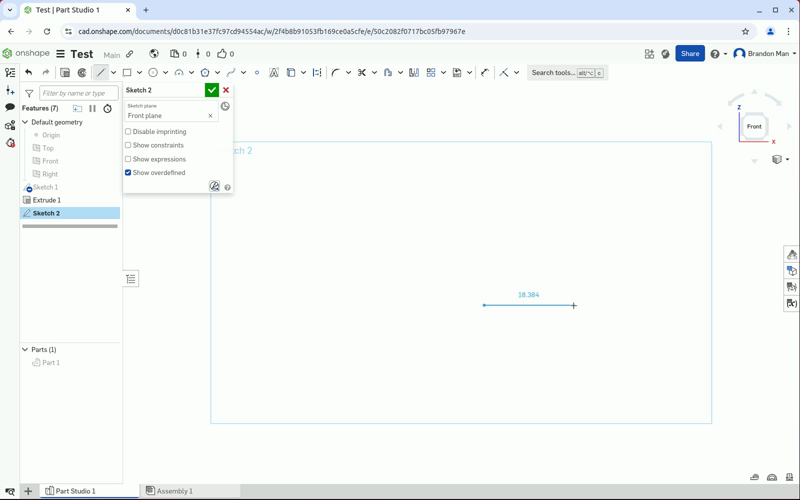
key_down(shift)
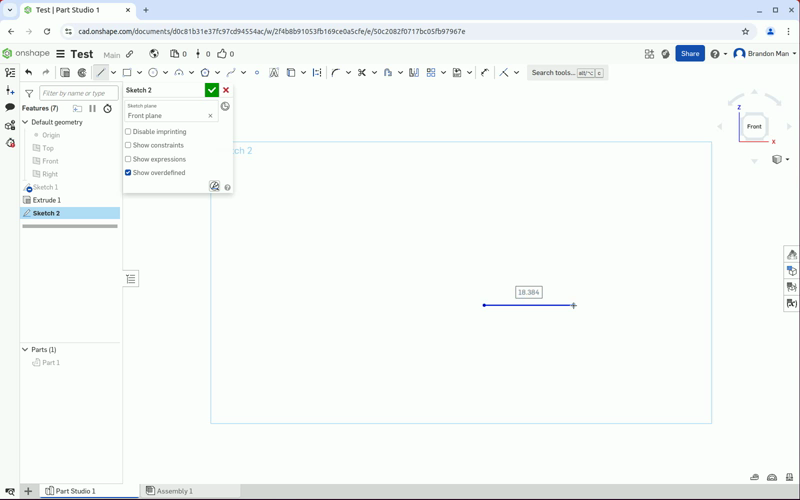
mouse_move(589, 305)
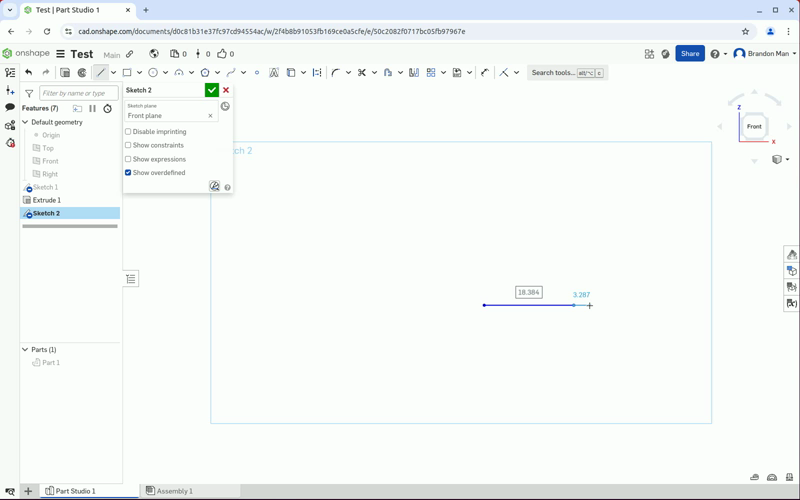
mouse_move(573, 294)
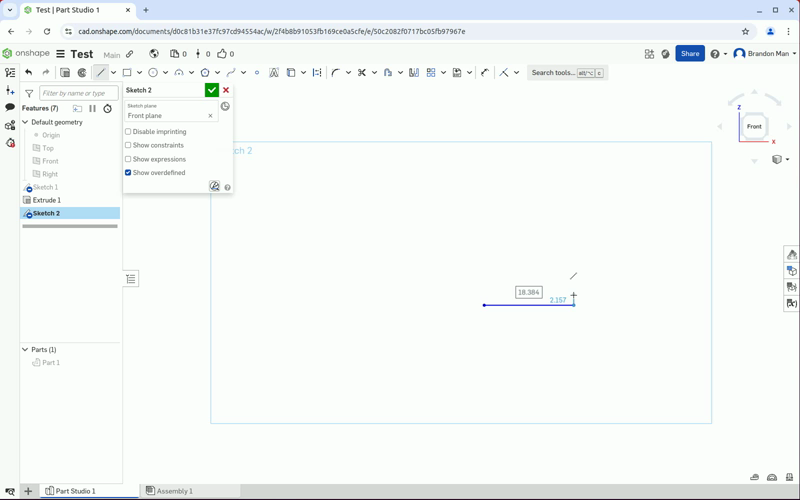
click(573, 294)
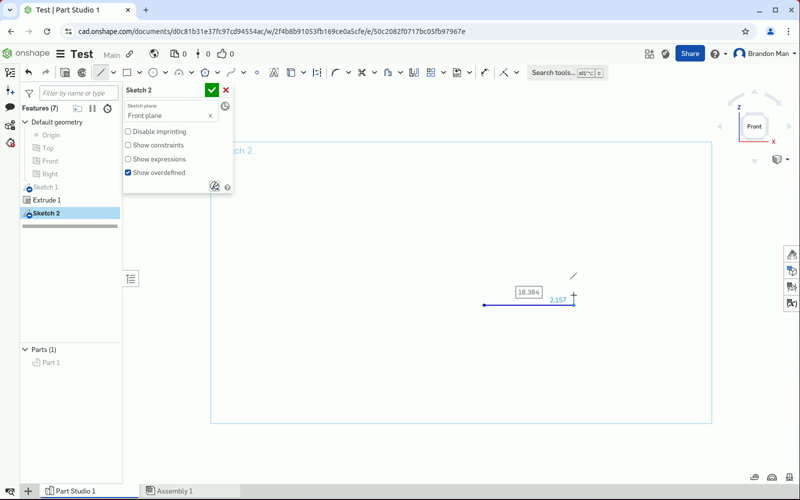
key_up(shift)
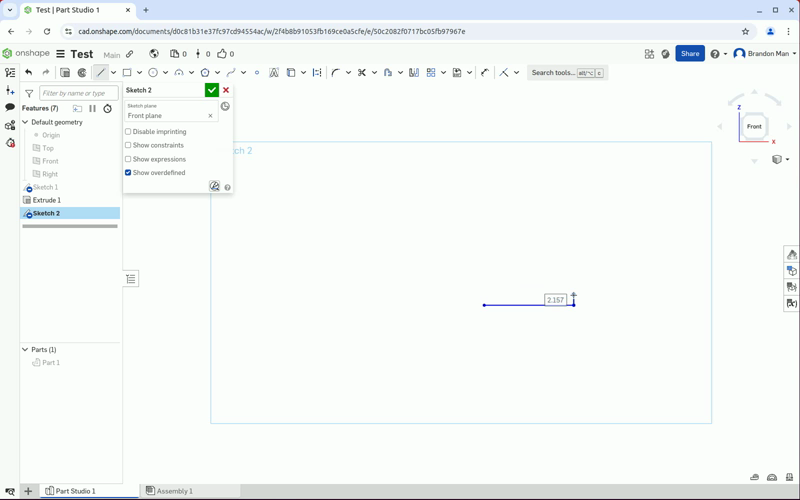
key_down(shift)
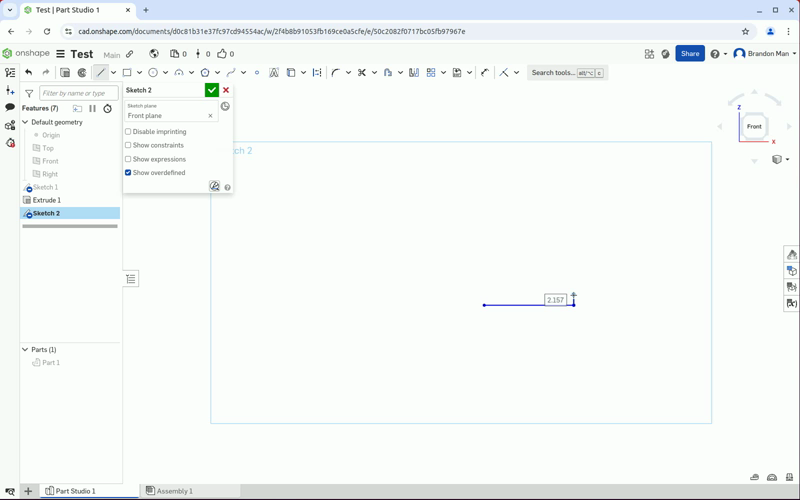
mouse_move(589, 294)
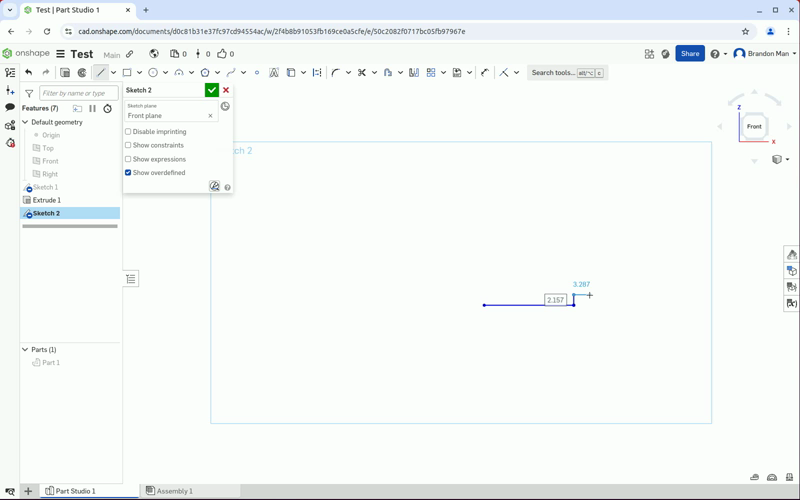
mouse_move(529, 294)
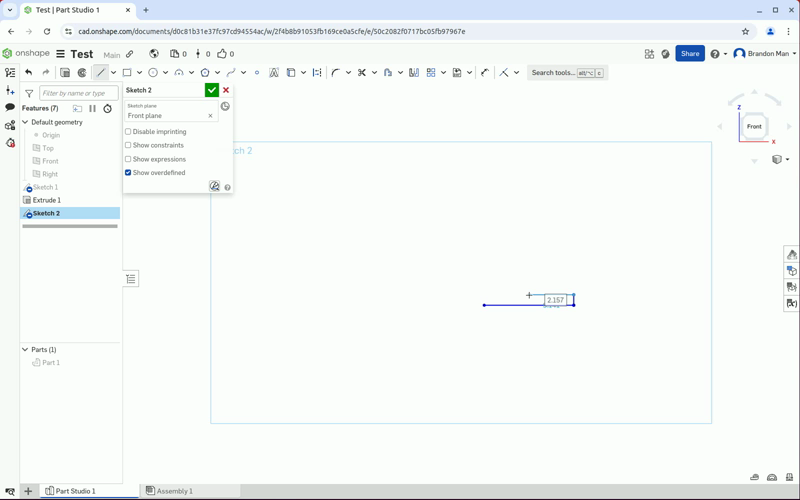
click(529, 294)
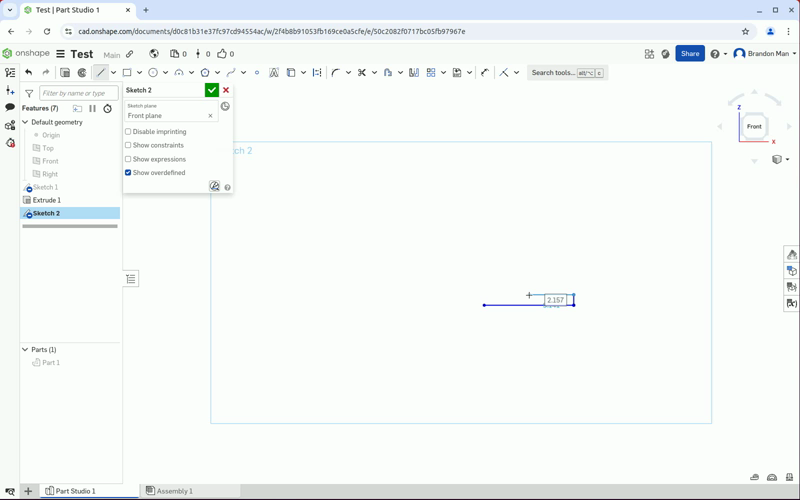
key_up(shift)
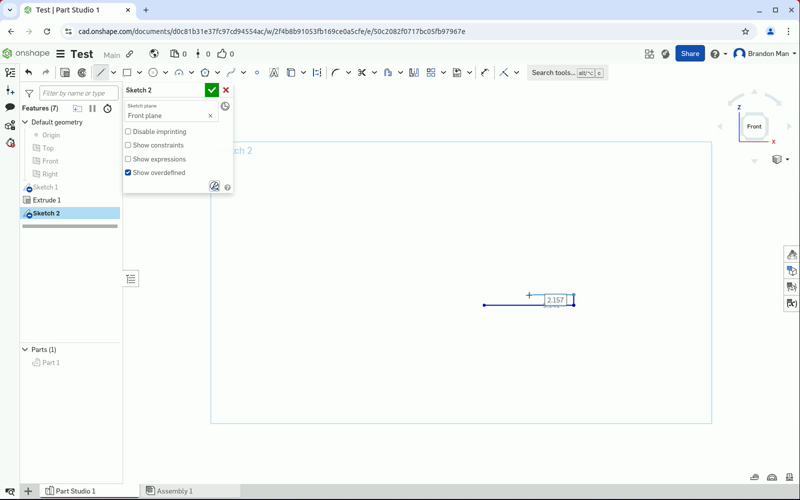
key_down(shift)
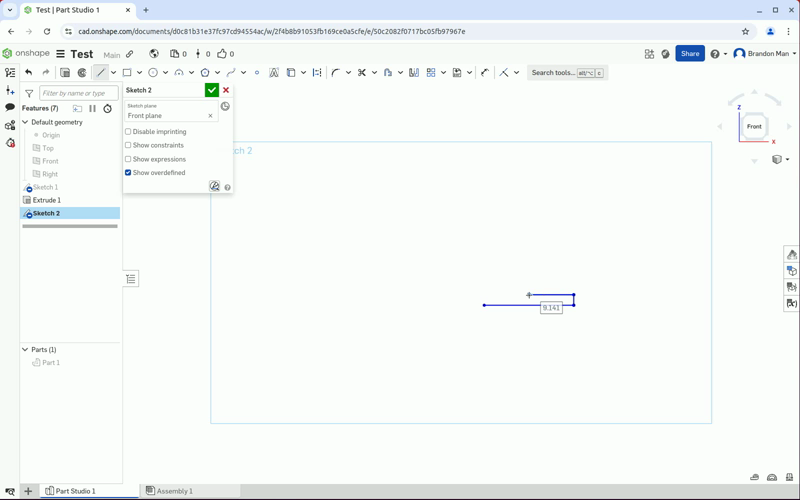
mouse_move(559, 294)
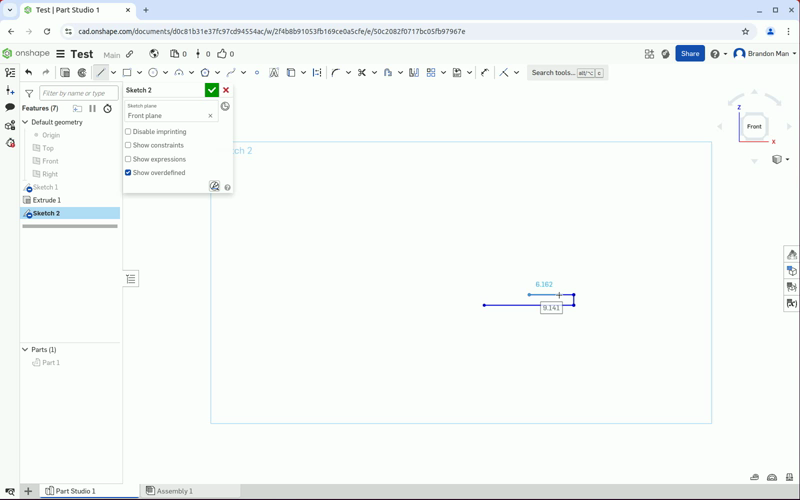
mouse_move(484, 294)
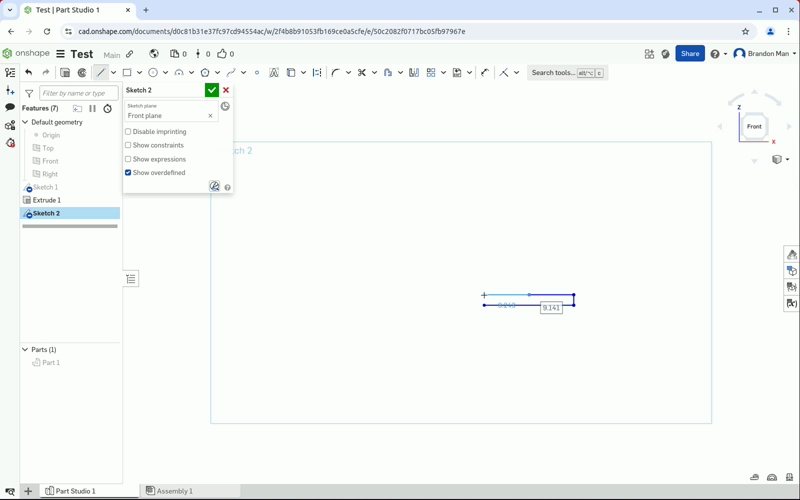
click(484, 294)
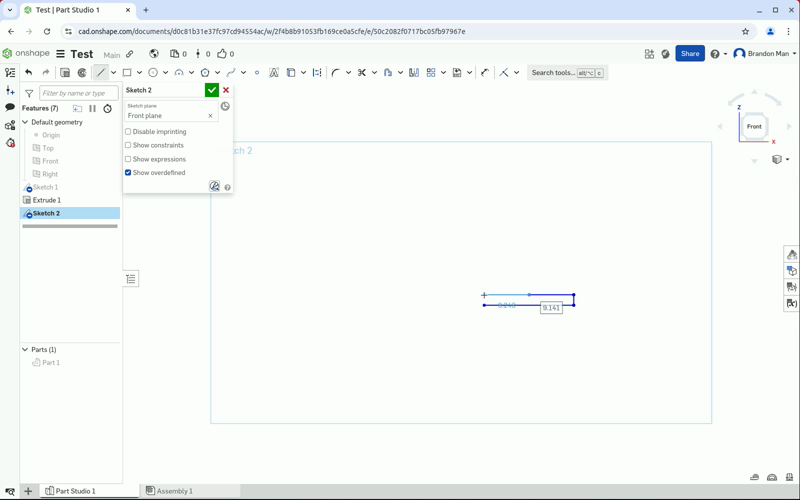
key_up(shift)
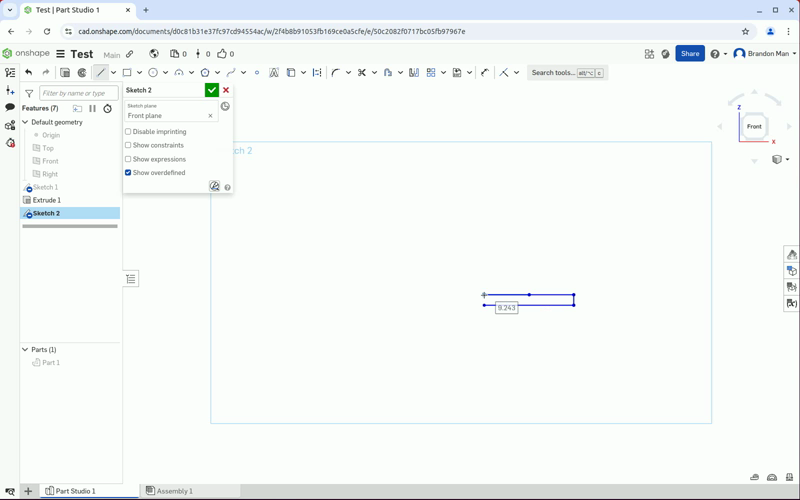
mouse_move(514, 294)
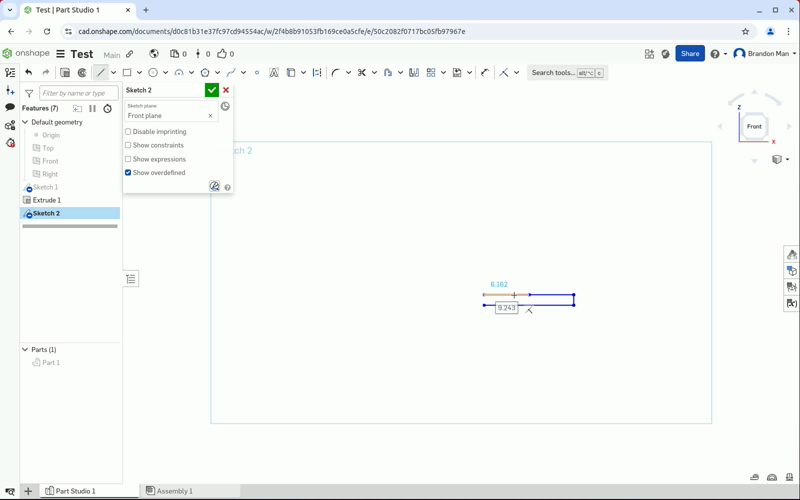
key_down(shift)
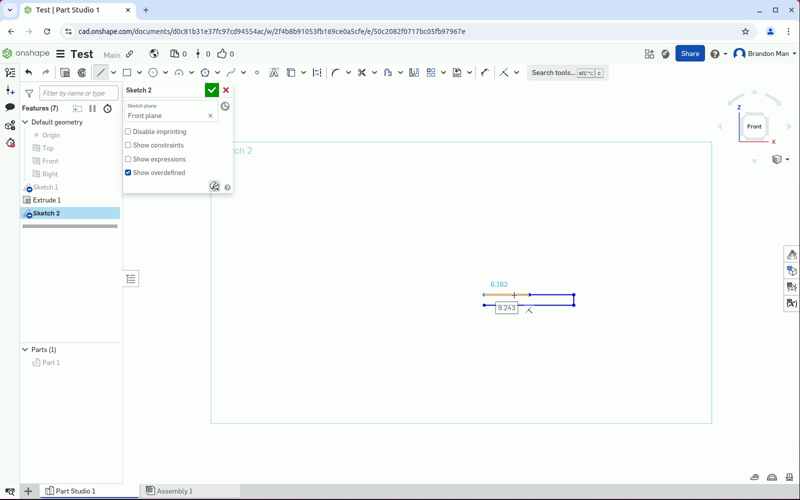
mouse_move(484, 305)
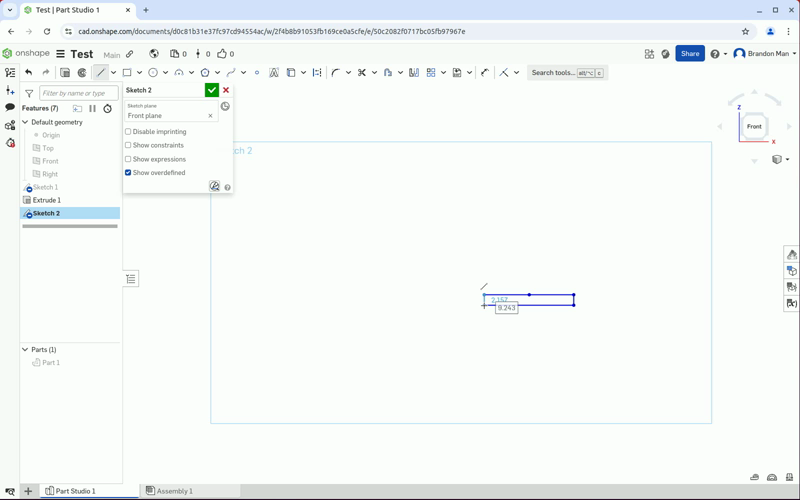
key_up(shift)
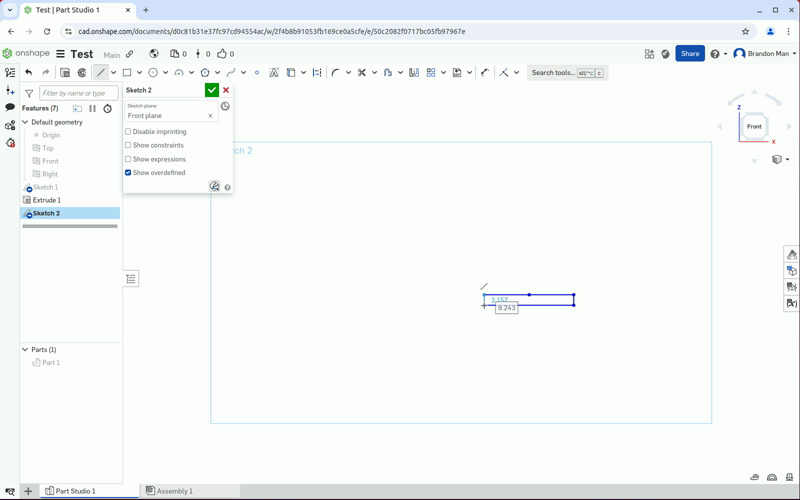
click(484, 305)
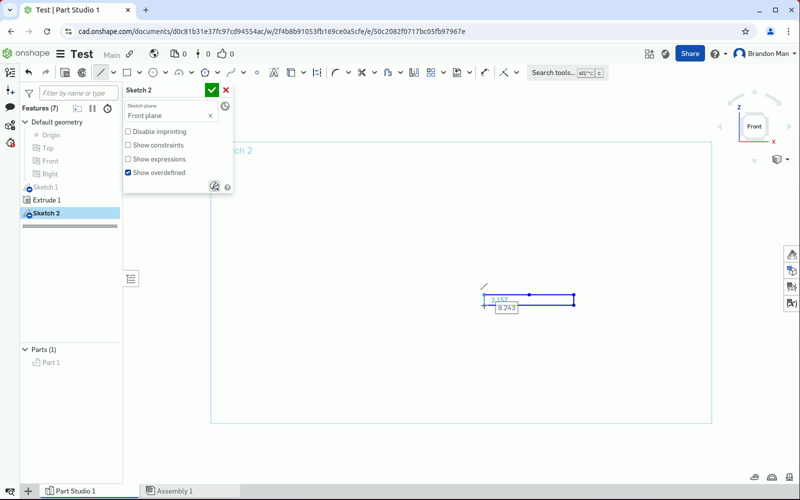
key(esc)
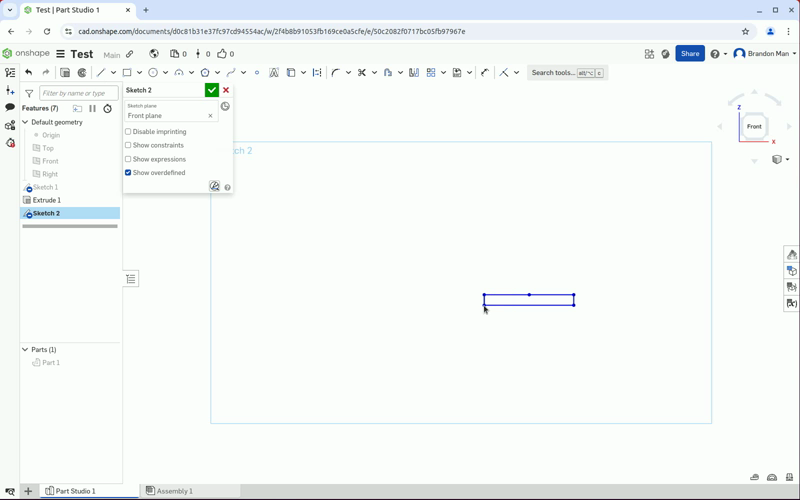
mouse_move(487, 298)
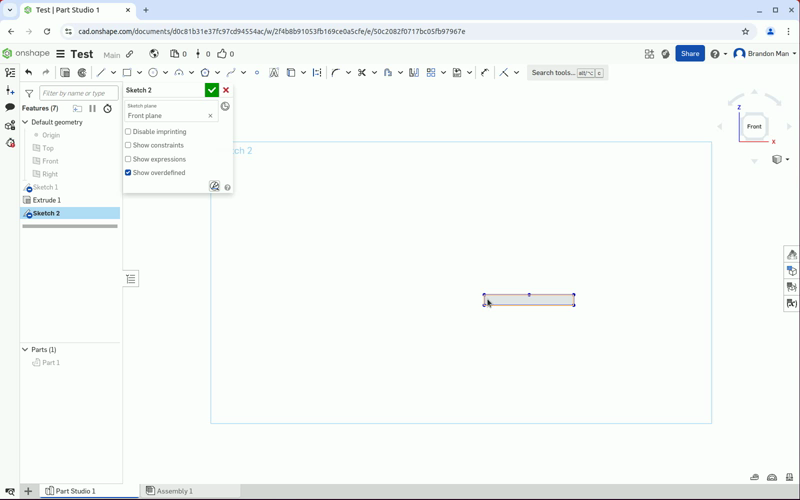
scroll(6)
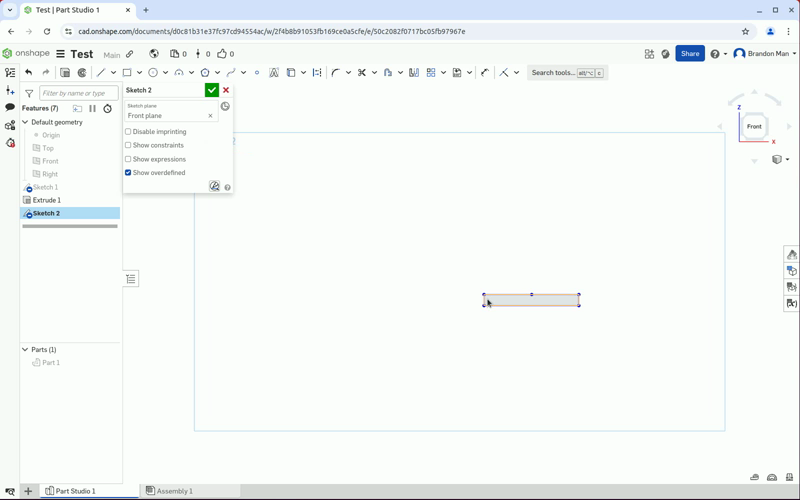
scroll(6)
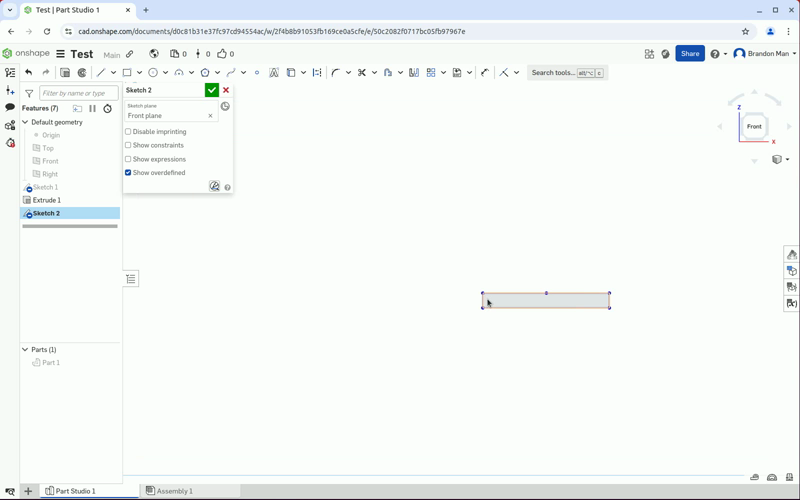
scroll(6)
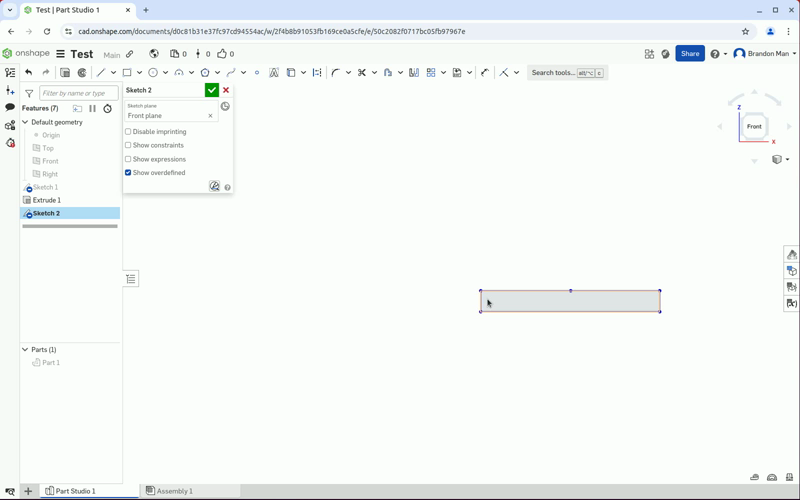
scroll(6)
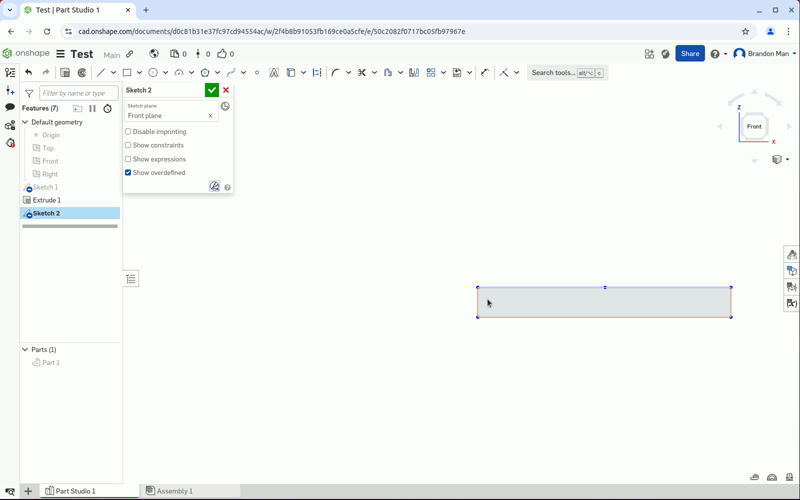
scroll(6)
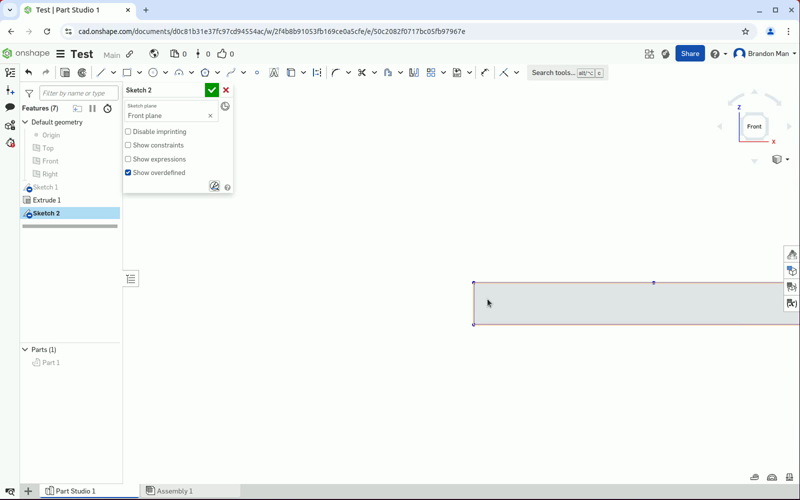
scroll(6)
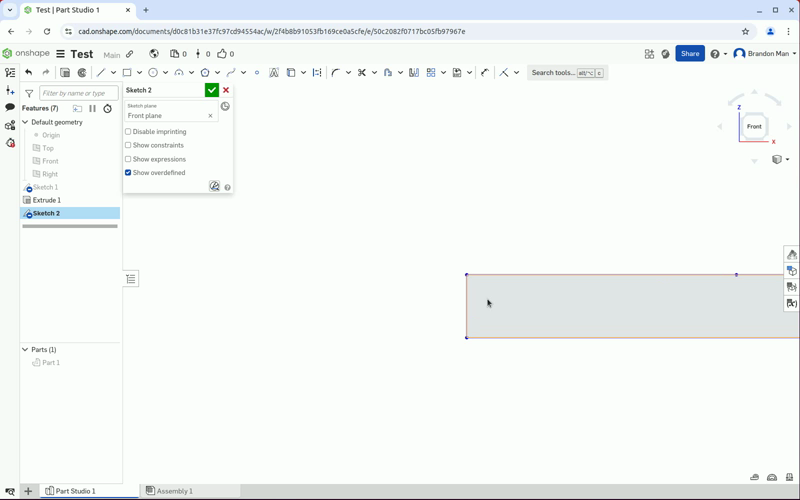
scroll(6)
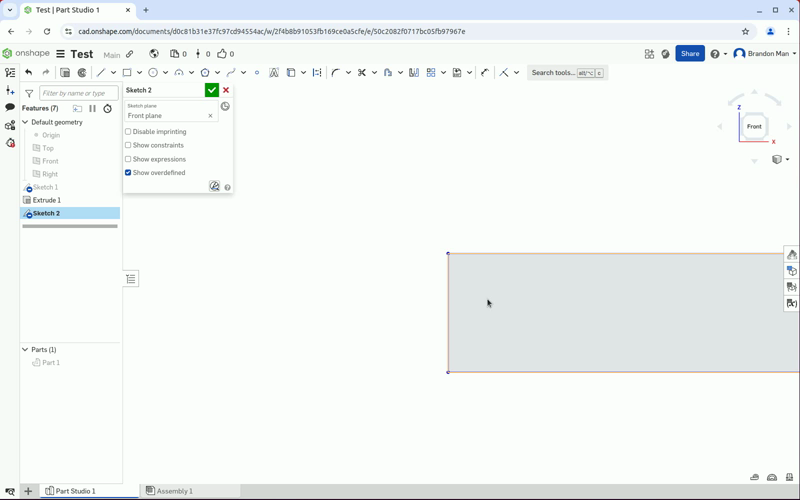
click(487, 298)
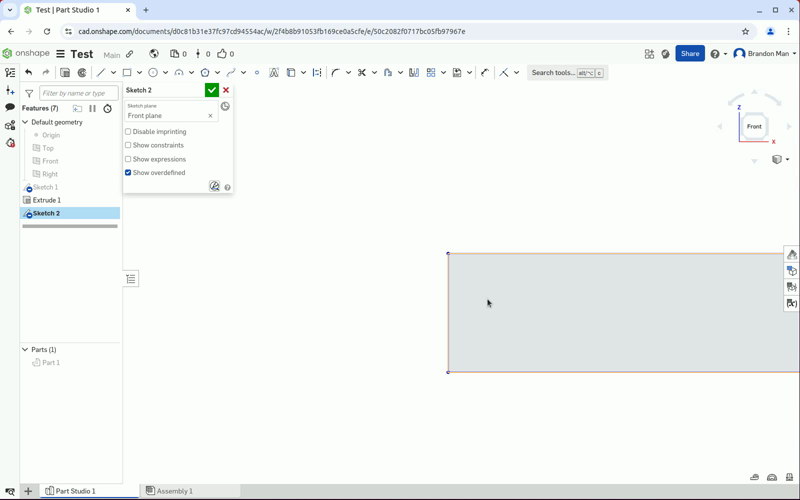
scroll(-6)
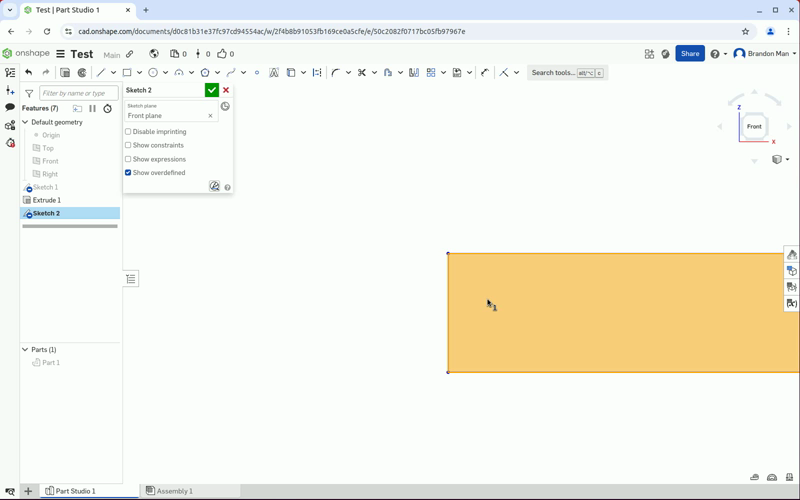
scroll(-6)
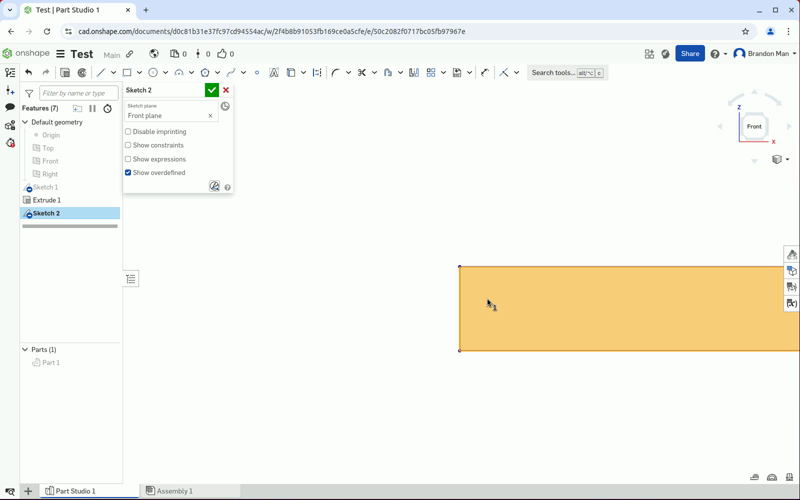
scroll(-6)
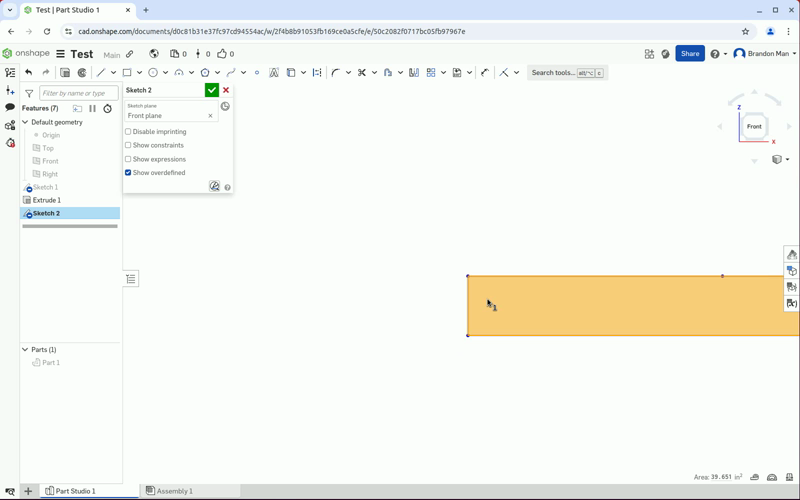
scroll(-6)
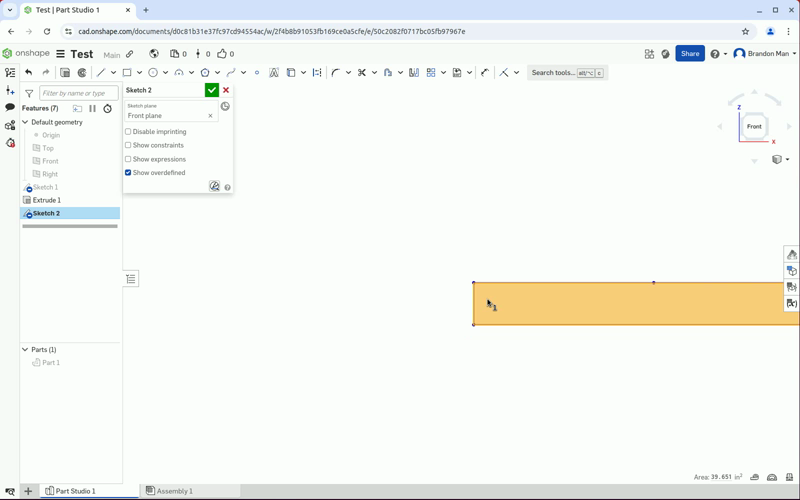
scroll(-6)
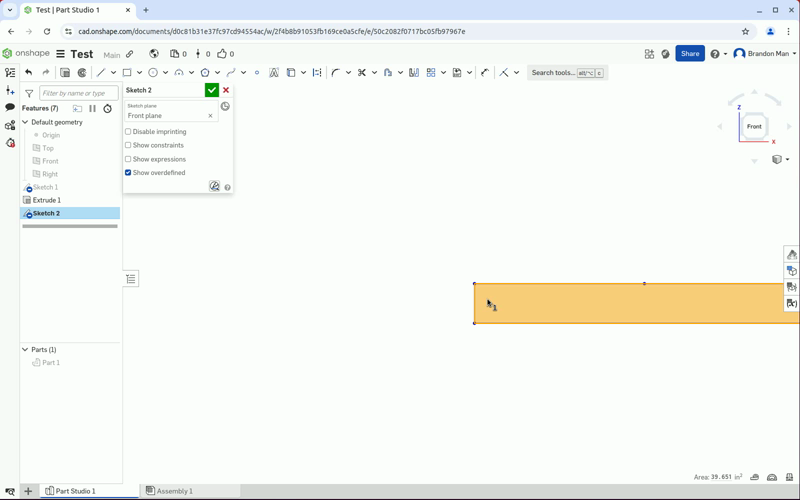
scroll(-6)
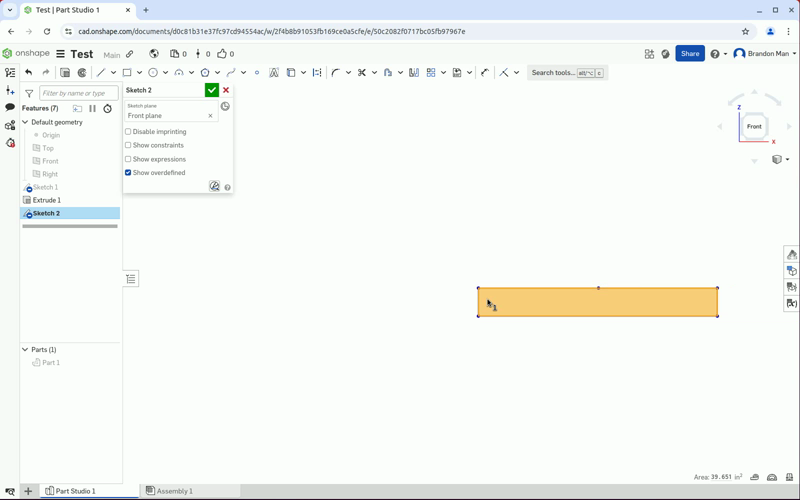
scroll(-6)
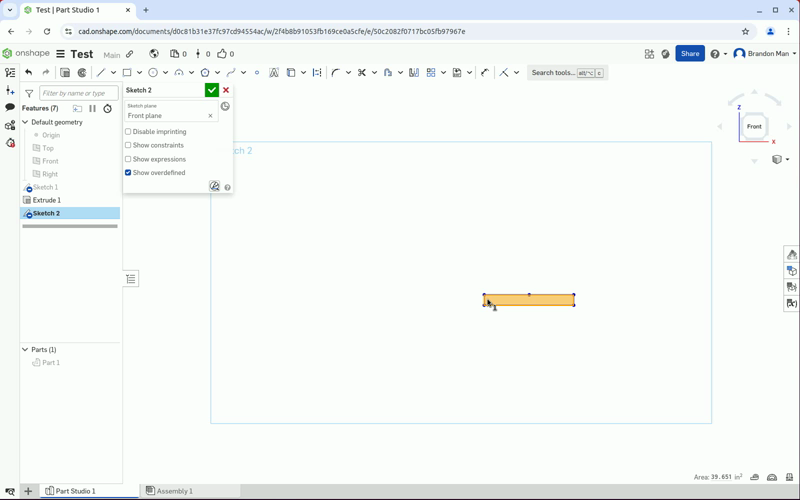
mouse_move(73, 352)
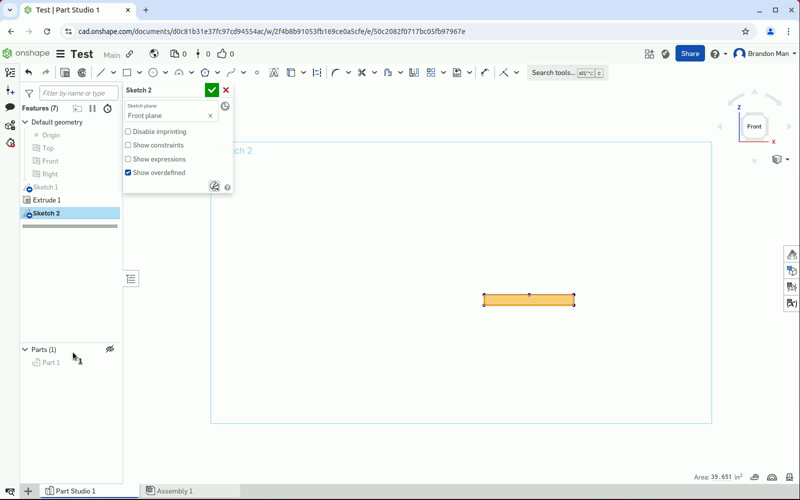
key(shift+y)
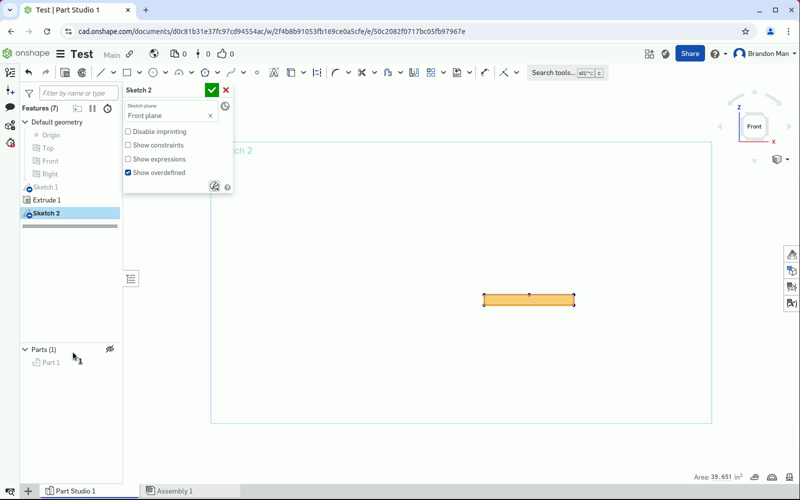
key(shift+e)
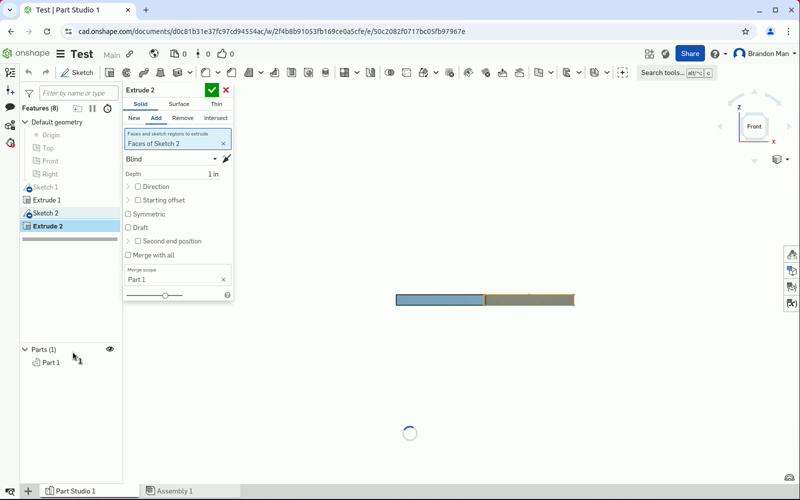
mouse_move(143, 106)
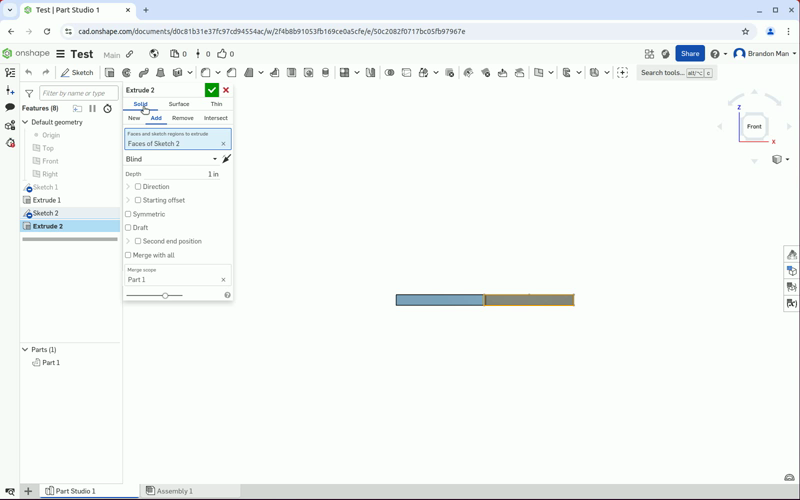
click(143, 106)
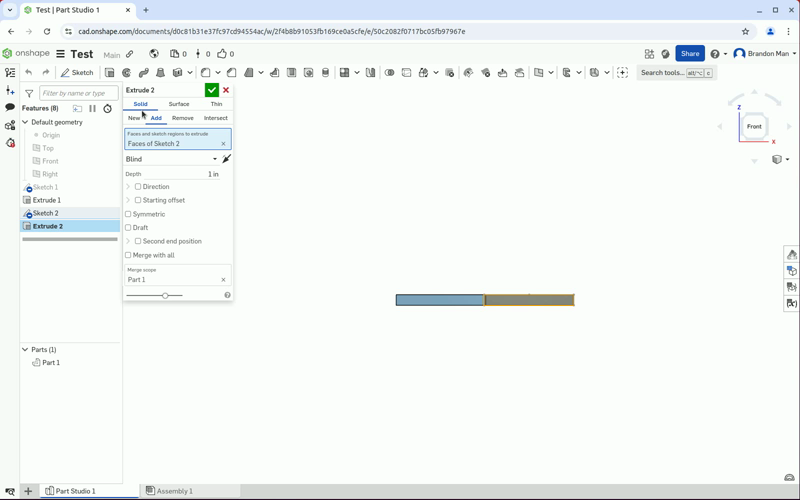
mouse_move(137, 120)
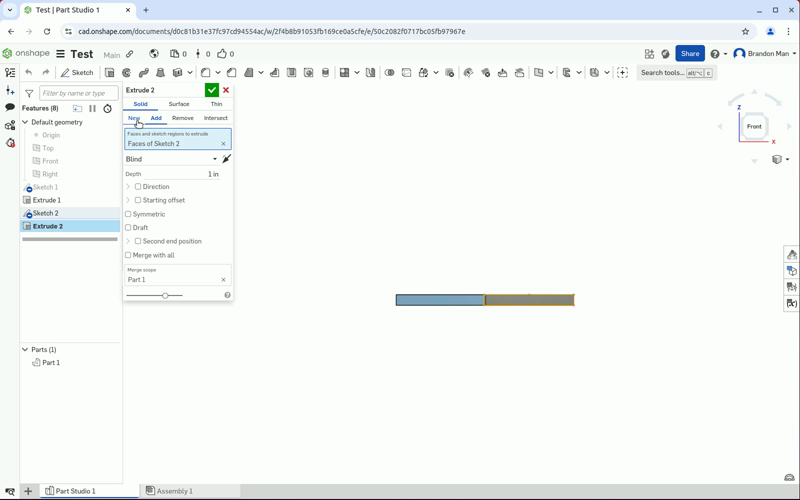
click(137, 120)
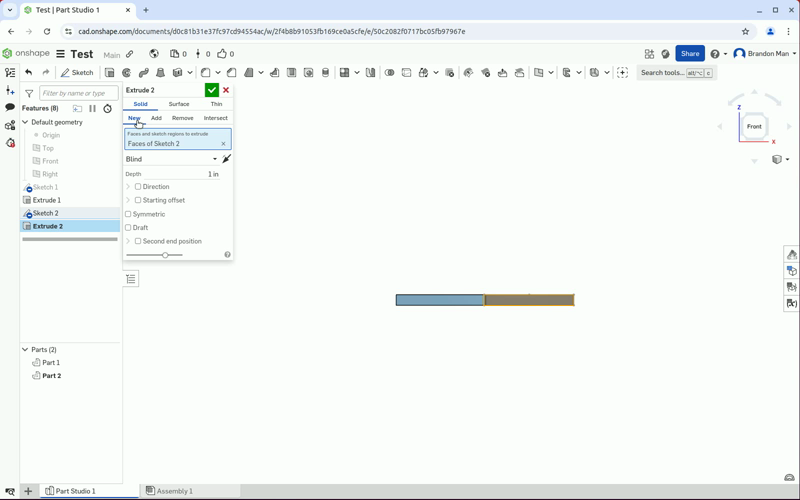
key(tab, 4)
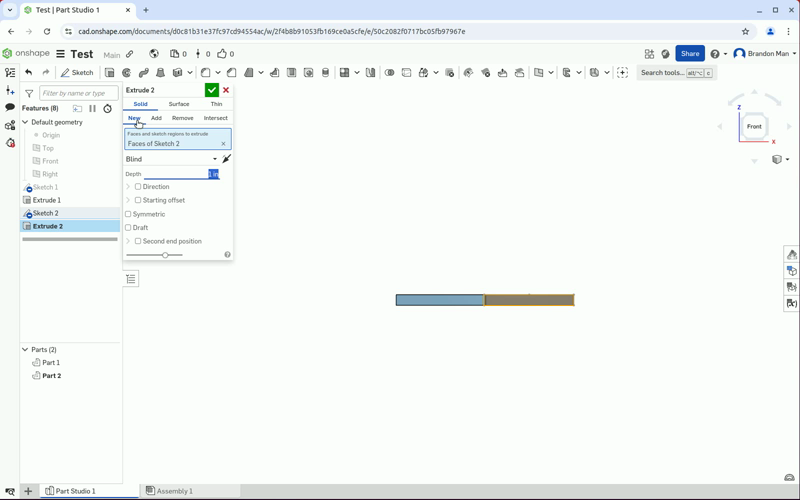
text(4.092)
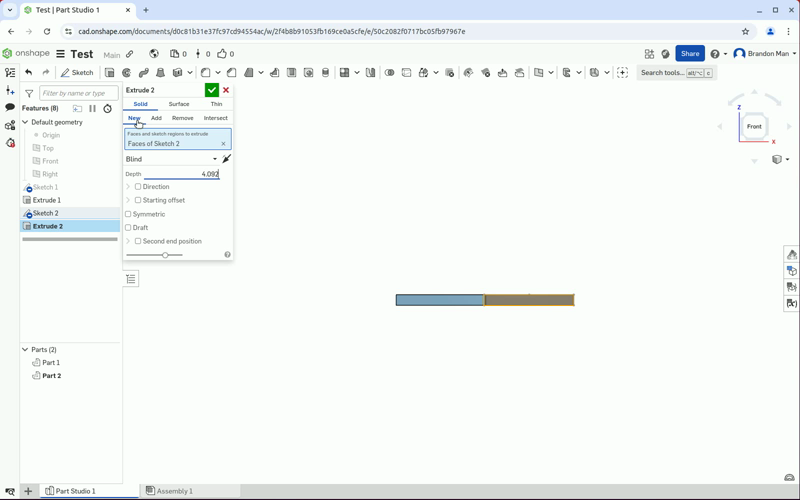
key(enter)
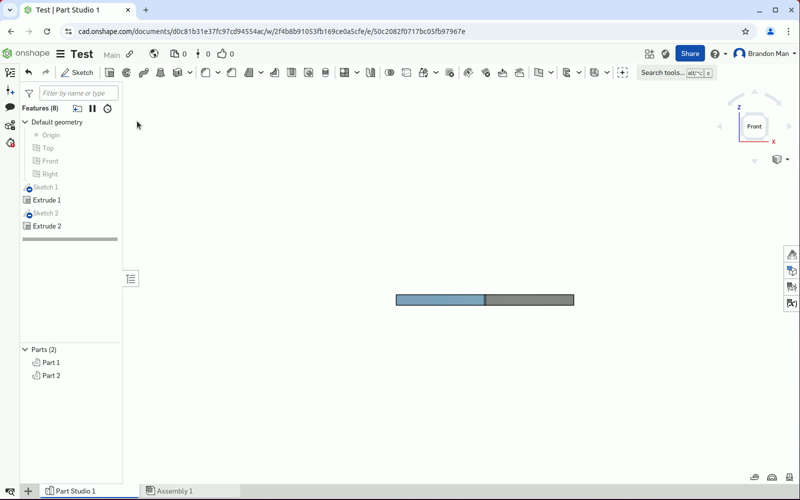
key(shift+h)
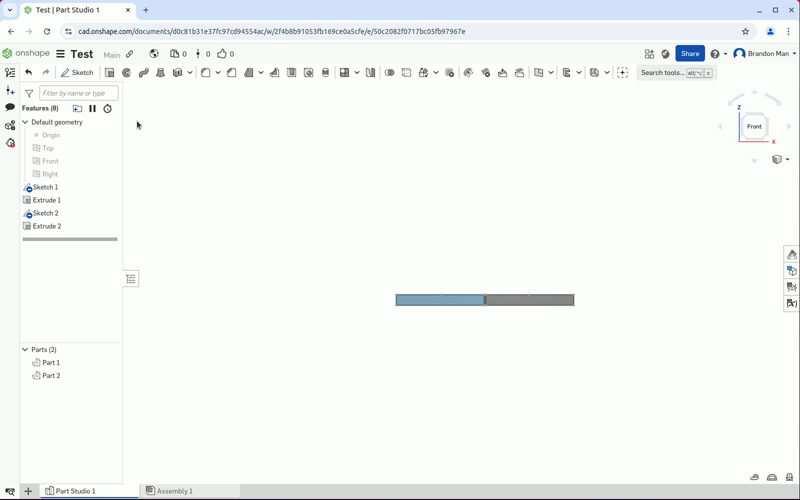
key(shift+h)
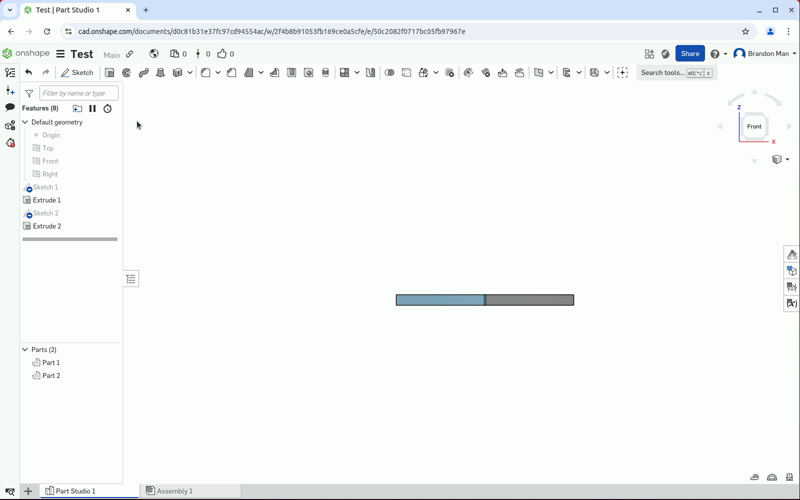
mouse_move(73, 189)
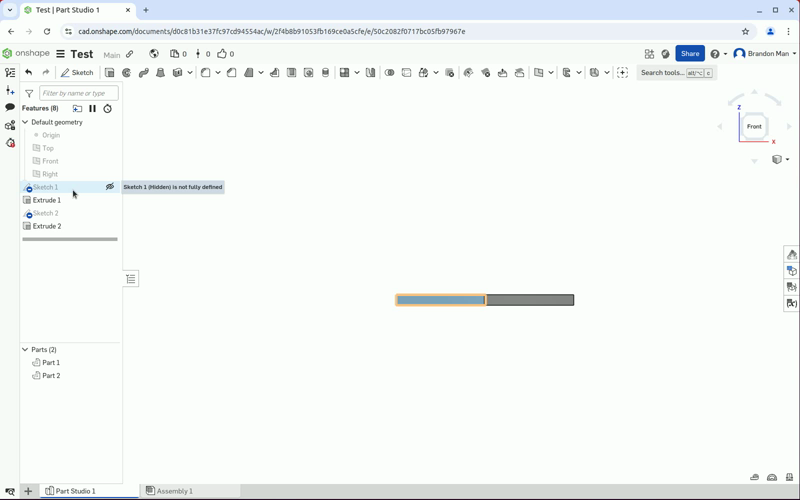
click(73, 189)
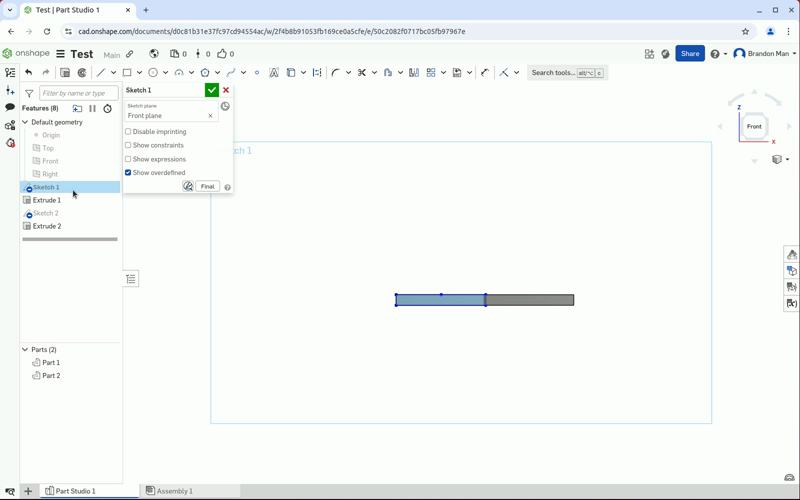
mouse_move(229, 92)
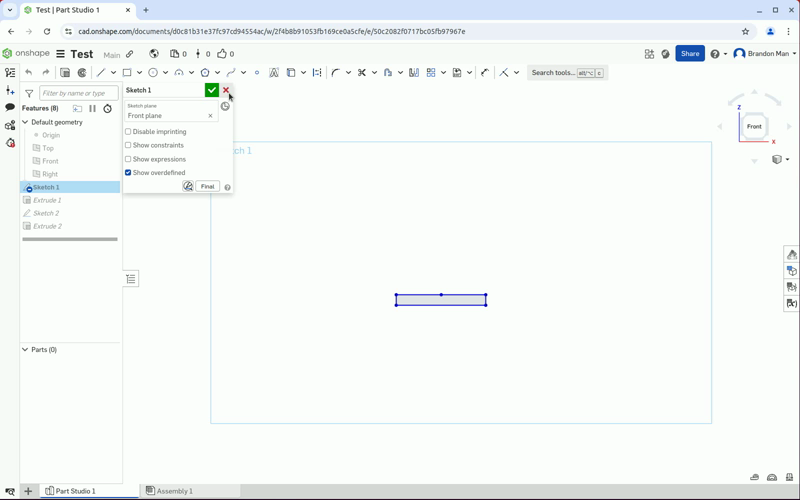
click(229, 92)
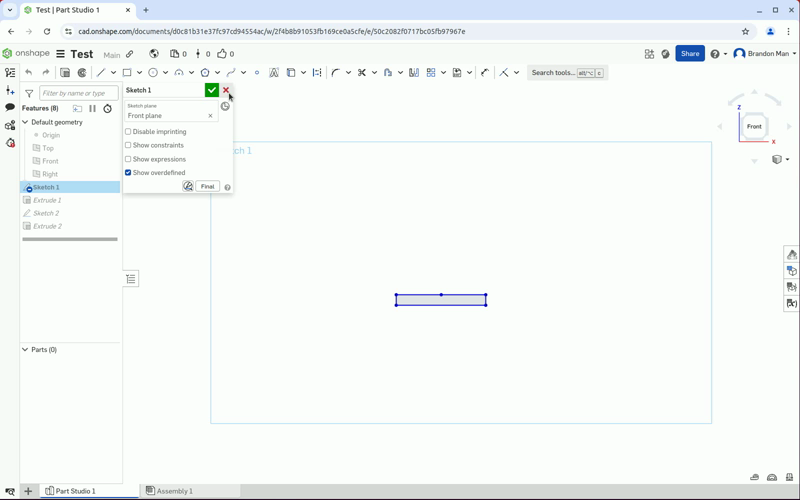
key(shift+s)
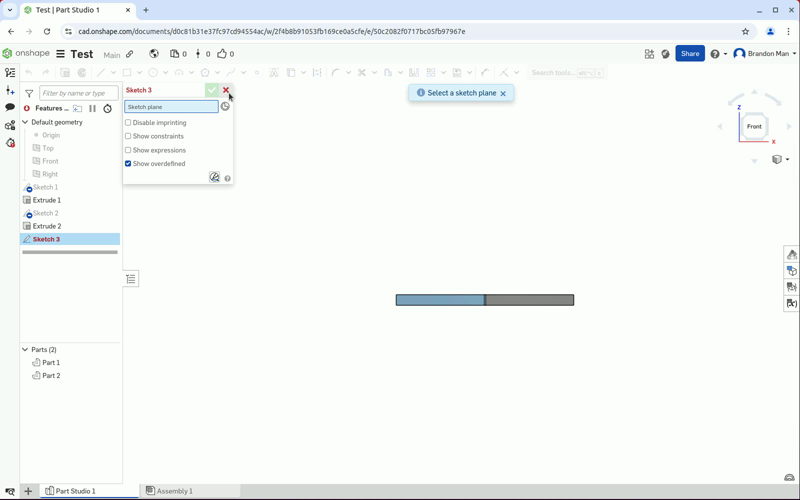
mouse_move(73, 163)
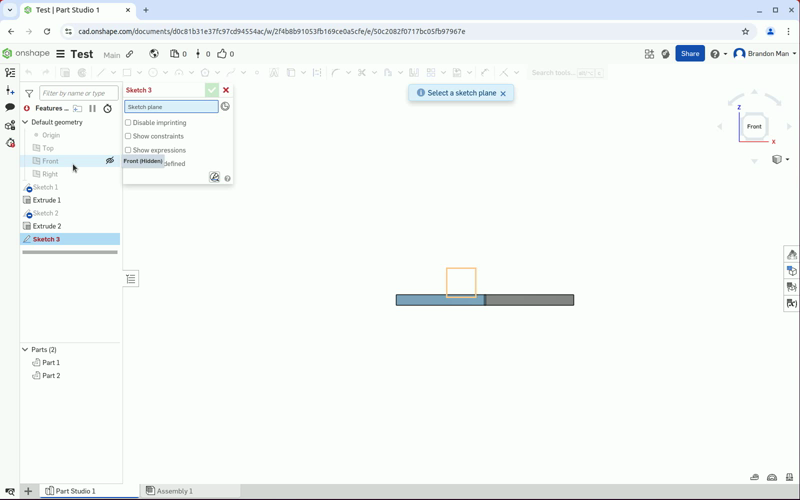
click(73, 163)
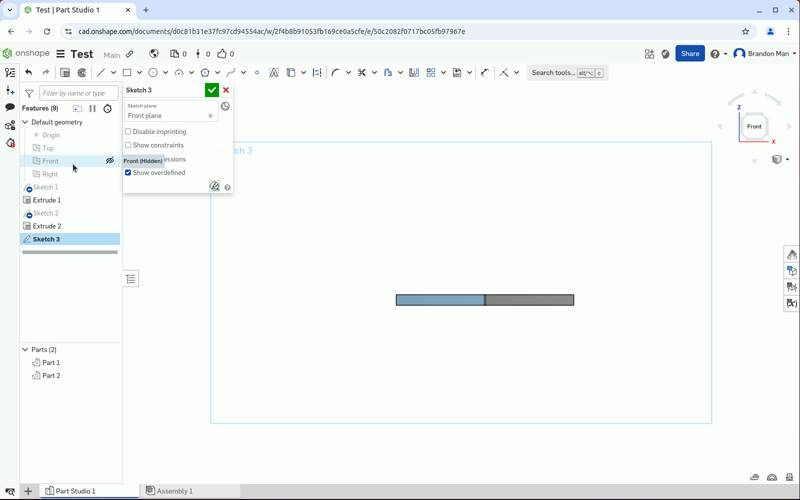
mouse_move(73, 352)
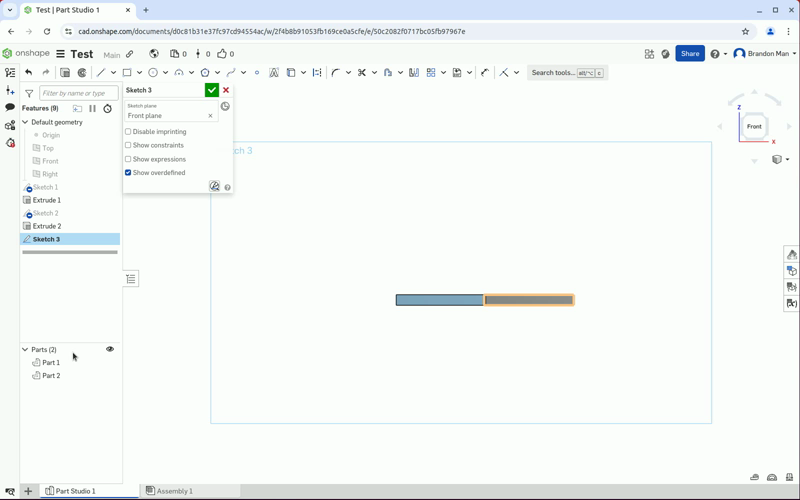
key(y)
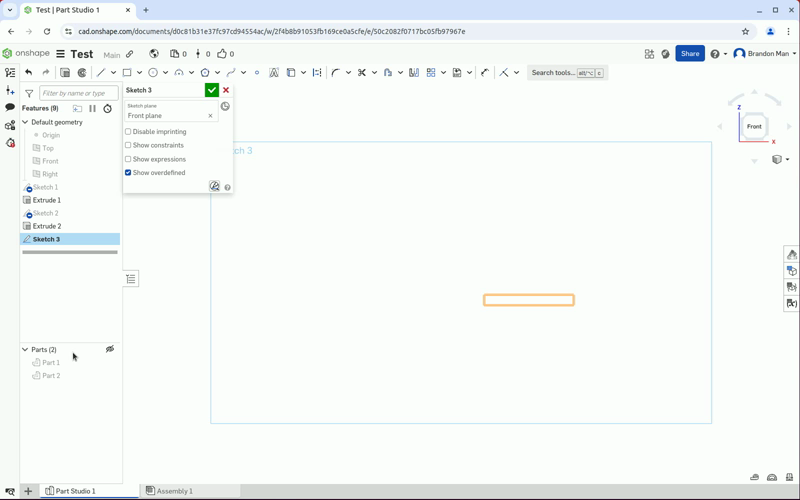
key(l)
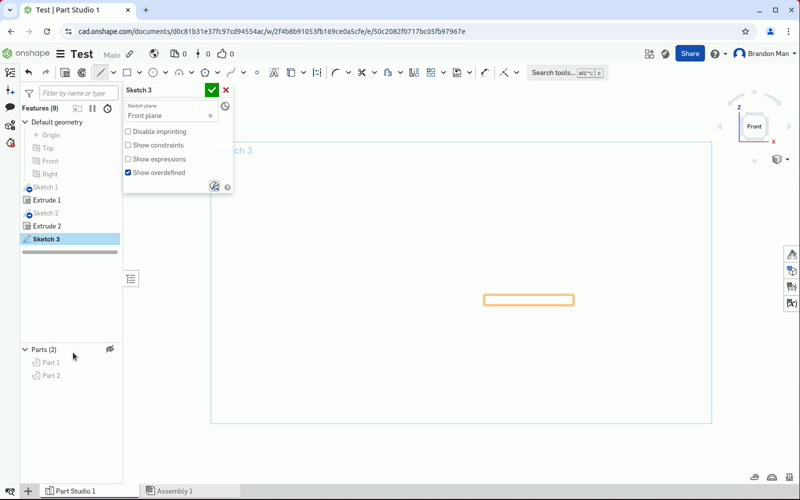
key_down(shift)
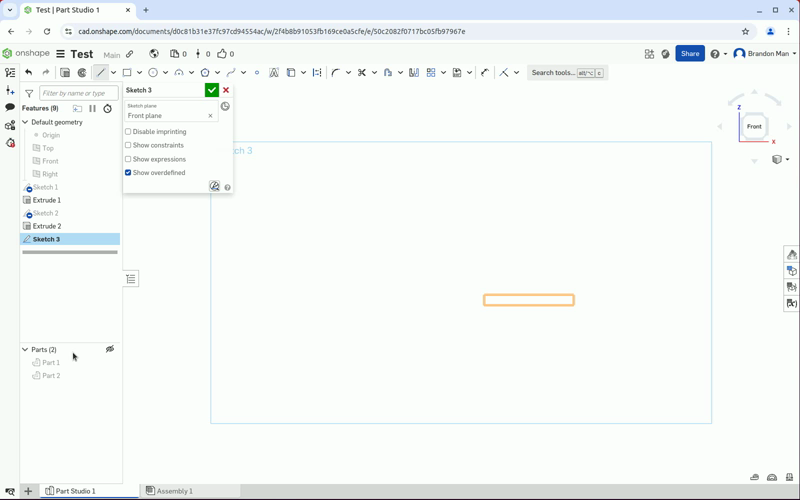
mouse_move(440, 295)
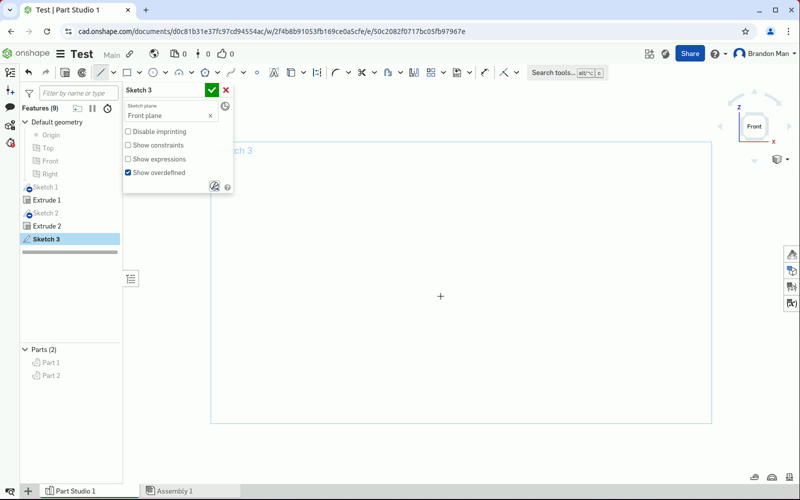
click(440, 295)
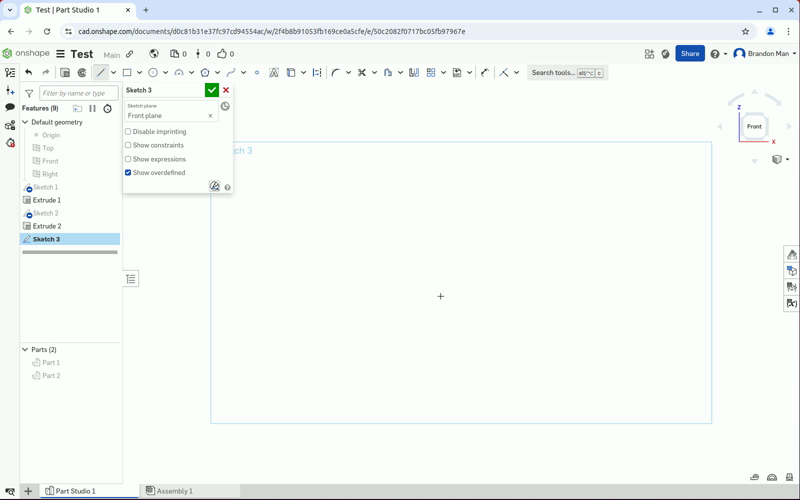
key_up(shift)
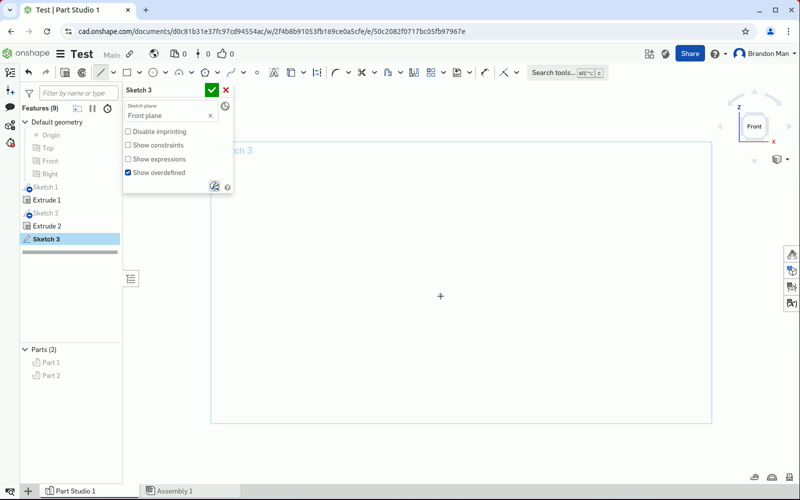
key_down(shift)
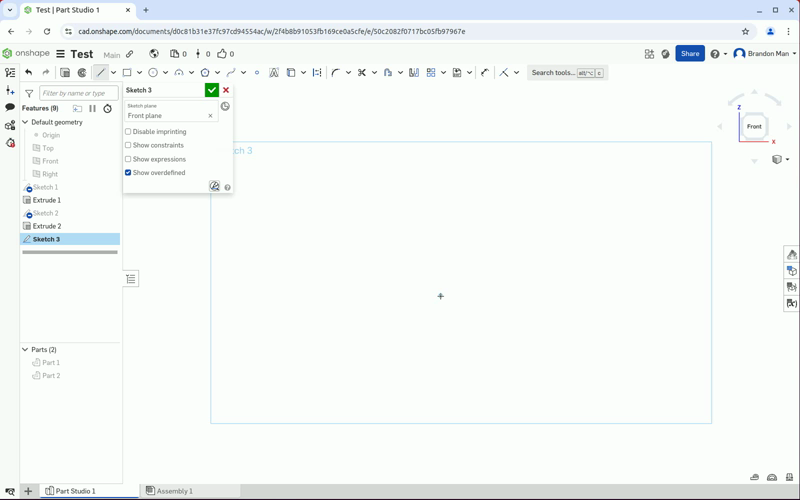
mouse_move(470, 295)
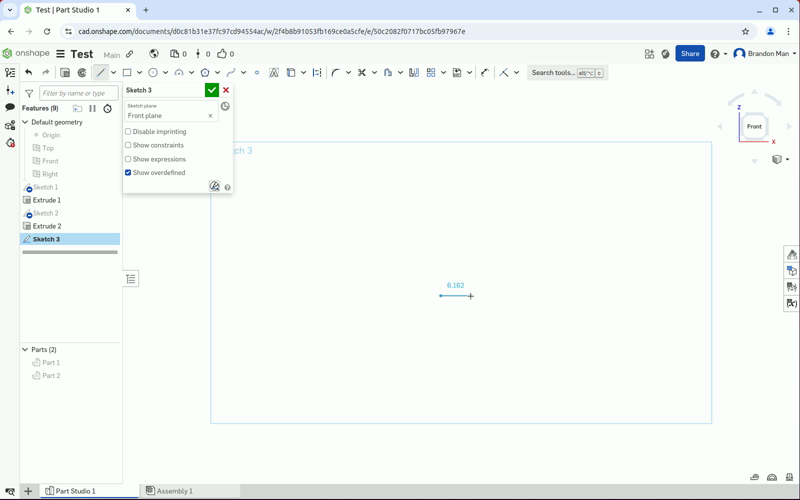
mouse_move(486, 295)
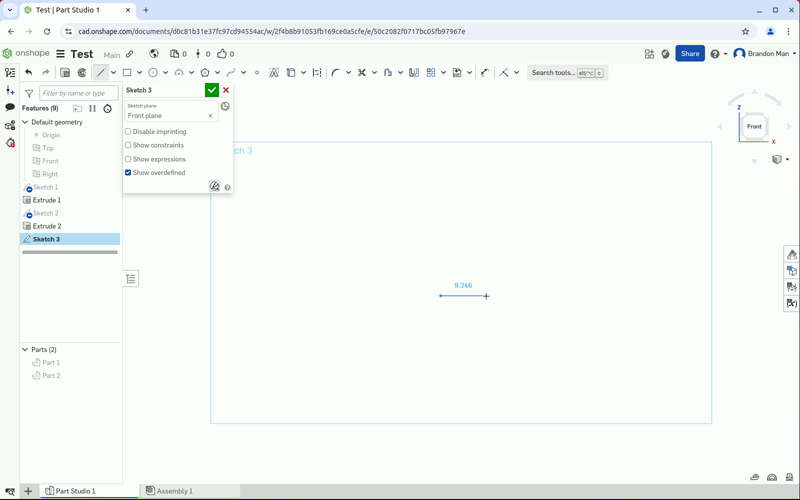
click(486, 295)
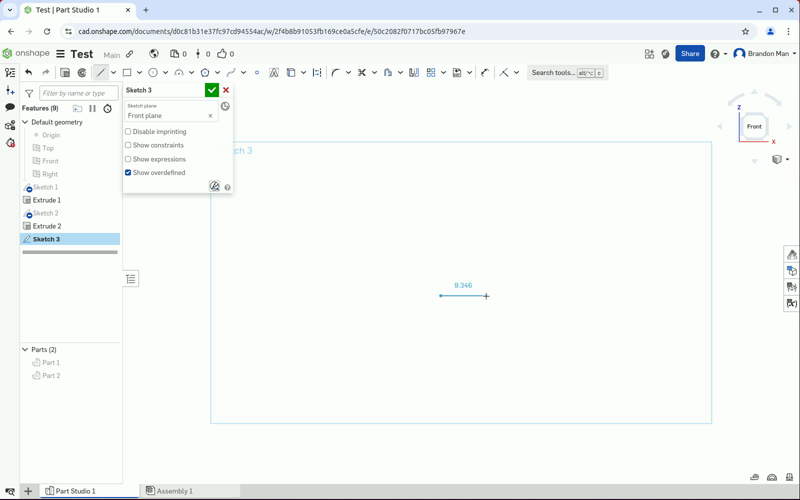
key_up(shift)
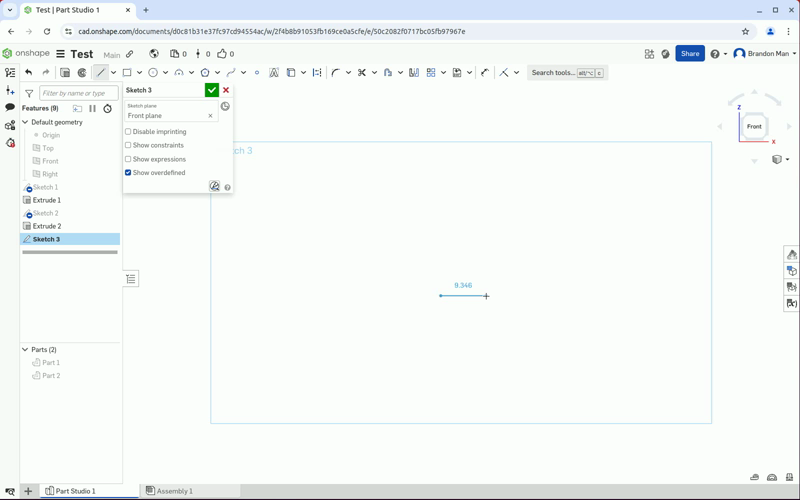
key_down(shift)
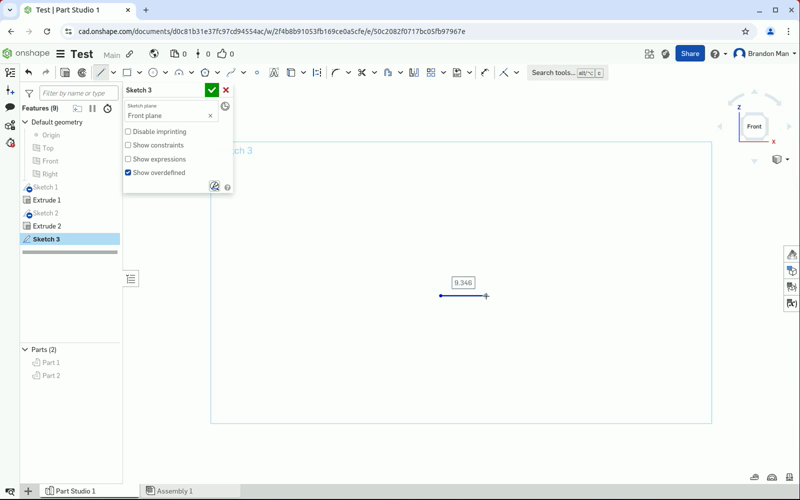
mouse_move(516, 295)
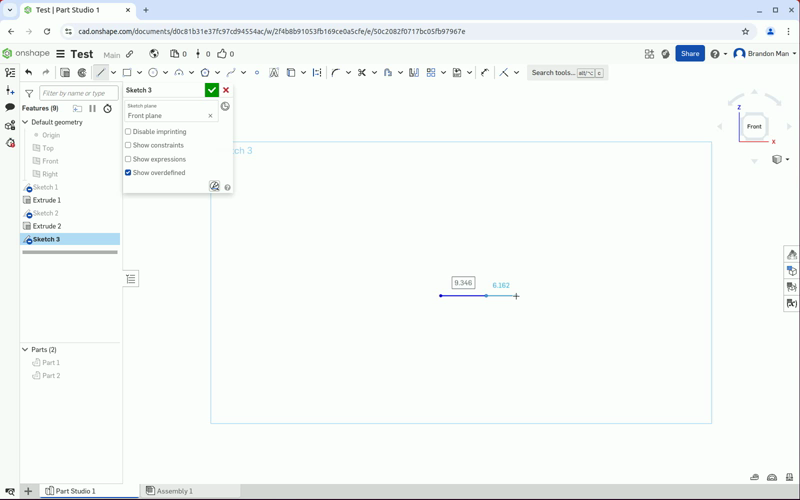
mouse_move(530, 295)
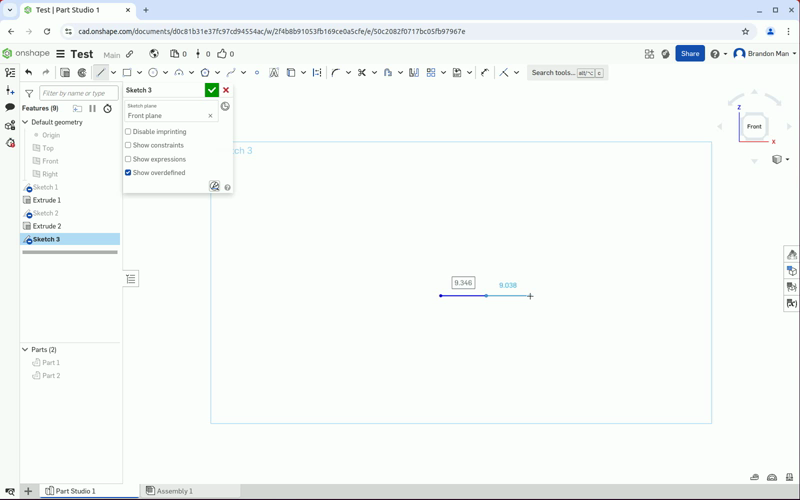
click(530, 295)
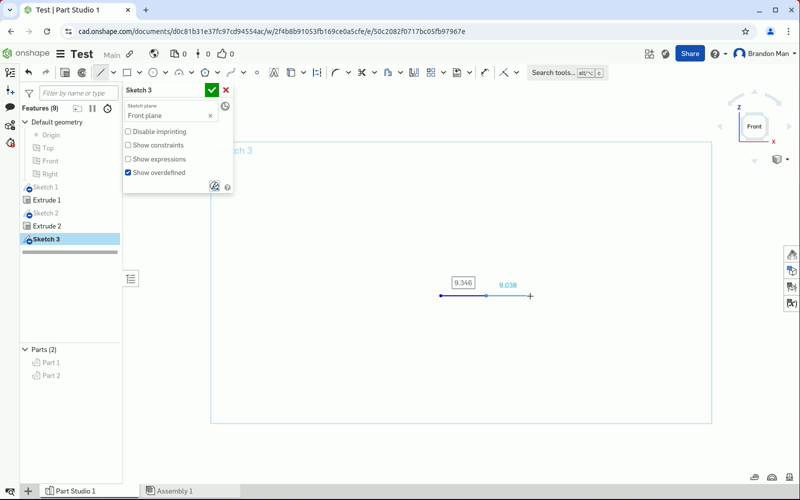
key_up(shift)
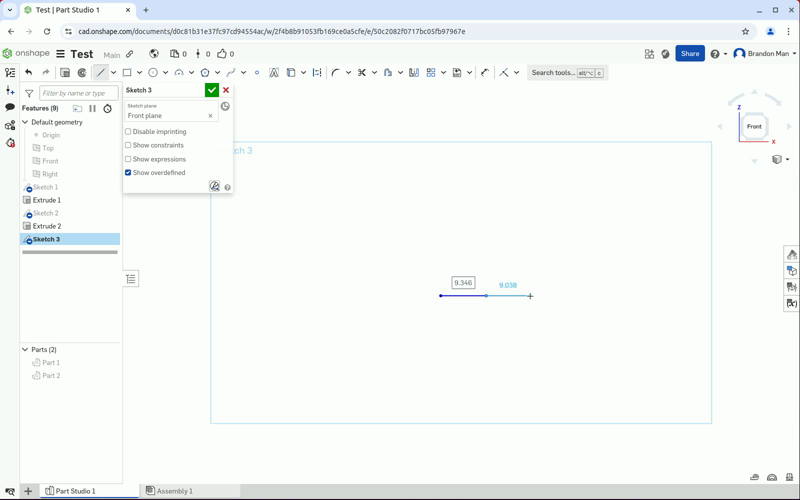
key_down(shift)
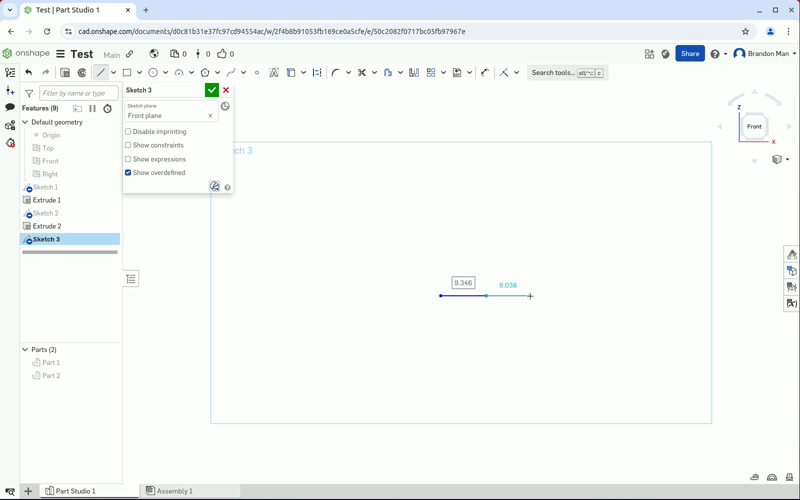
mouse_move(560, 295)
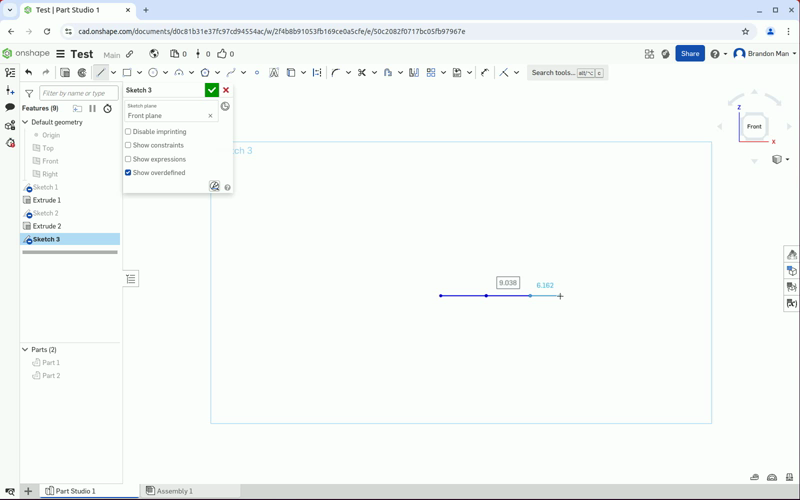
mouse_move(530, 285)
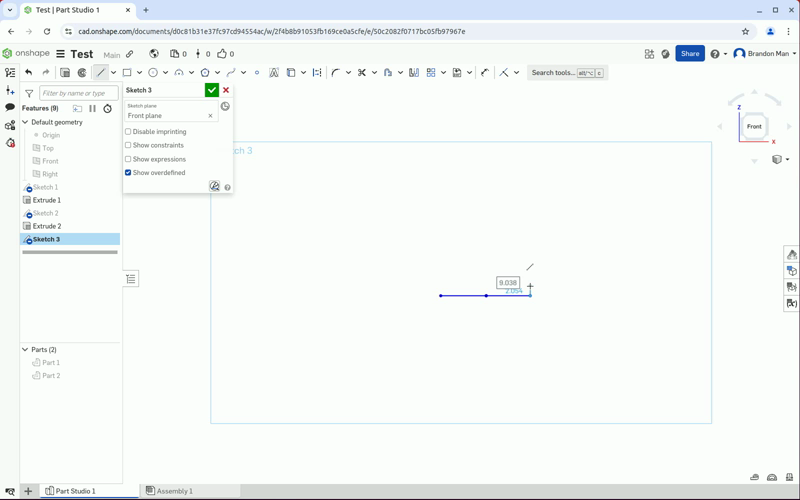
click(530, 285)
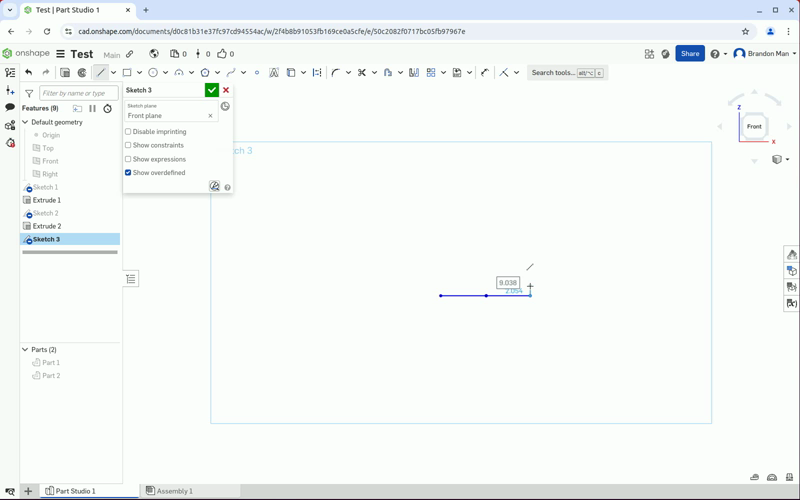
key_up(shift)
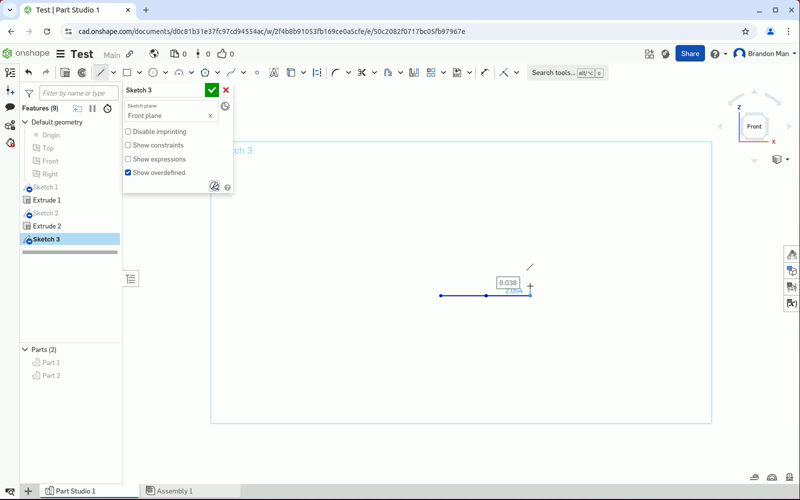
key_down(shift)
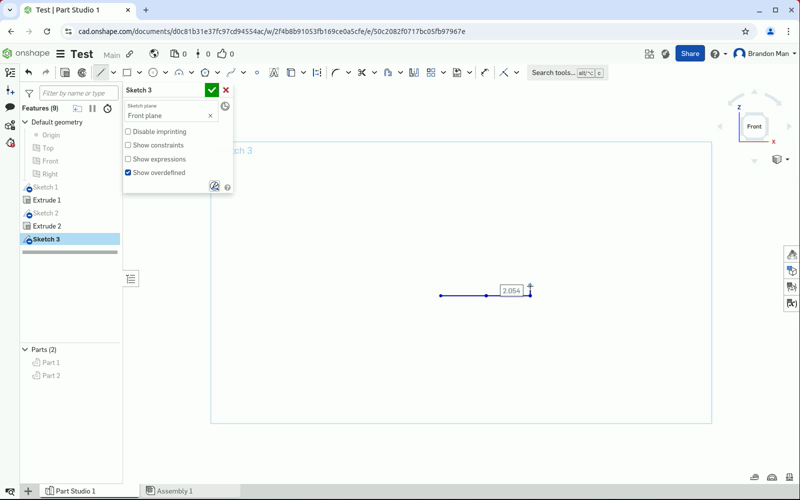
mouse_move(440, 285)
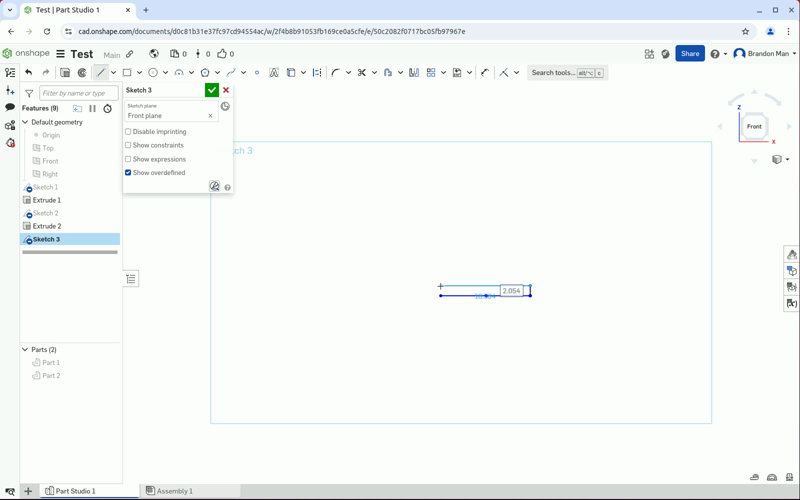
click(440, 285)
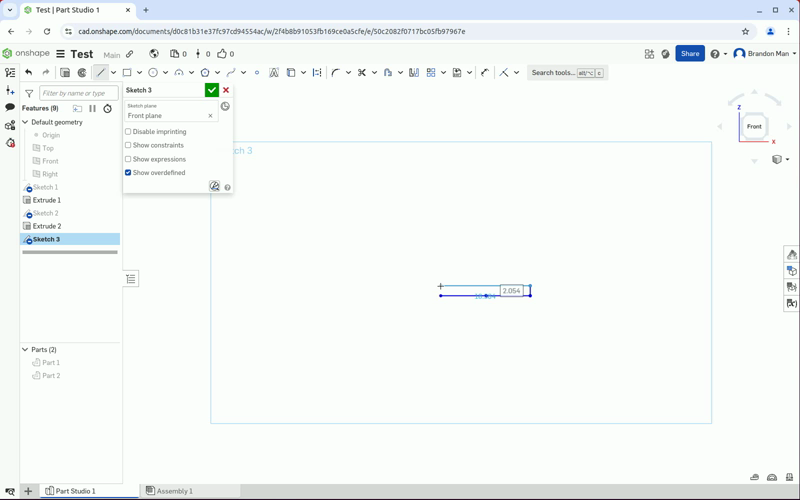
key_up(shift)
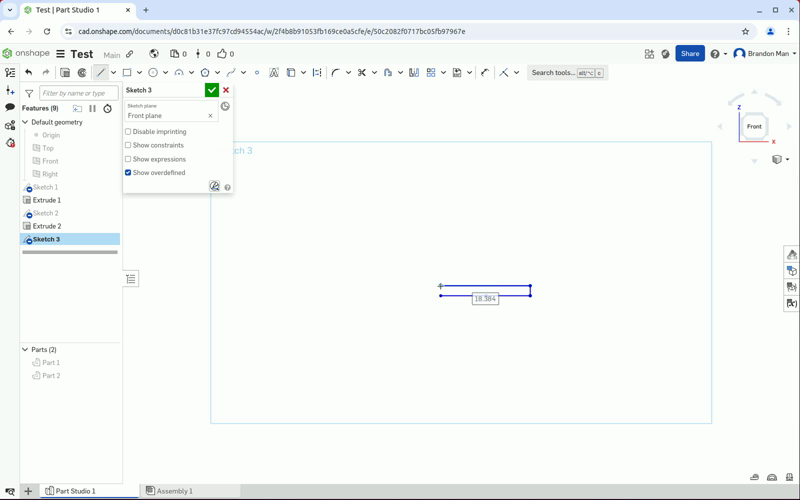
mouse_move(470, 285)
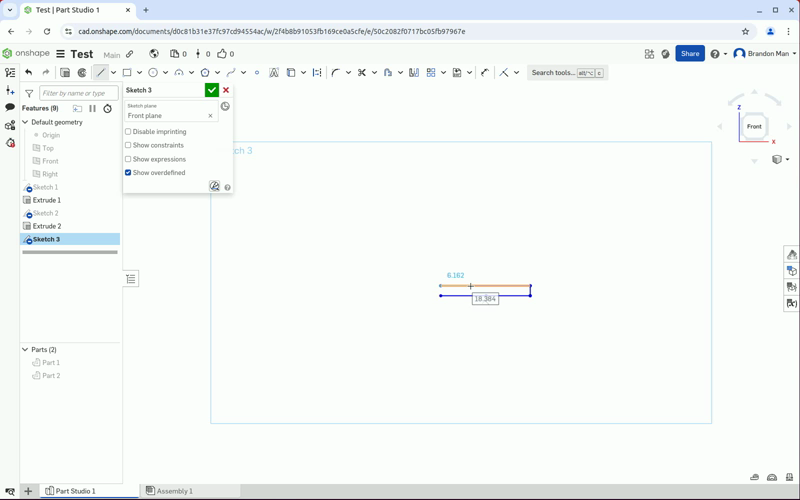
key_down(shift)
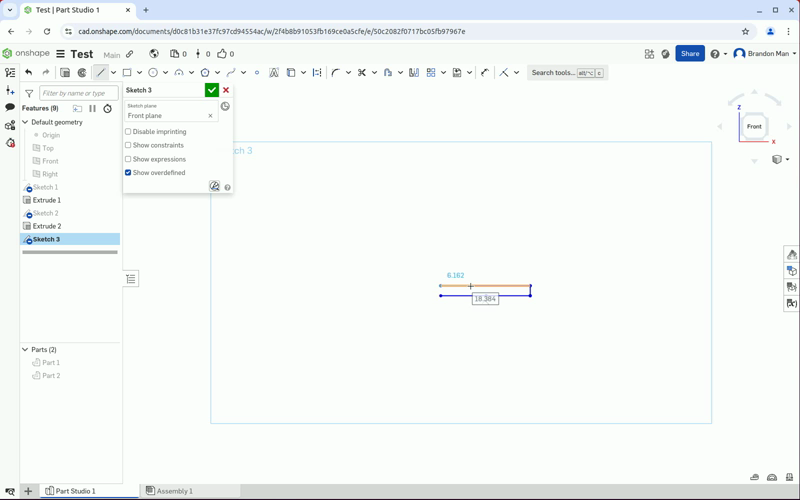
mouse_move(440, 295)
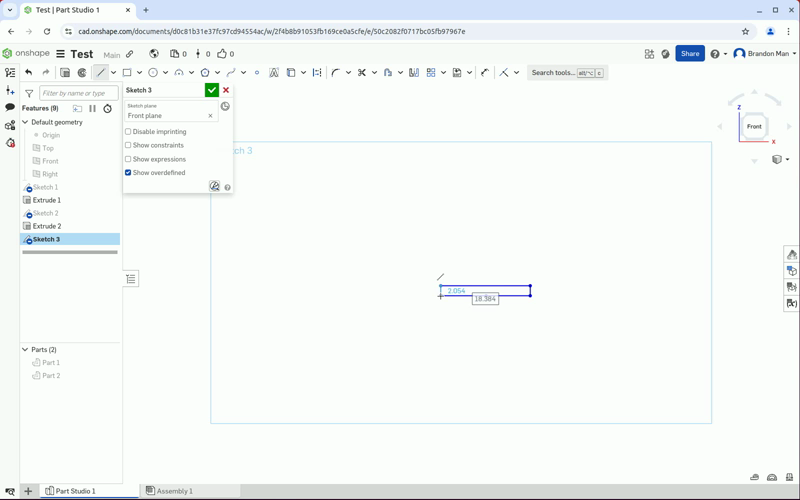
key_up(shift)
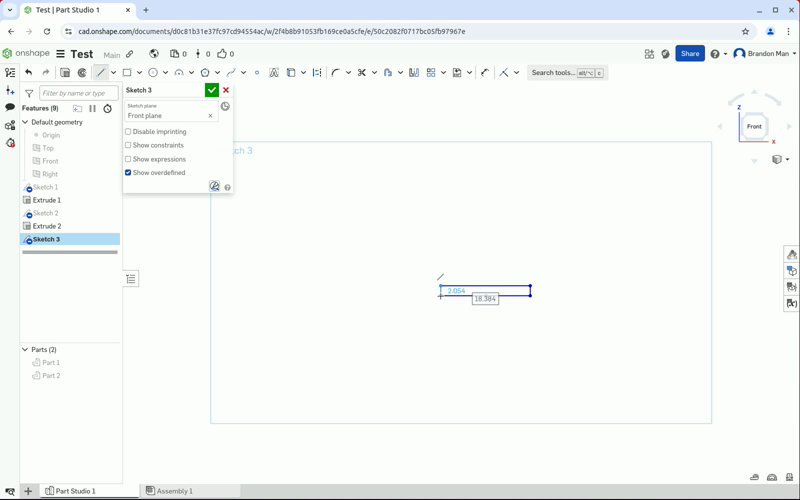
click(440, 295)
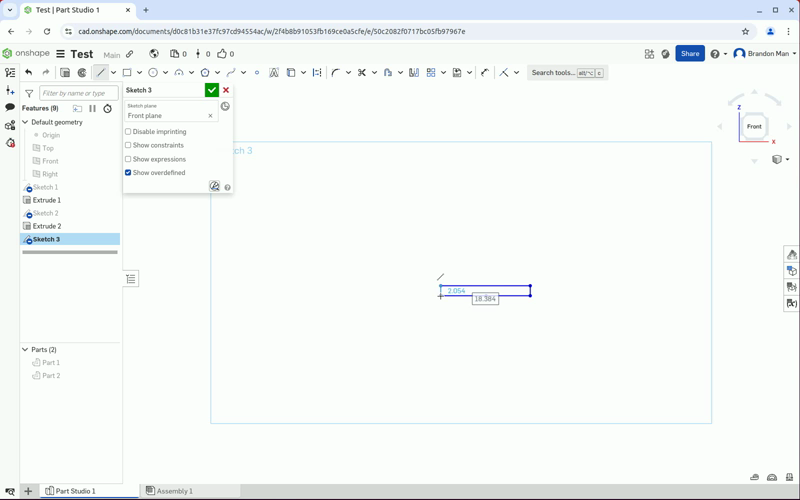
key(esc)
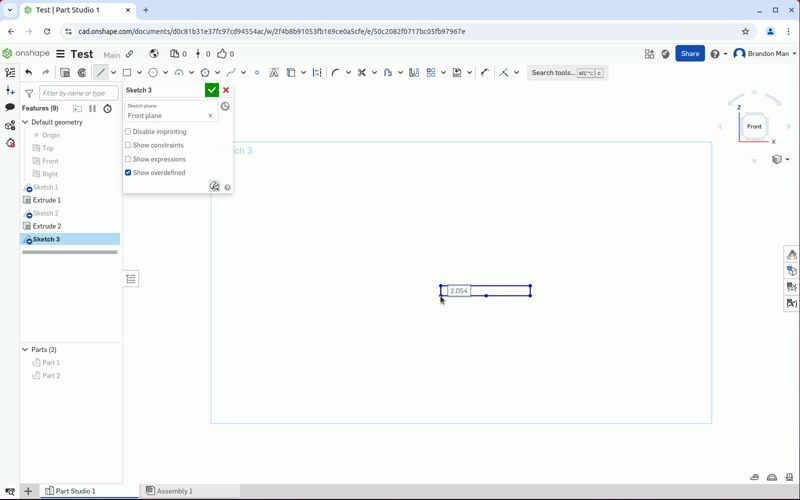
mouse_move(507, 292)
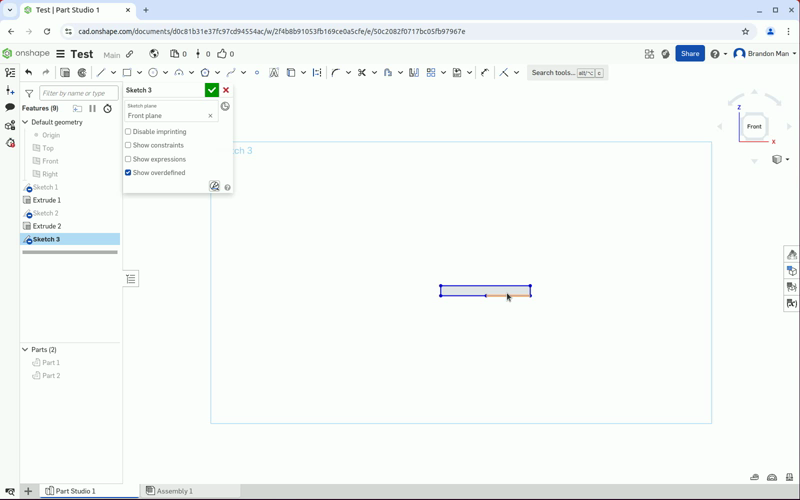
scroll(6)
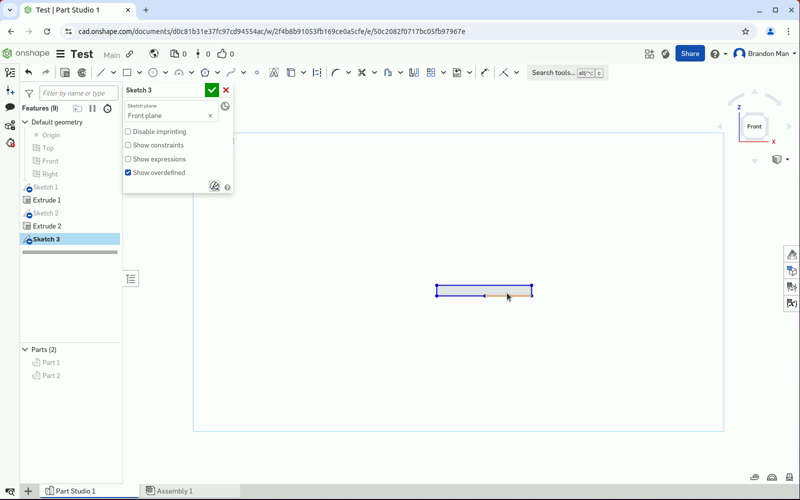
scroll(6)
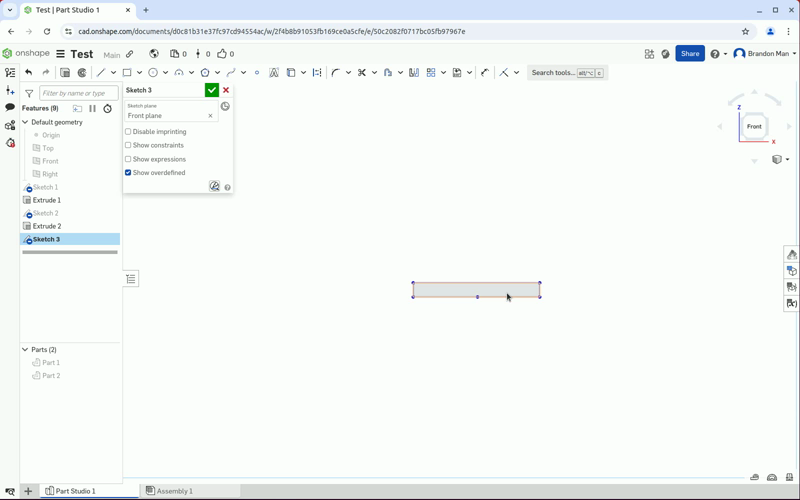
scroll(6)
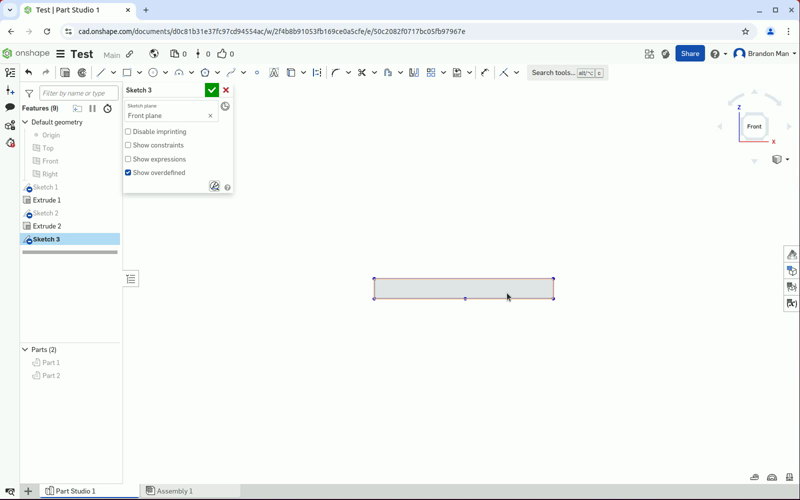
scroll(6)
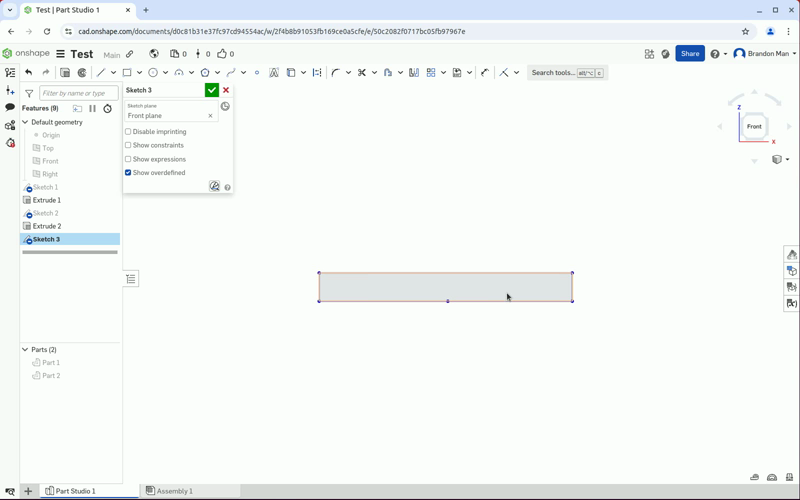
scroll(6)
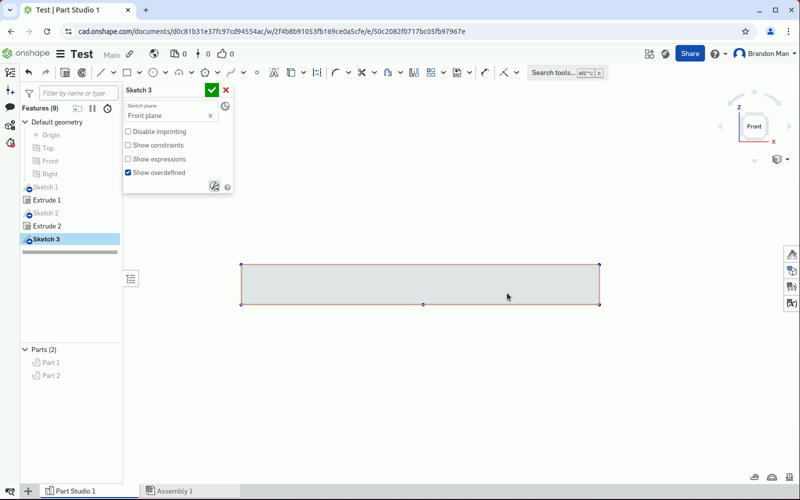
scroll(6)
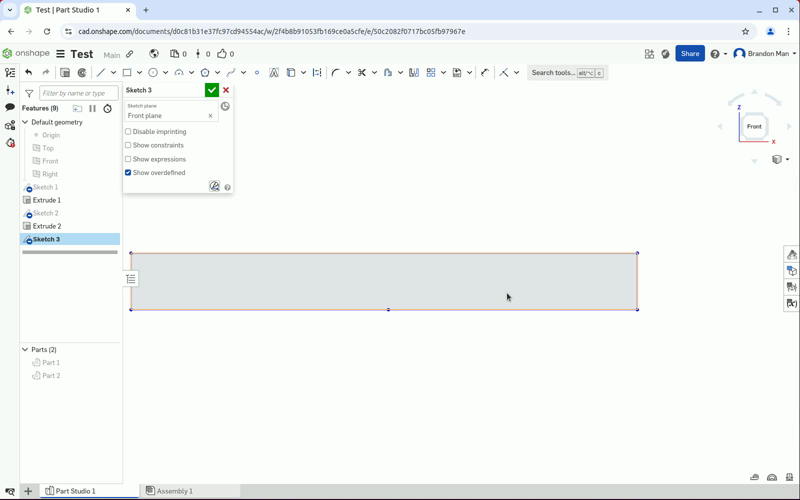
scroll(6)
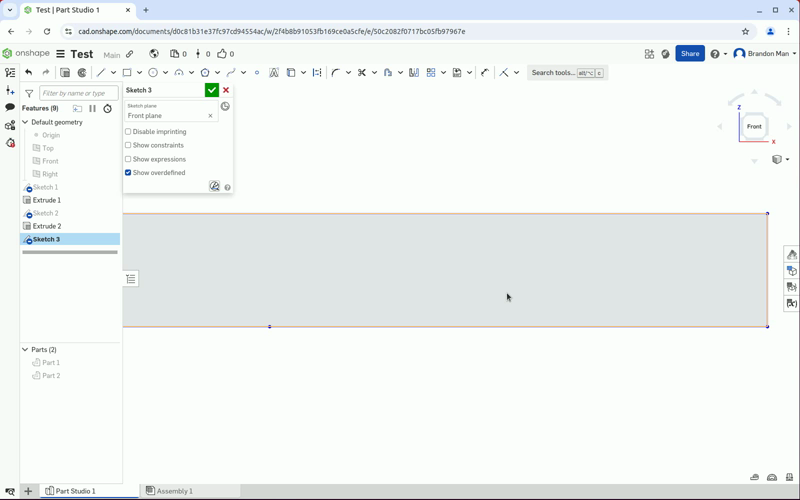
click(507, 292)
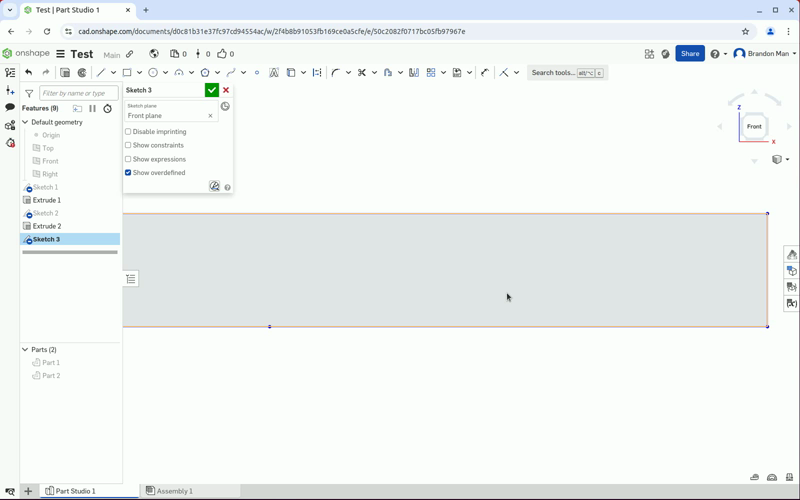
scroll(-6)
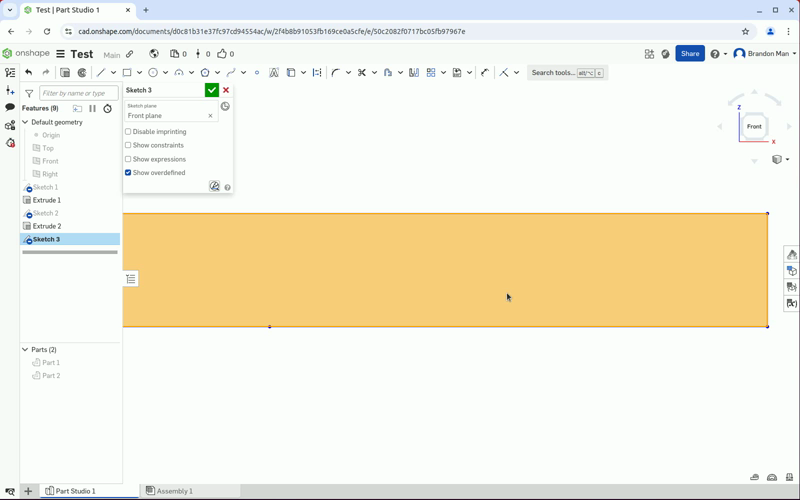
scroll(-6)
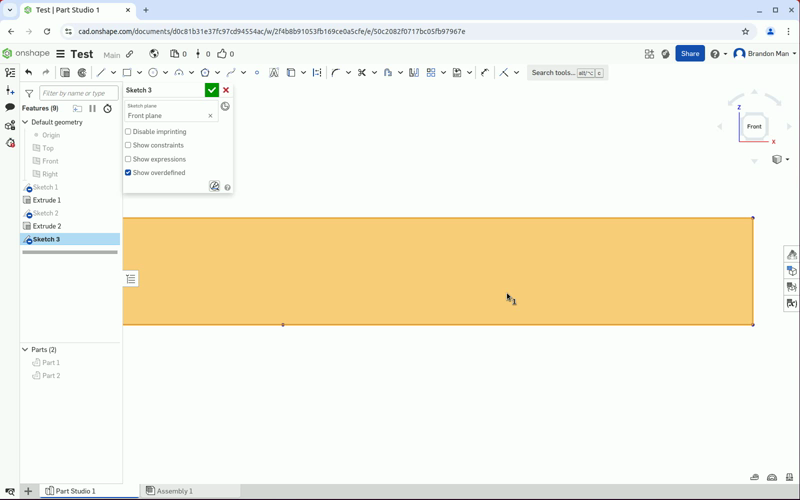
scroll(-6)
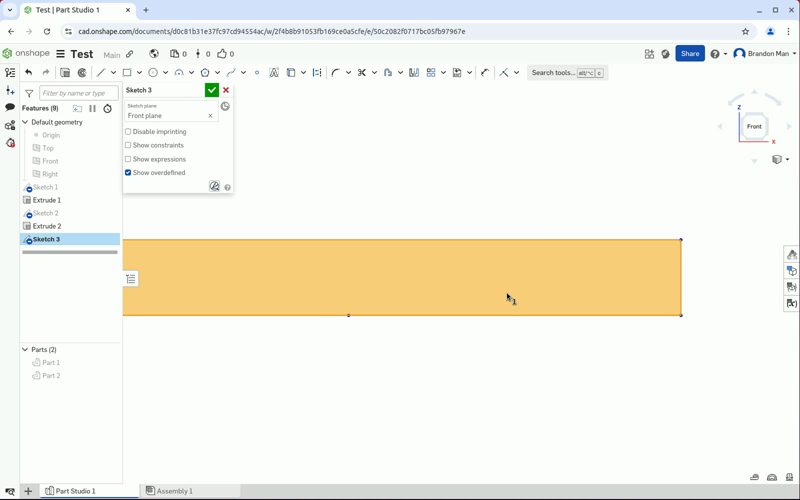
scroll(-6)
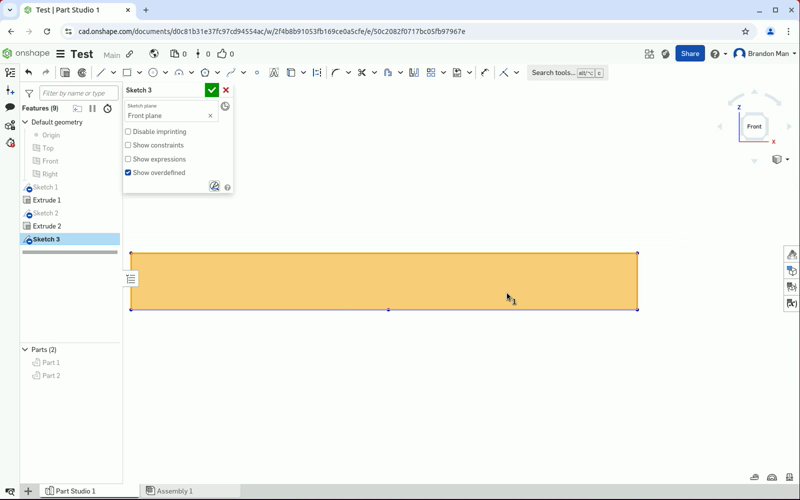
scroll(-6)
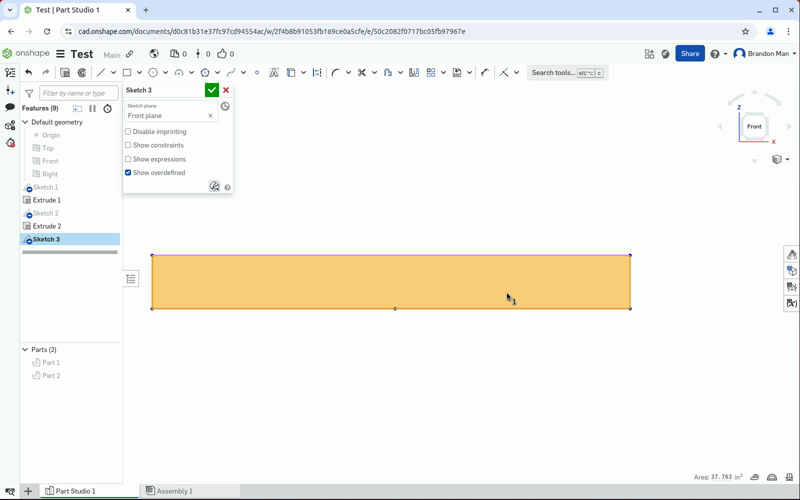
scroll(-6)
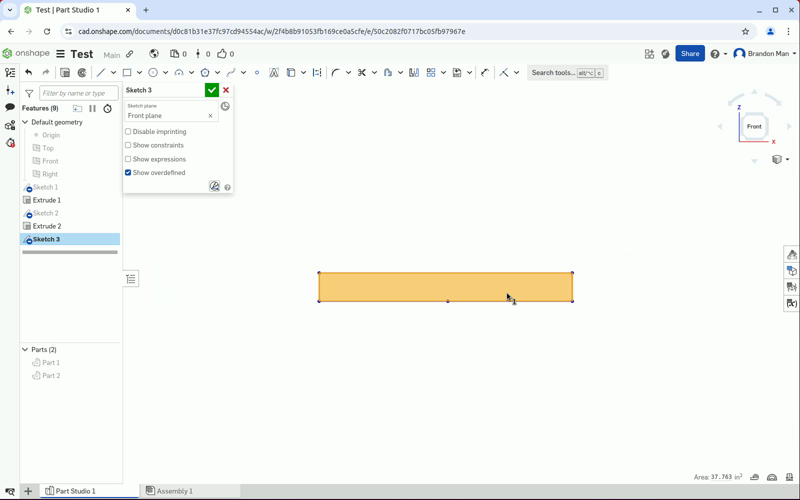
scroll(-6)
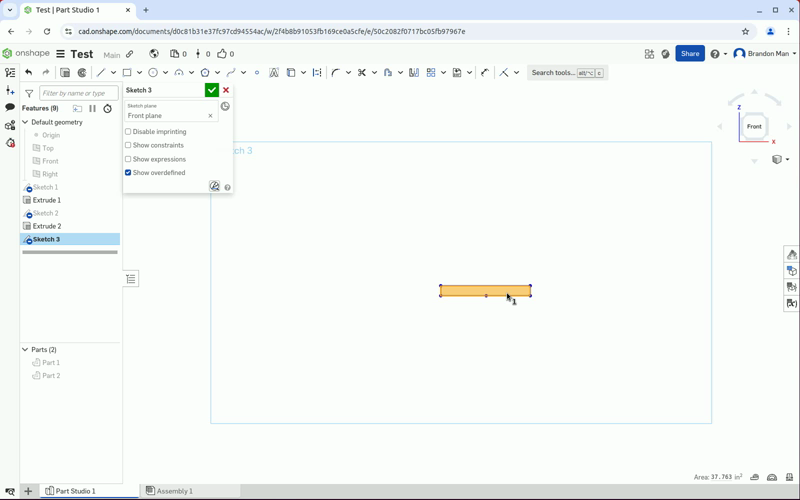
mouse_move(73, 352)
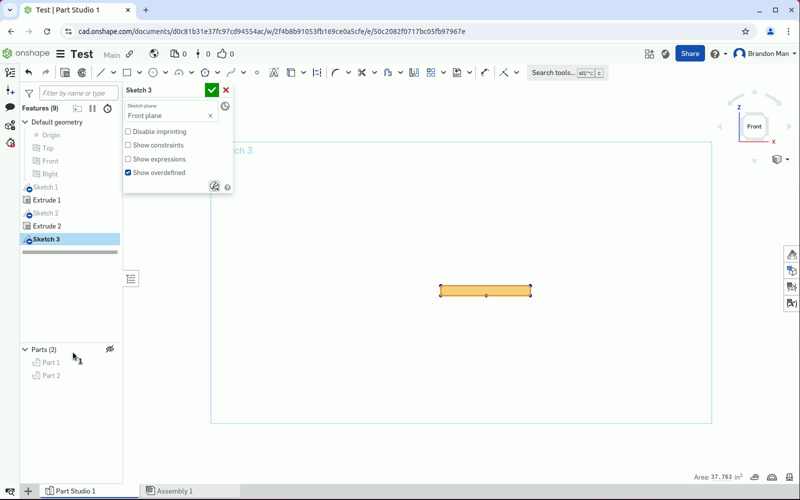
key(shift+y)
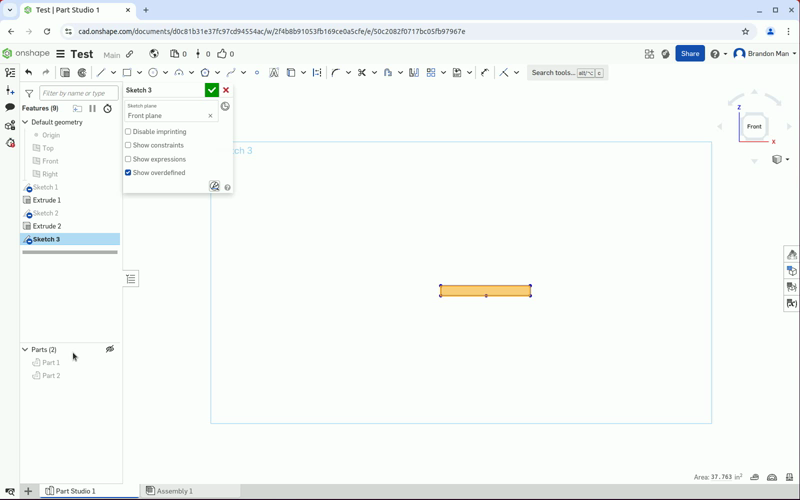
key(shift+e)
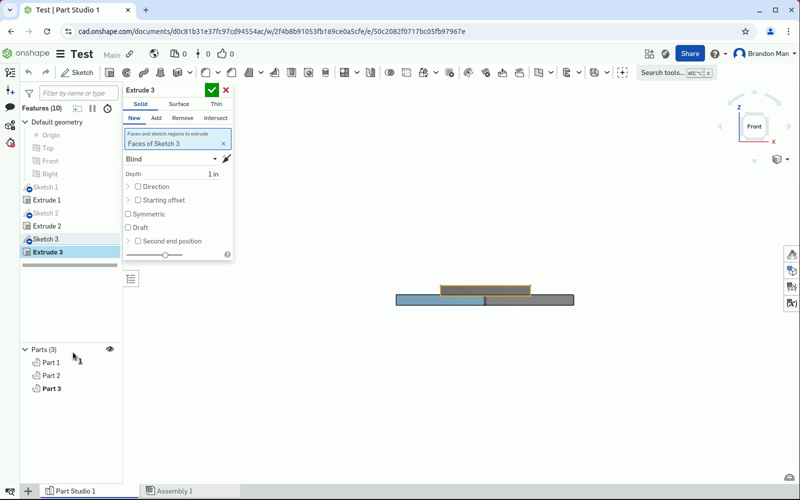
mouse_move(143, 106)
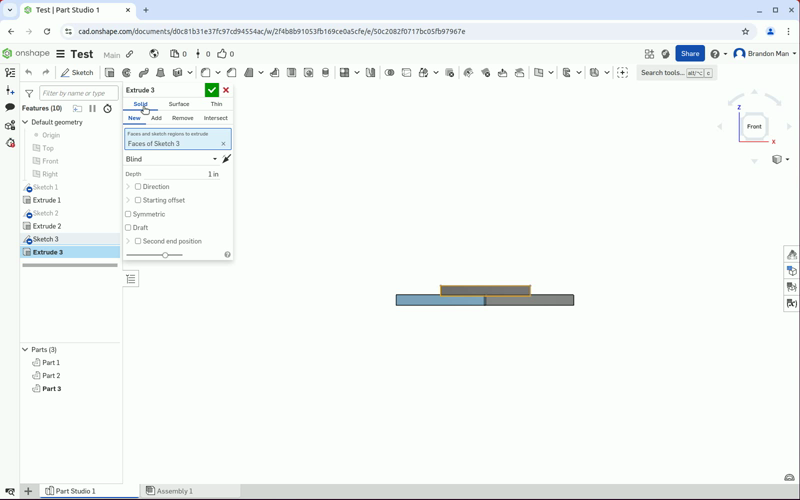
click(143, 106)
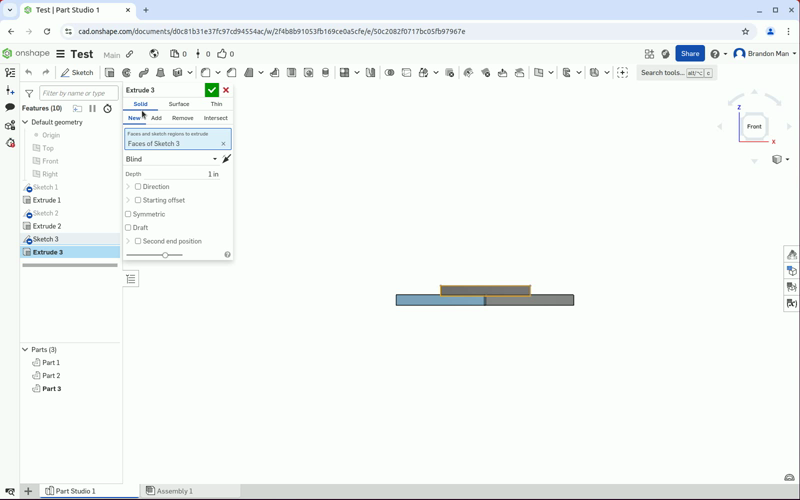
mouse_move(137, 120)
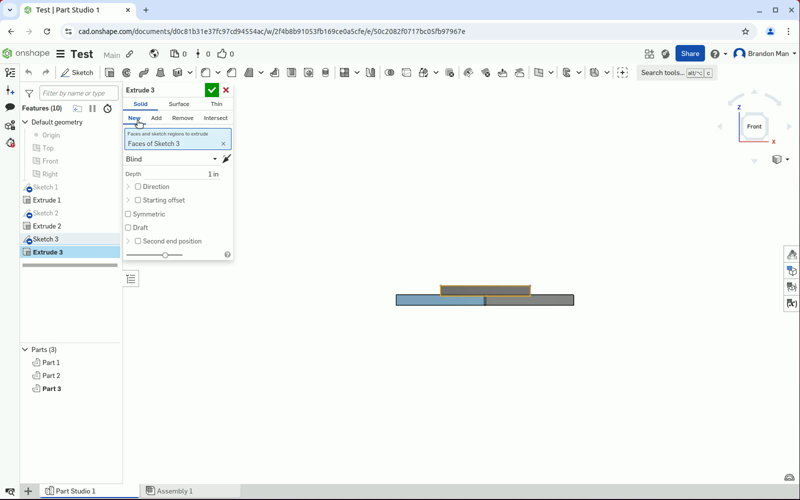
click(137, 120)
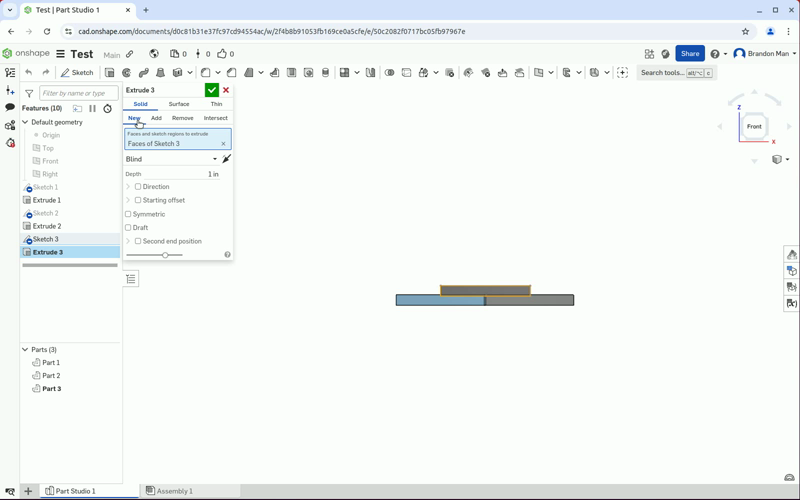
key(tab, 4)
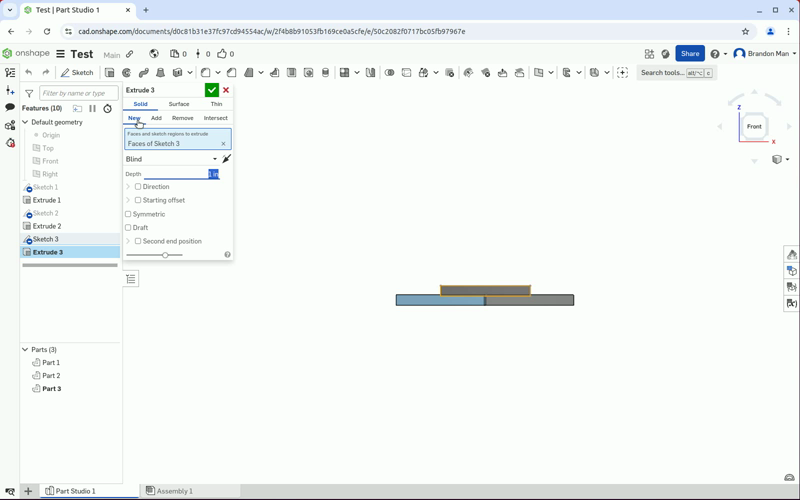
text(4.092)
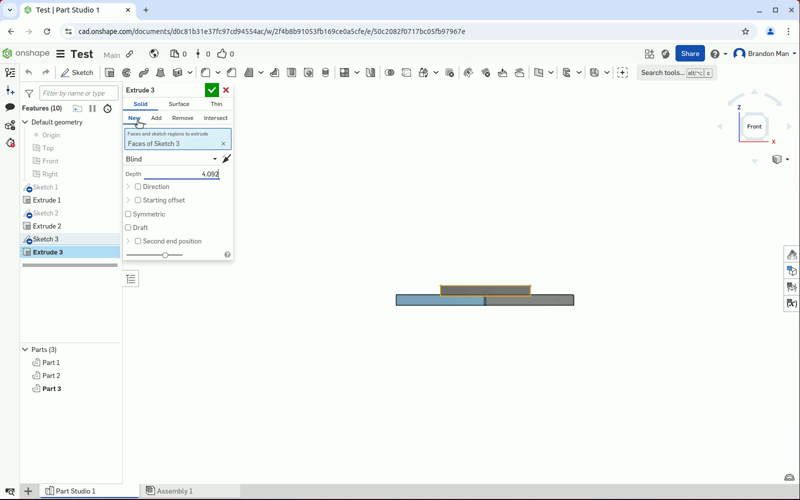
key(enter)
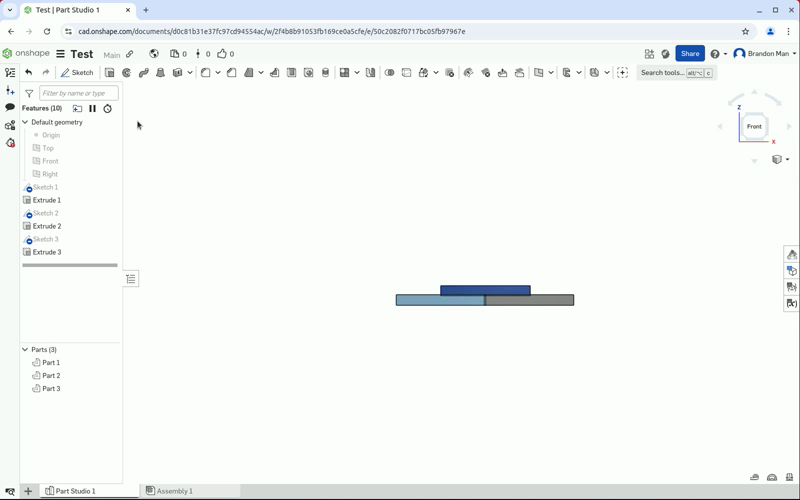
key(shift+h)
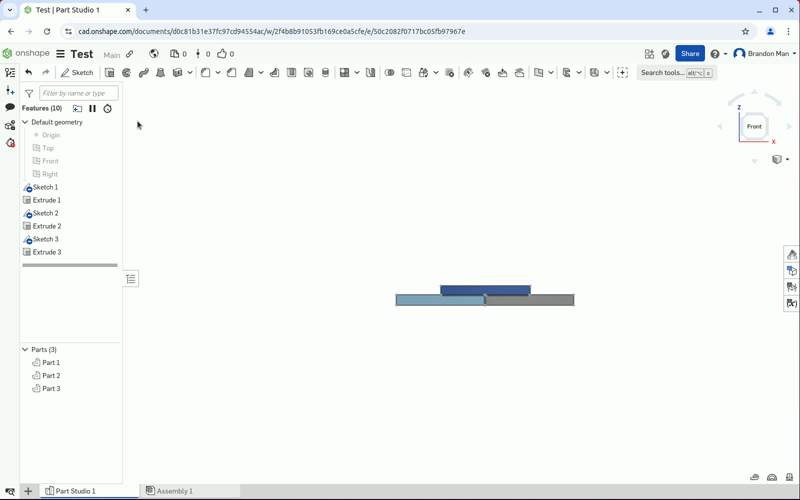
key(shift+h)
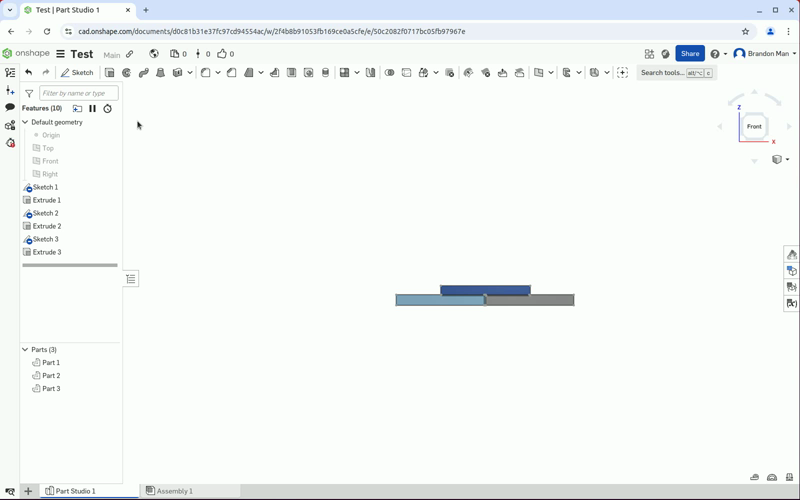
key(shift+7)
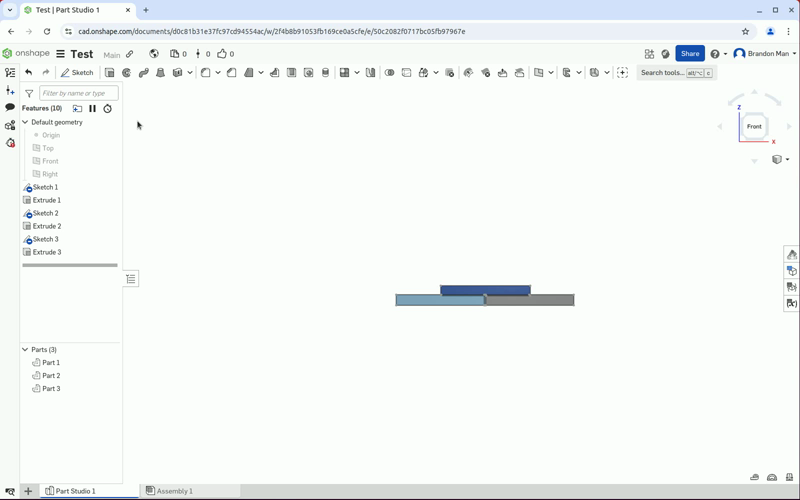
key(left, 2)
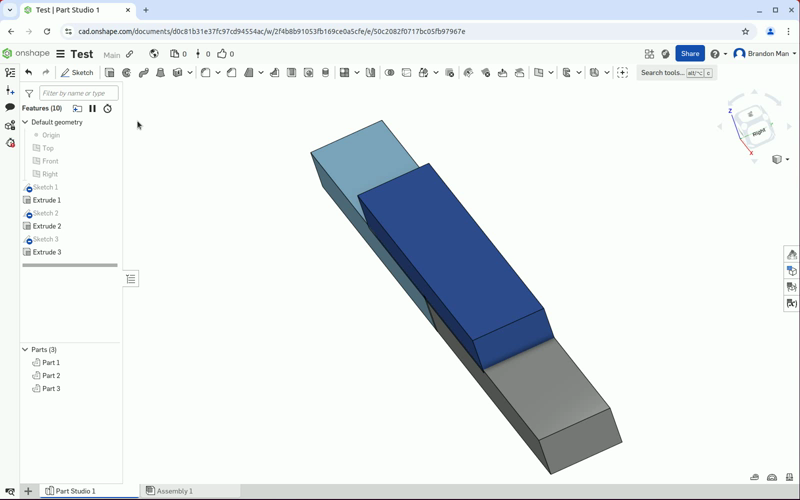
key(down, 2)
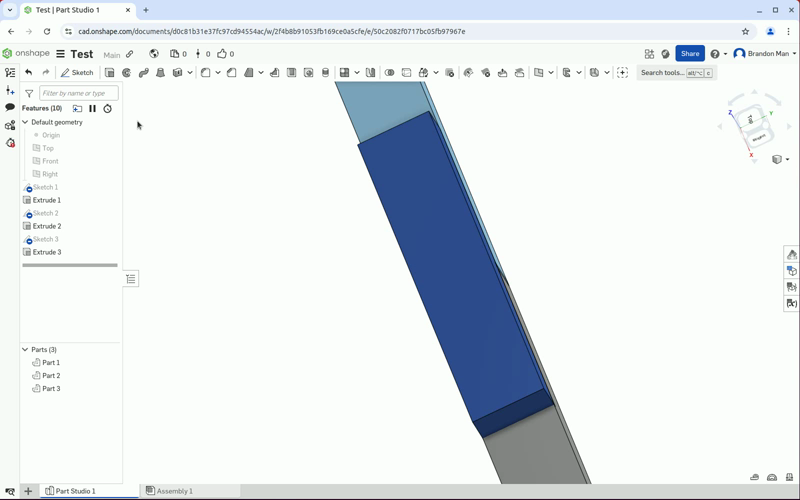
key(up, 2)
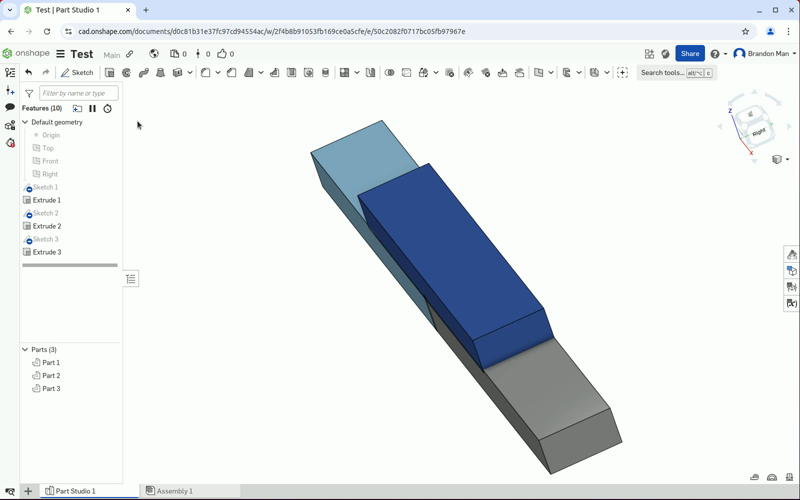
key(right, 2)
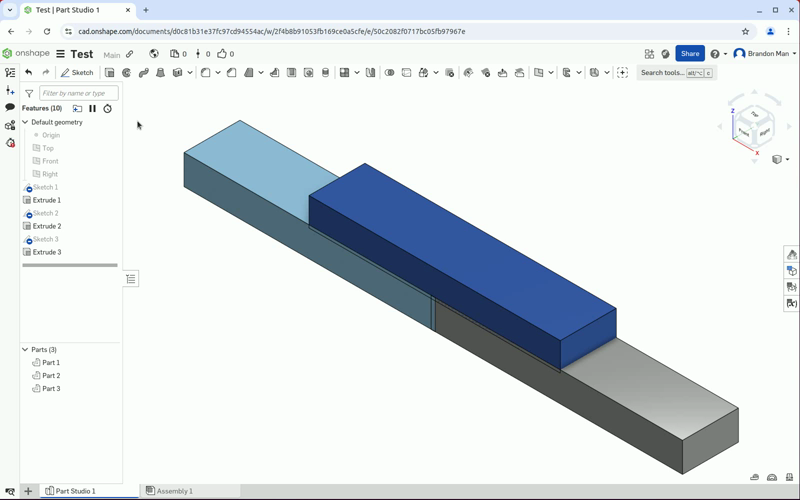
mouse_move(73, 189)
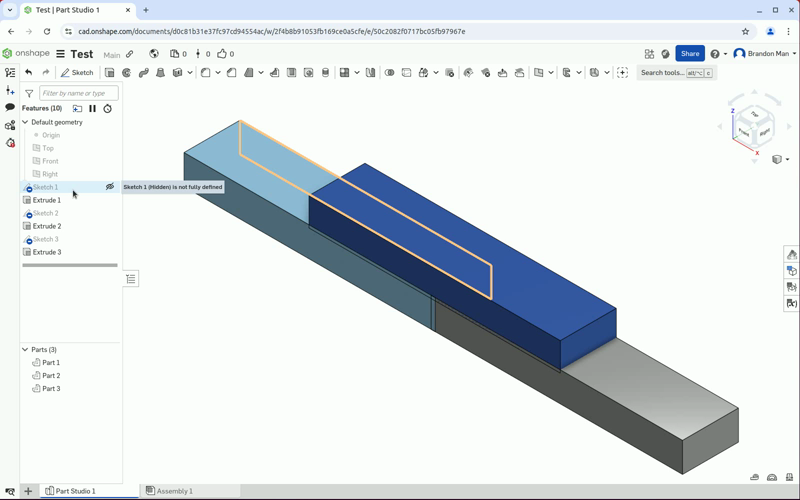
click(73, 189)